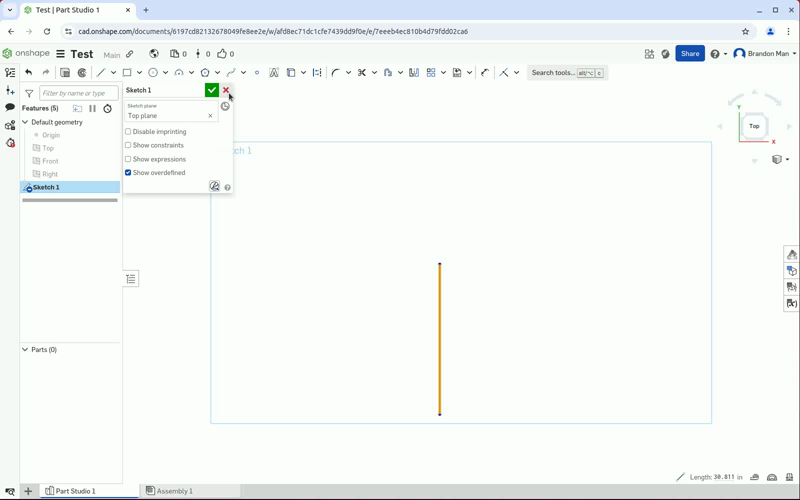
key(shift+h)
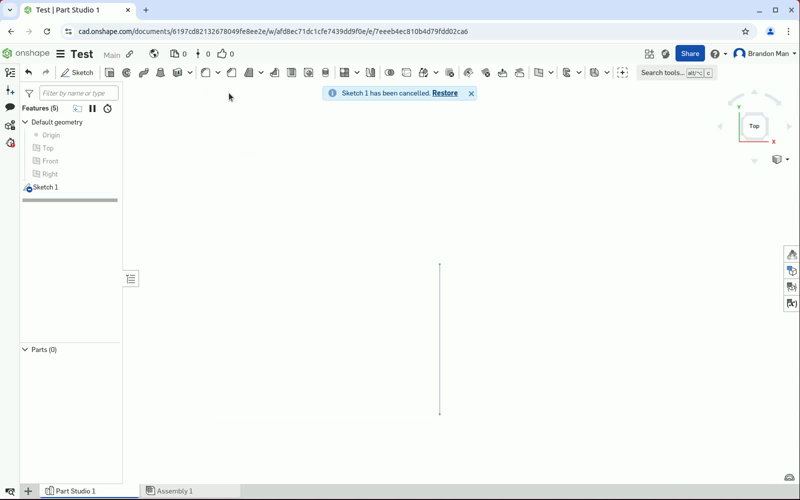
key(shift+s)
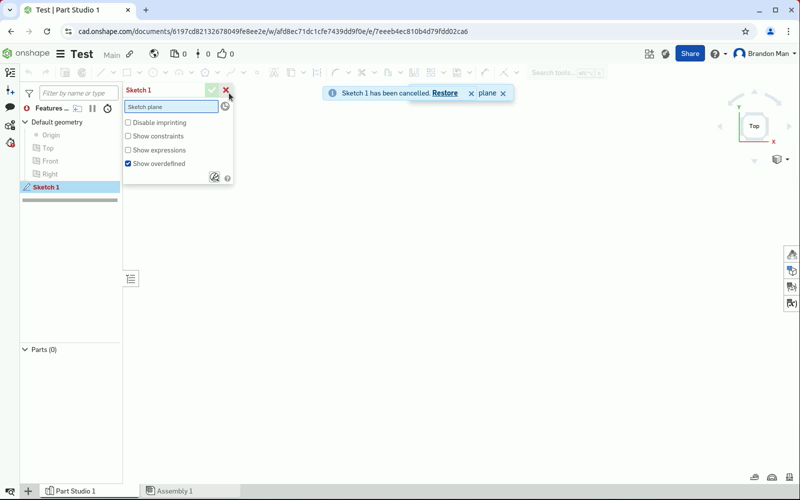
mouse_move(73, 150)
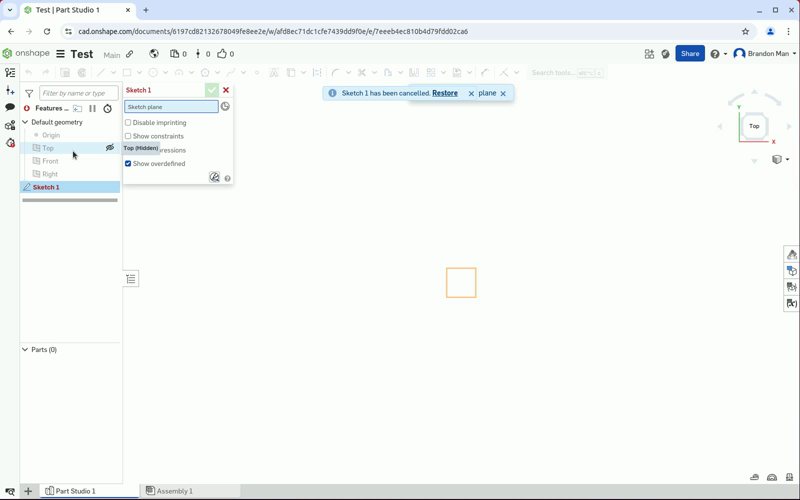
click(73, 150)
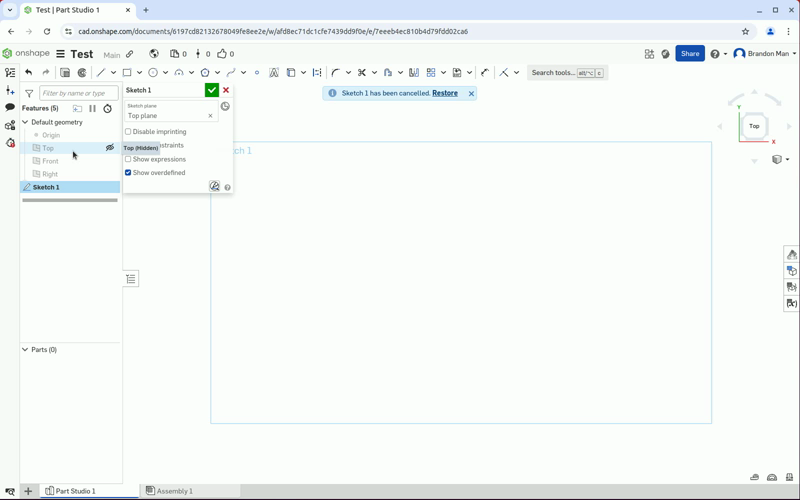
mouse_move(73, 352)
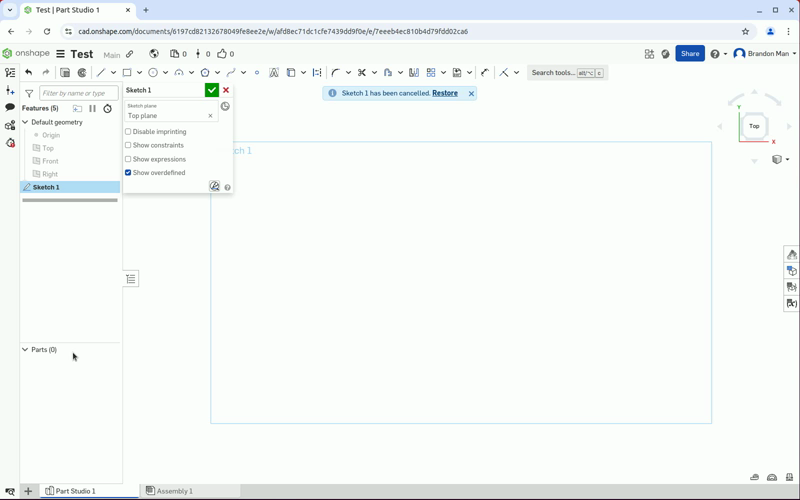
key(y)
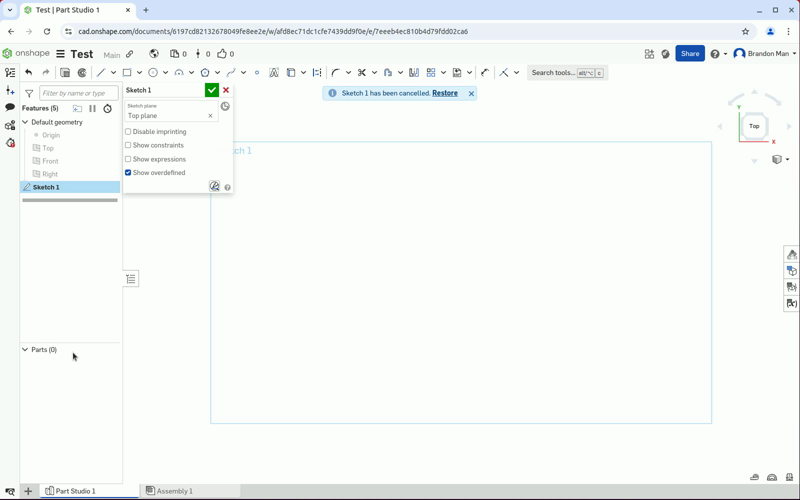
key(l)
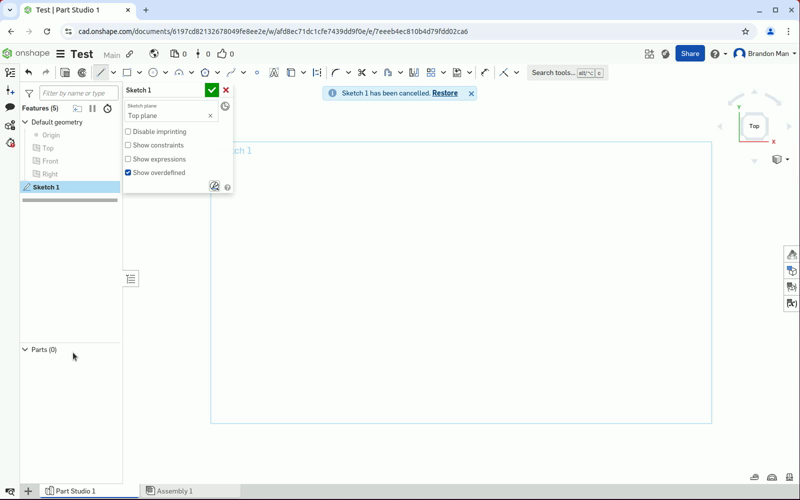
key_down(shift)
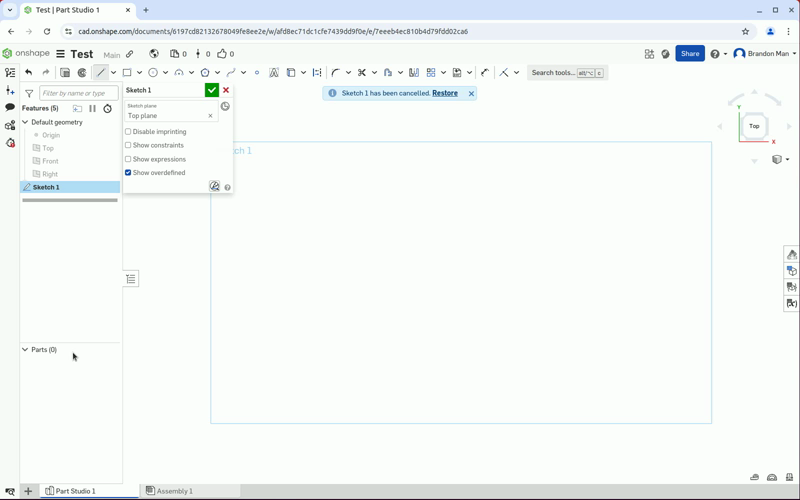
mouse_move(417, 312)
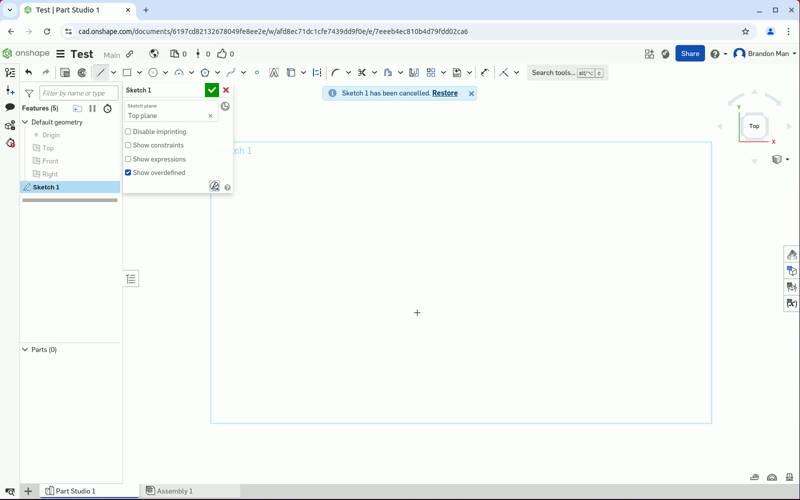
click(417, 312)
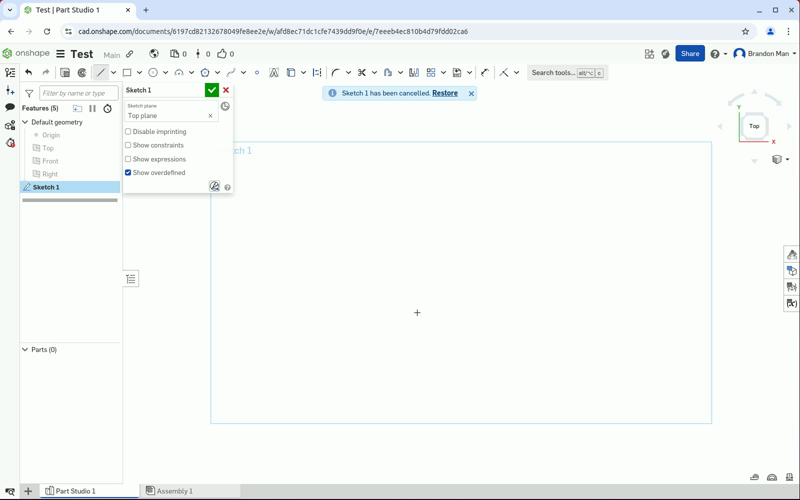
key_up(shift)
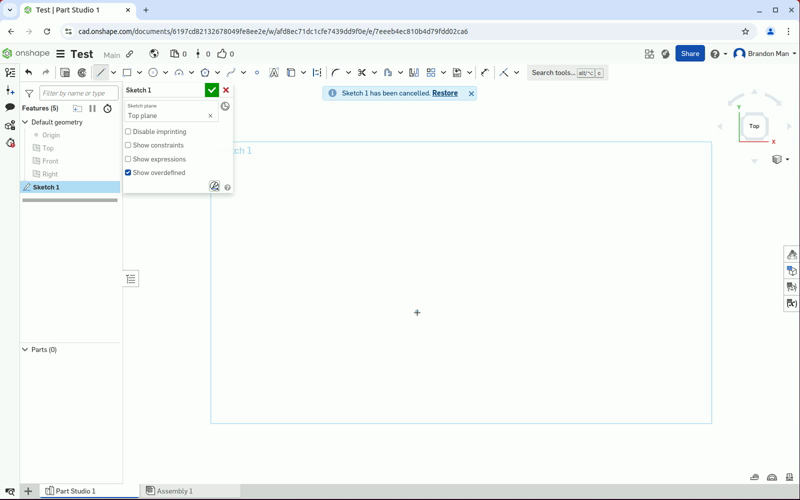
key_down(shift)
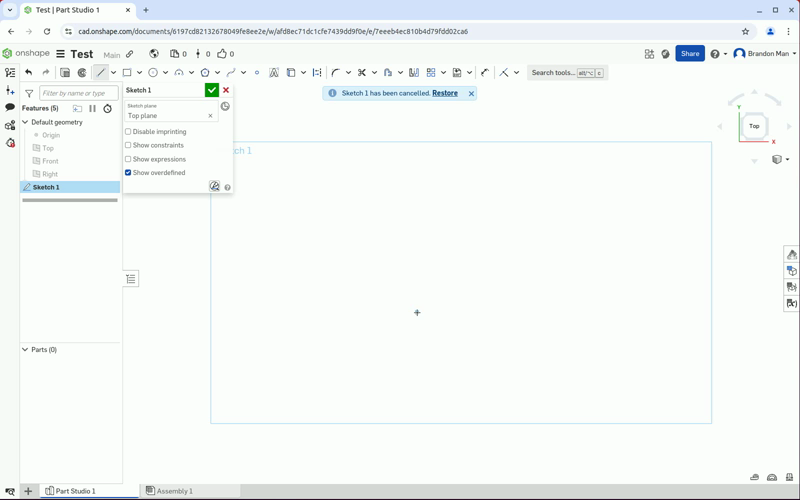
mouse_move(504, 312)
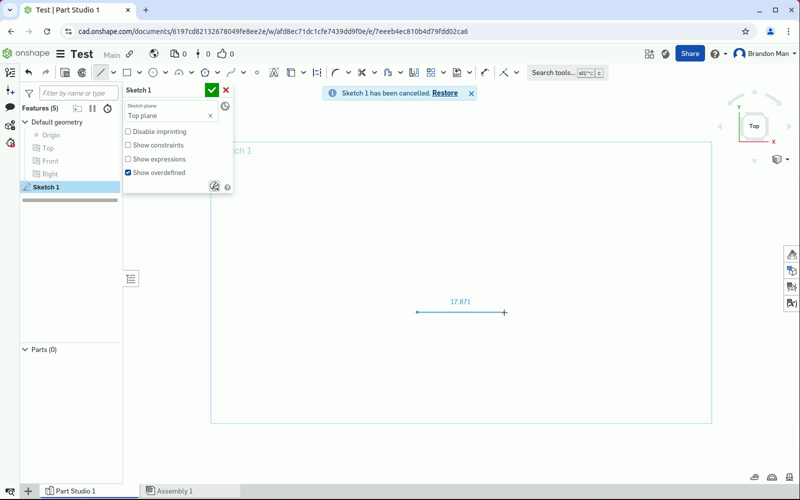
click(504, 312)
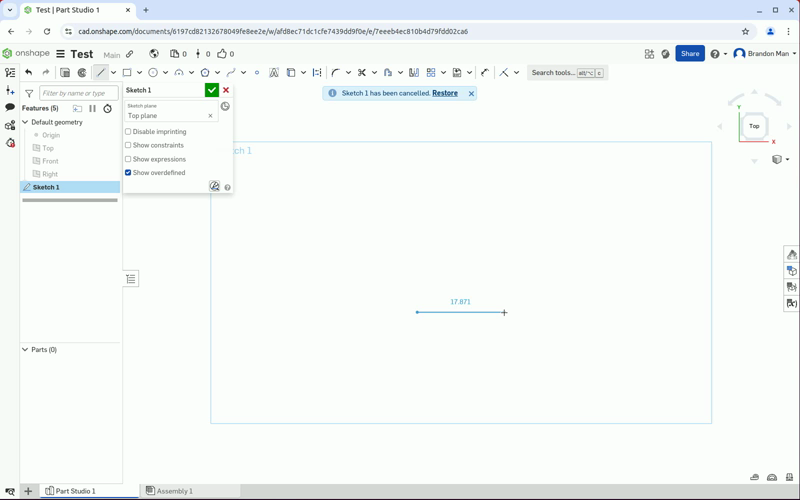
key_up(shift)
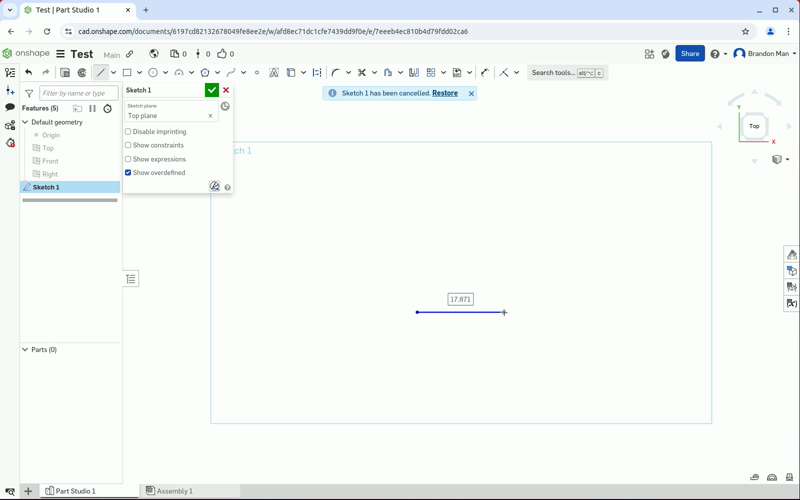
key(esc)
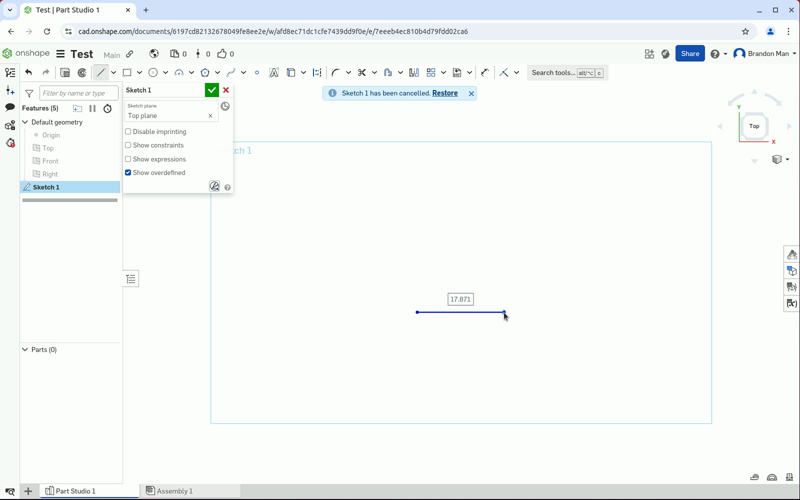
key(a)
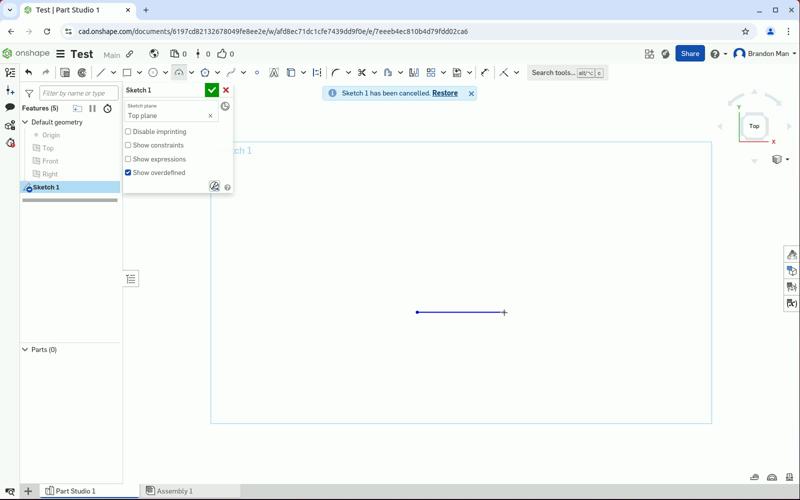
mouse_move(504, 312)
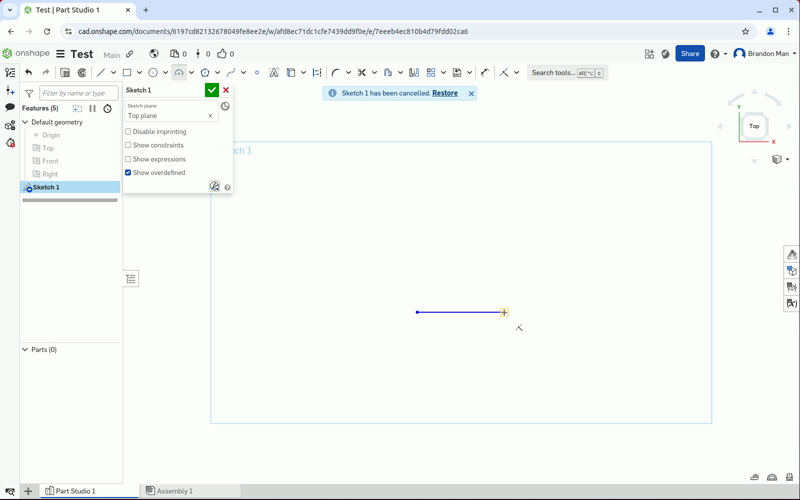
click(504, 312)
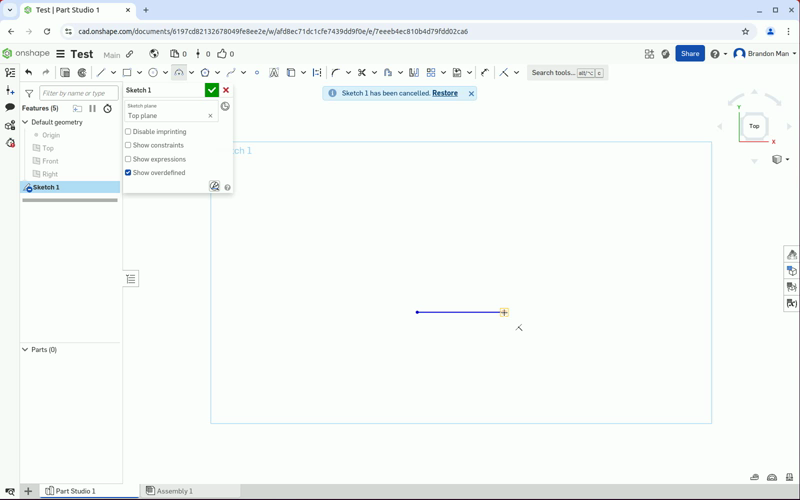
key_down(shift)
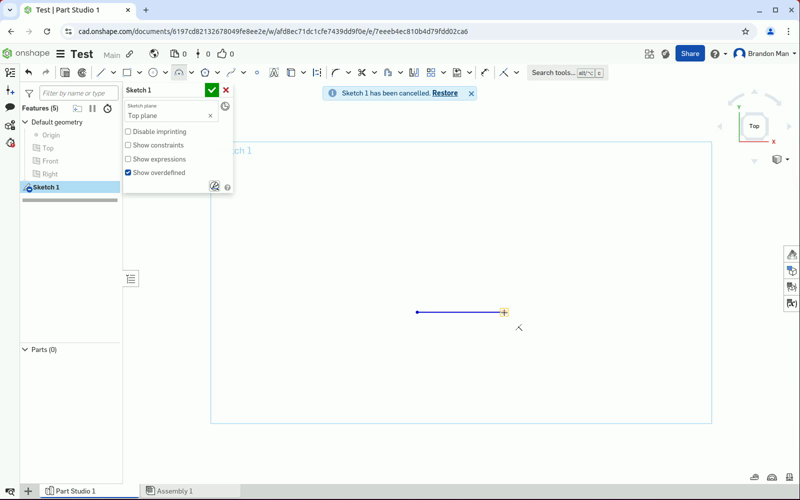
mouse_move(504, 253)
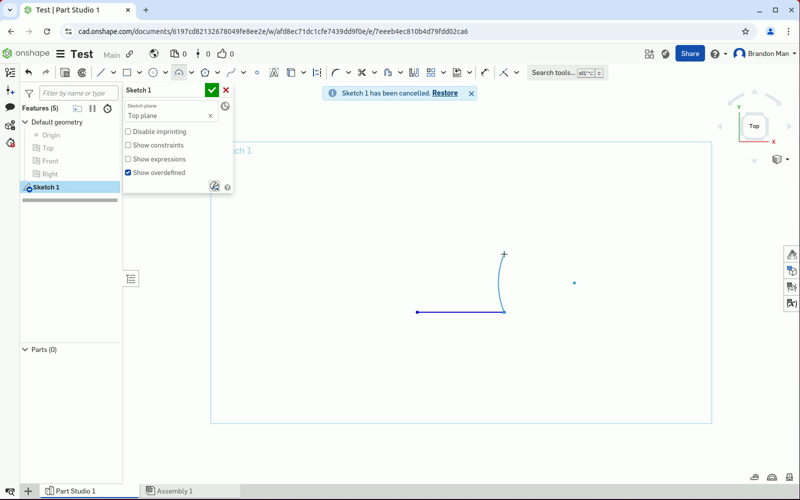
click(504, 253)
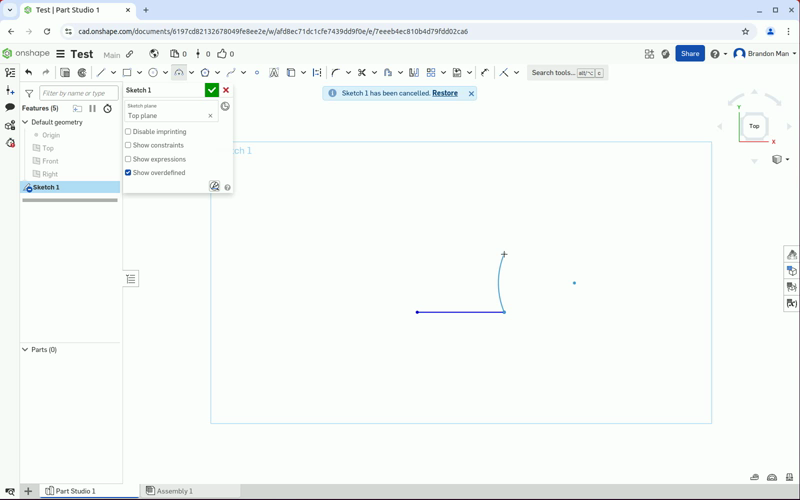
mouse_move(533, 282)
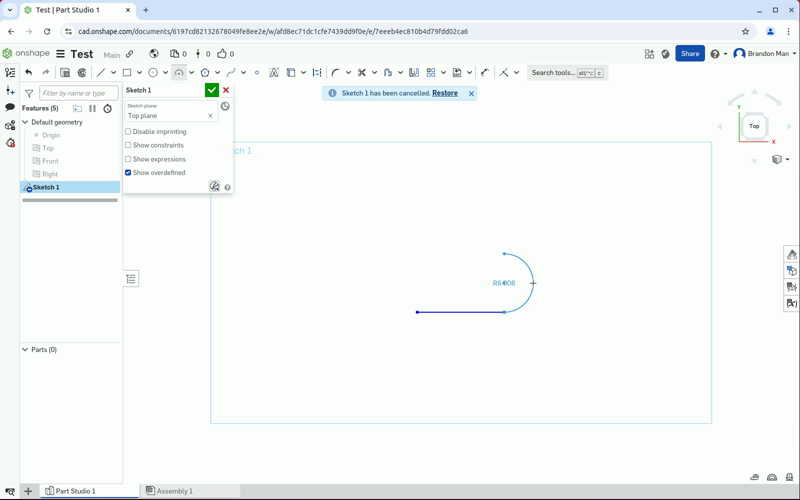
click(533, 282)
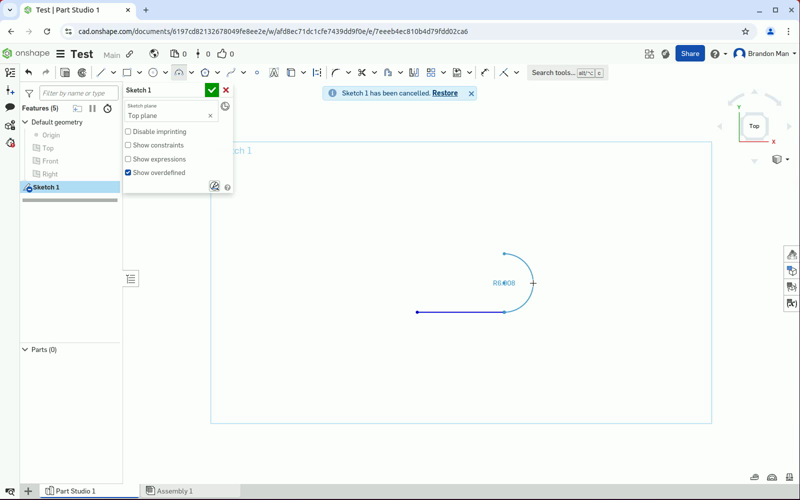
key_up(shift)
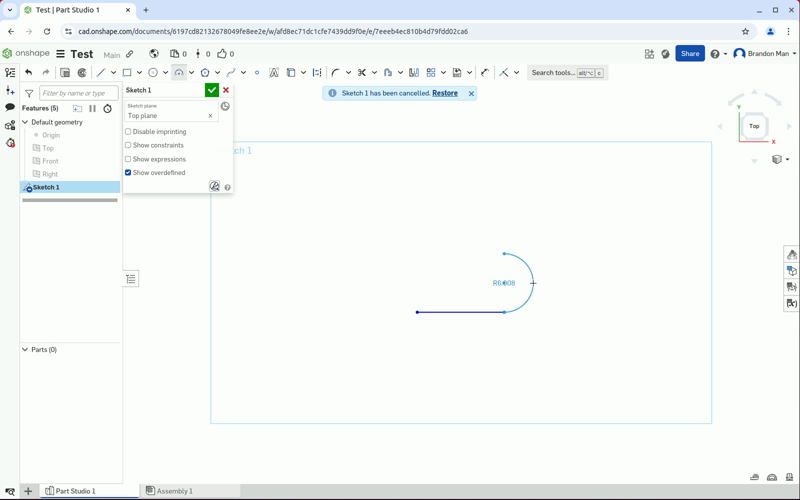
key(esc)
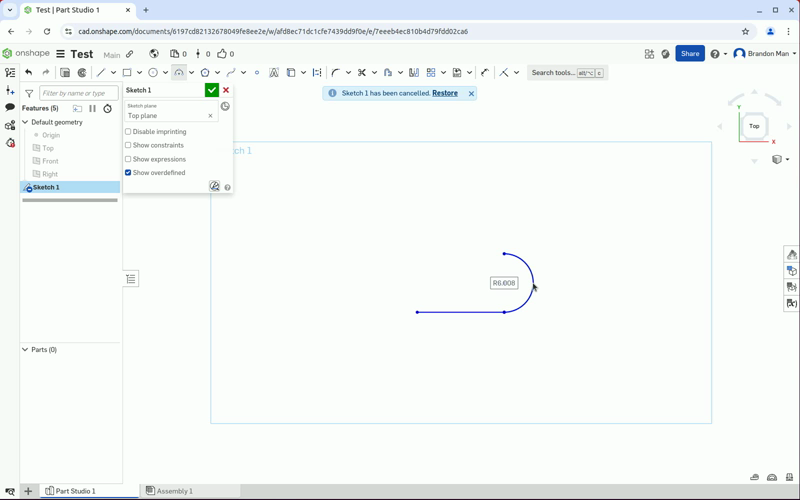
key(l)
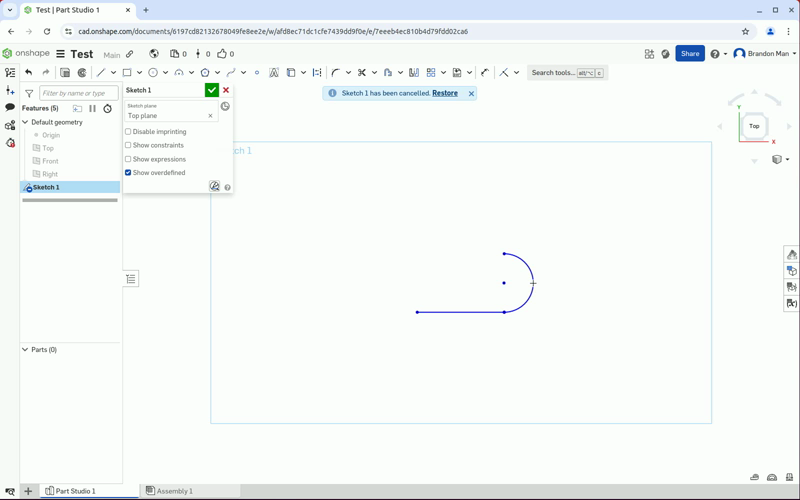
mouse_move(504, 253)
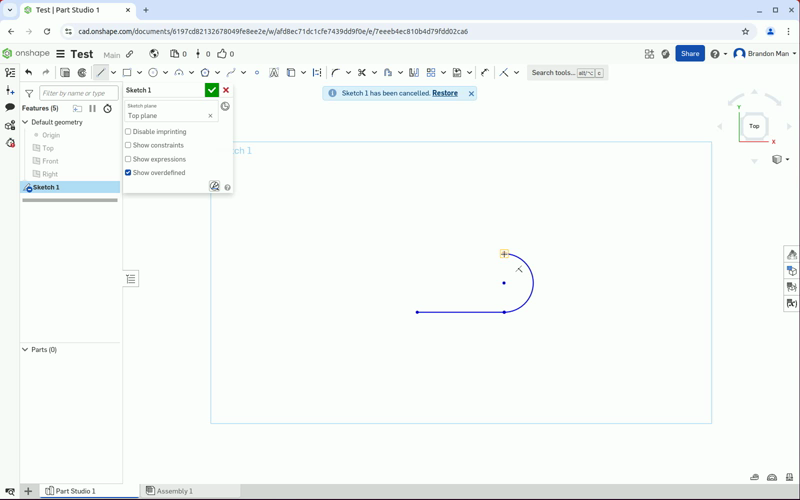
click(504, 253)
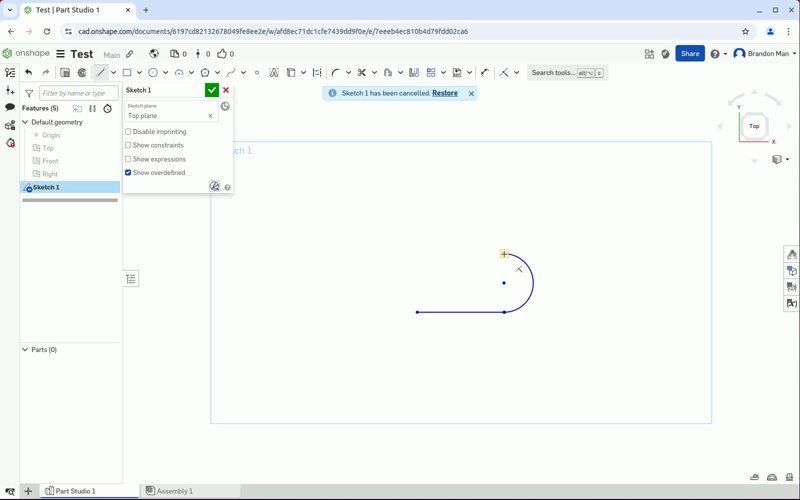
key_down(shift)
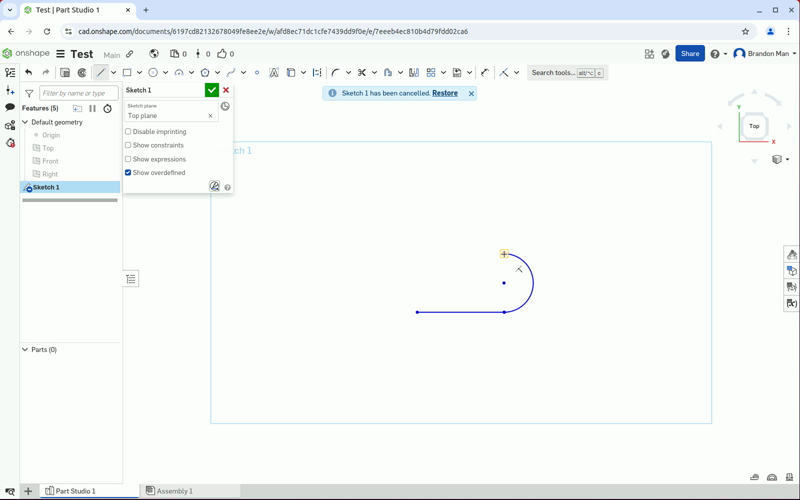
mouse_move(417, 253)
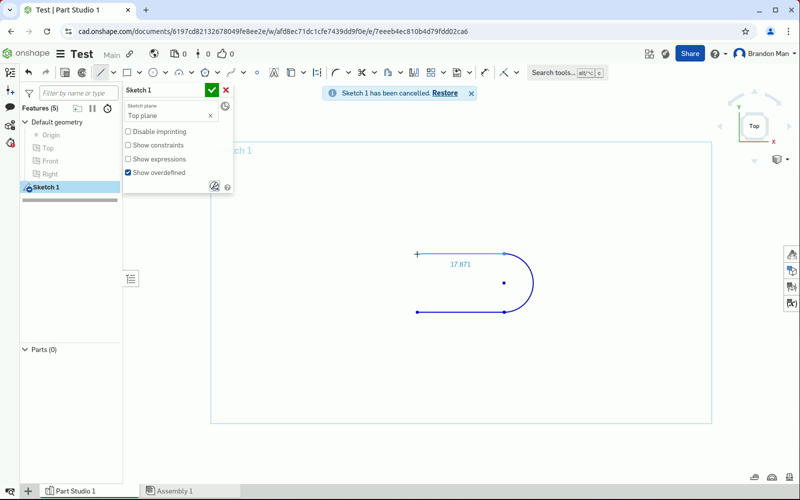
click(417, 253)
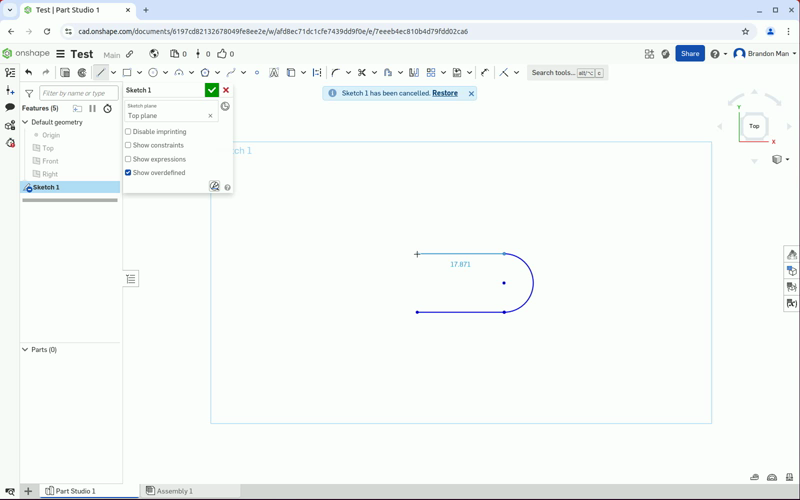
key_up(shift)
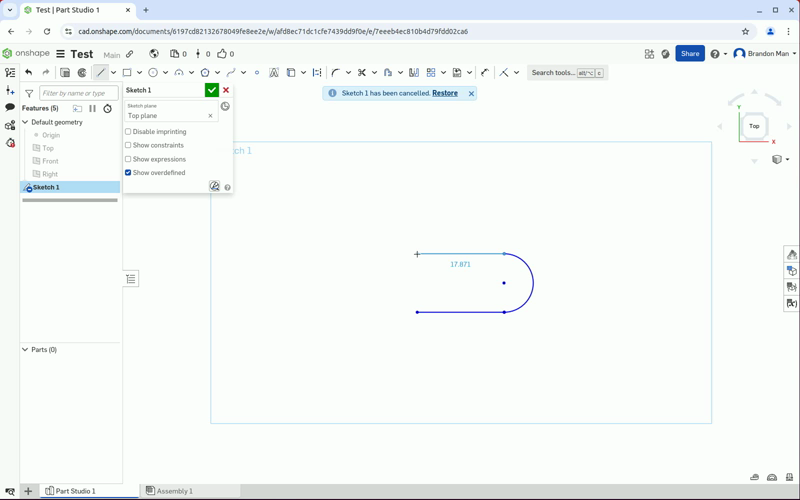
key(esc)
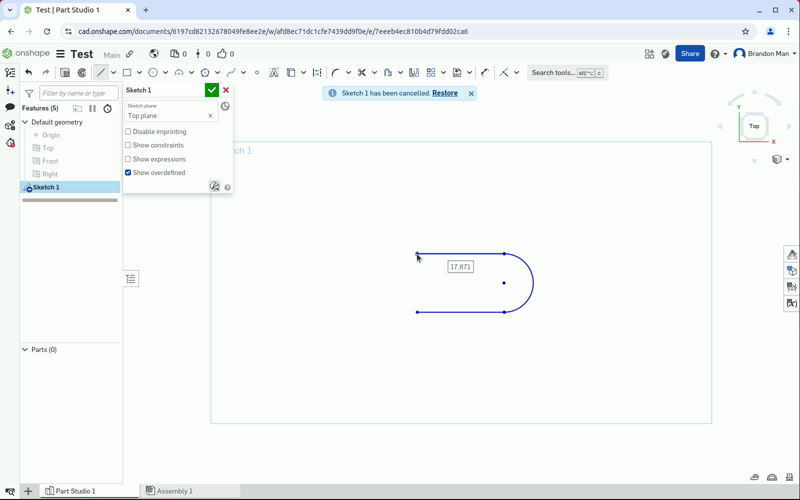
key(a)
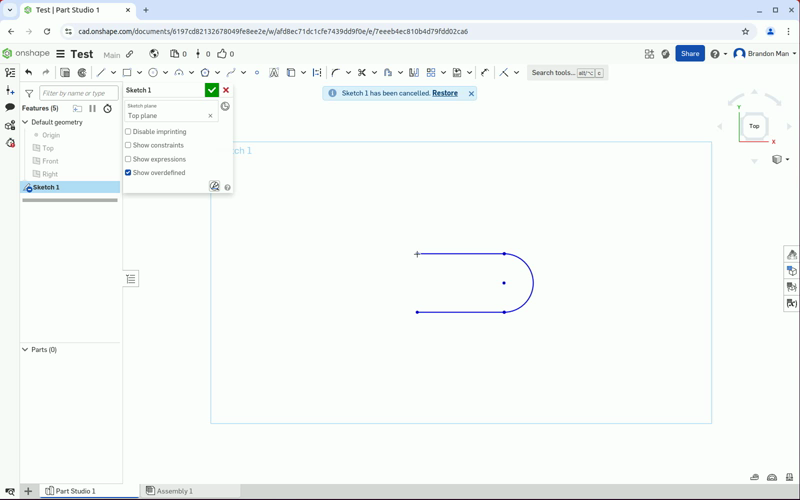
mouse_move(417, 253)
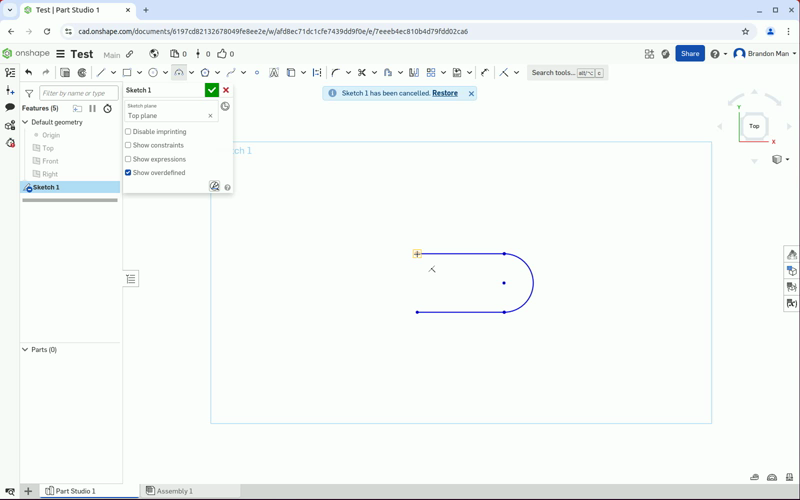
click(417, 253)
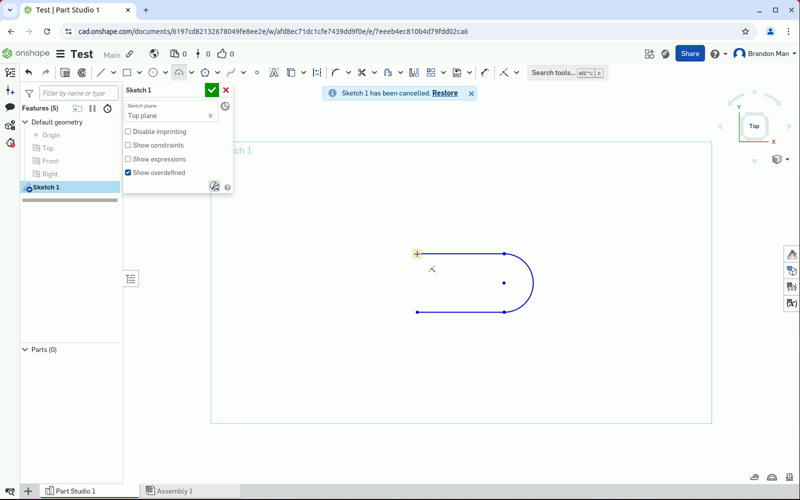
mouse_move(417, 312)
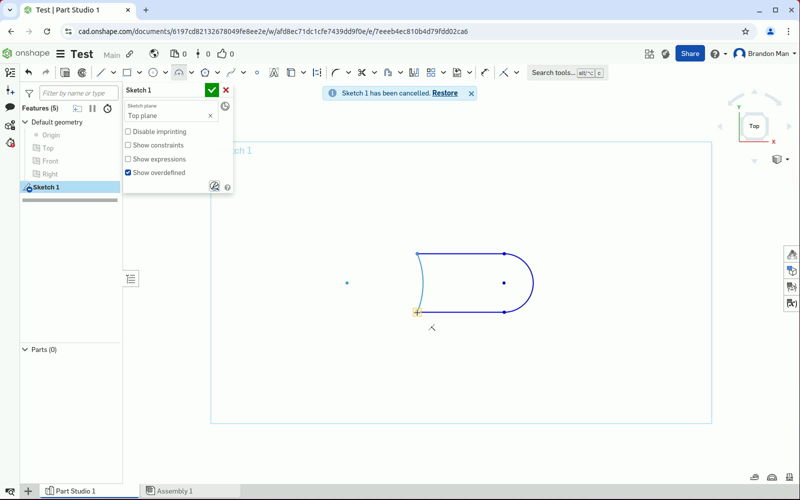
click(417, 312)
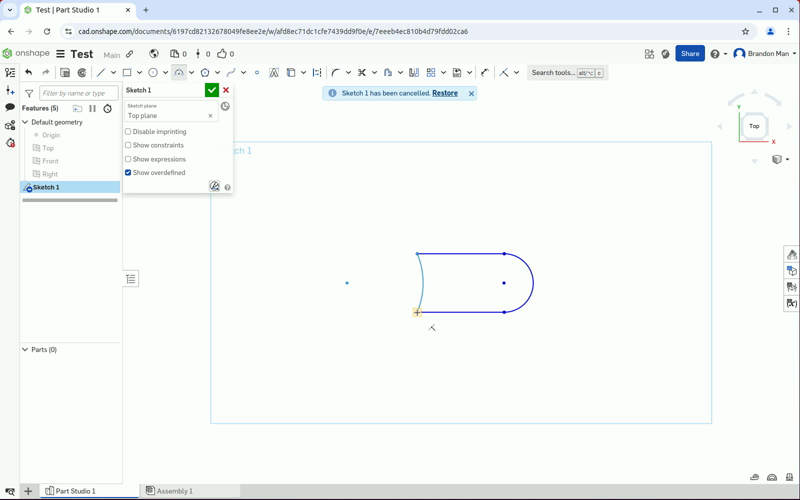
key_down(shift)
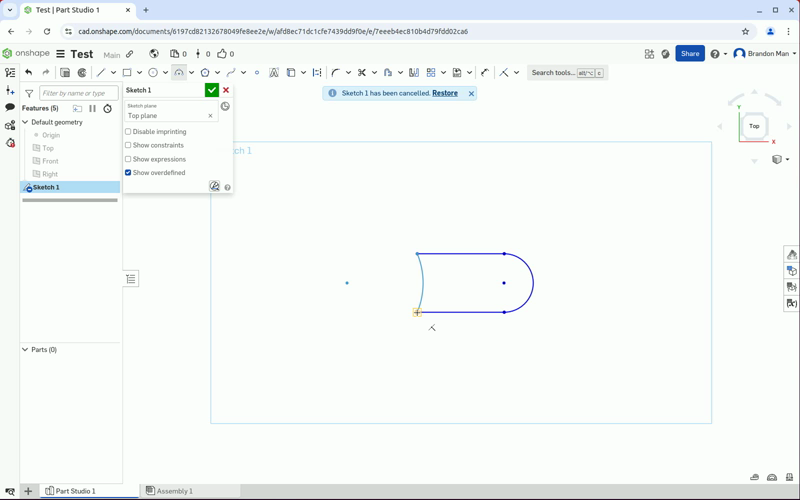
mouse_move(388, 282)
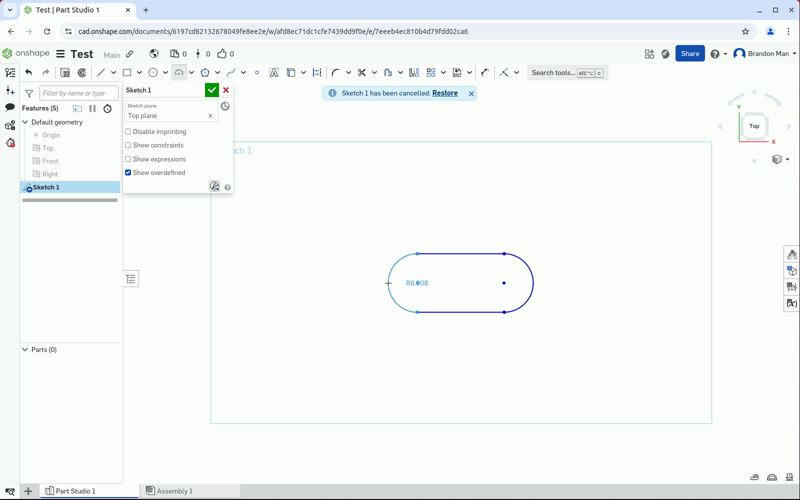
click(388, 282)
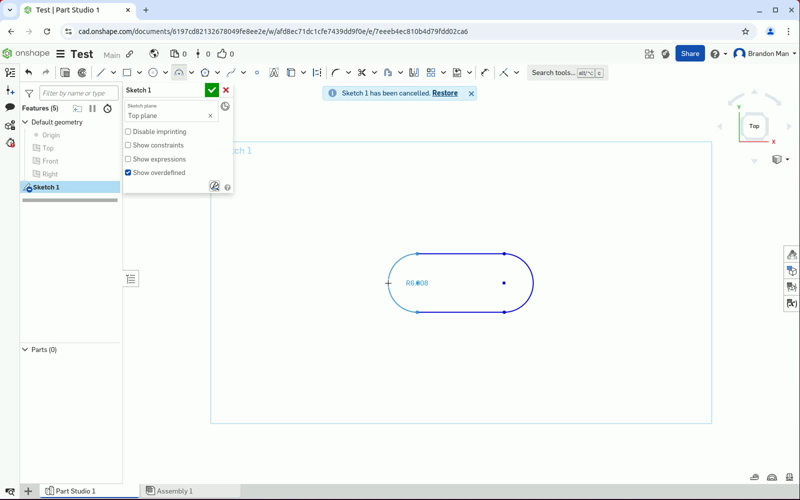
key_up(shift)
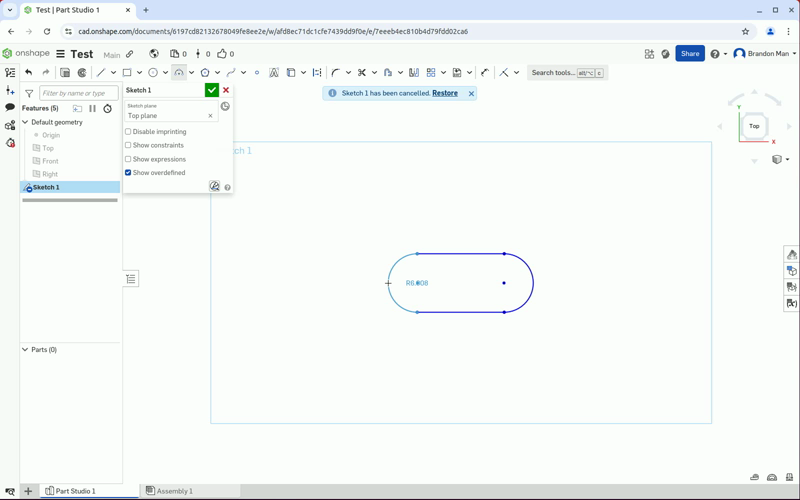
key(esc)
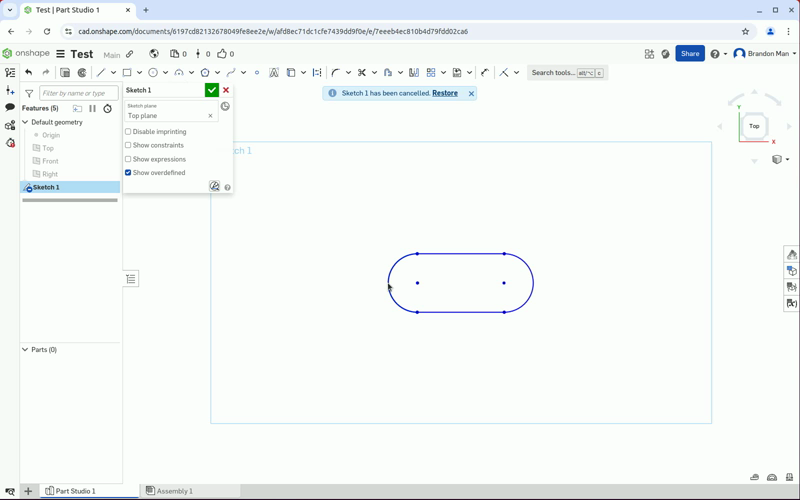
key(l)
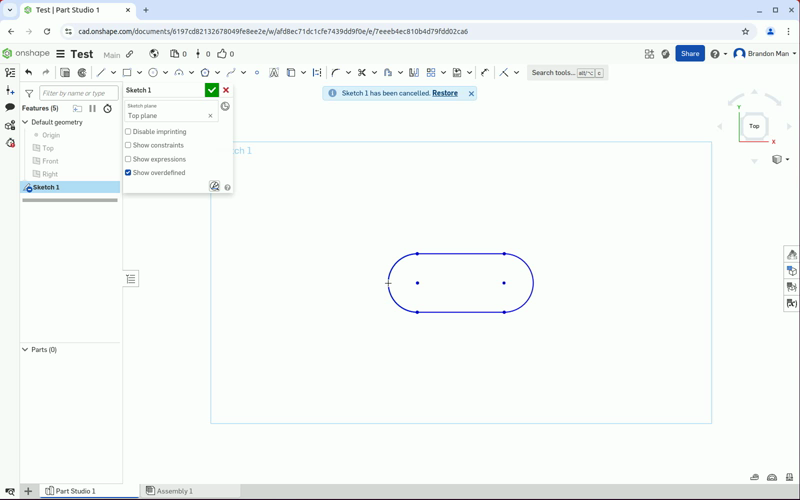
key_down(shift)
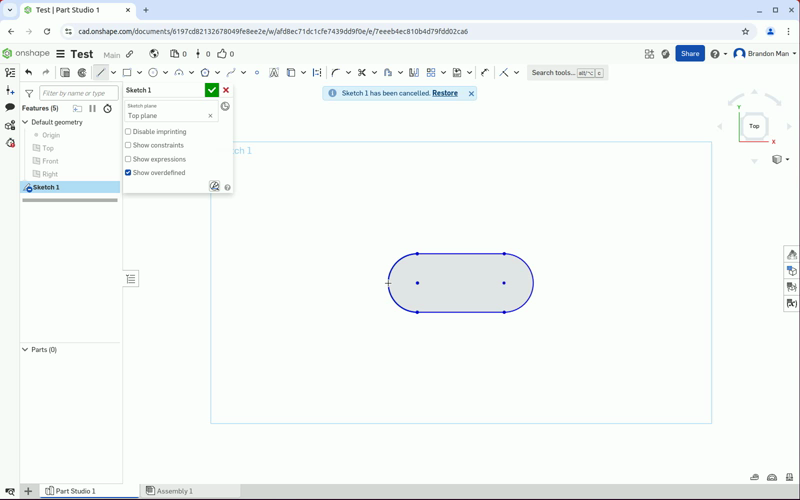
mouse_move(414, 304)
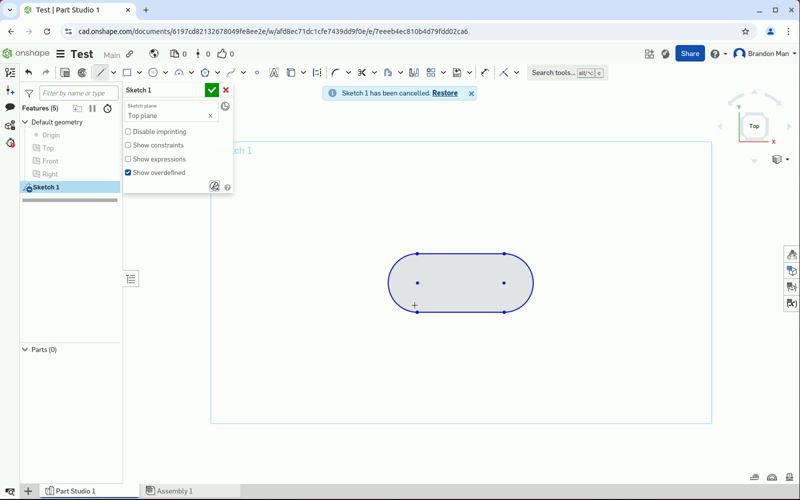
click(414, 304)
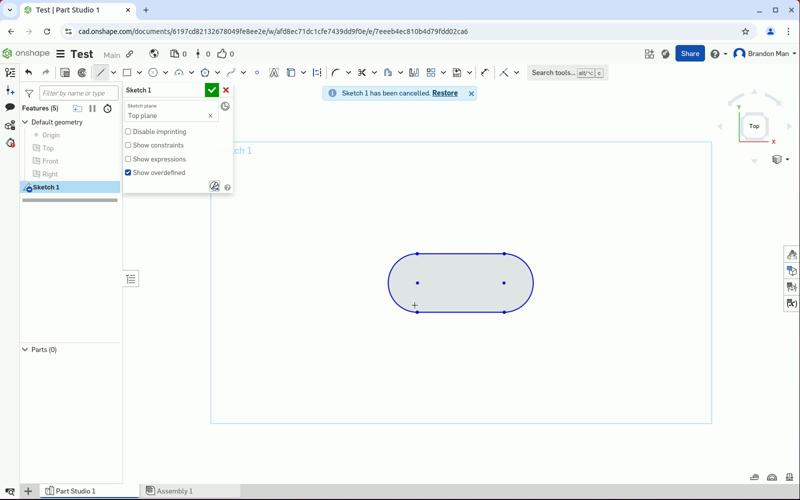
key_up(shift)
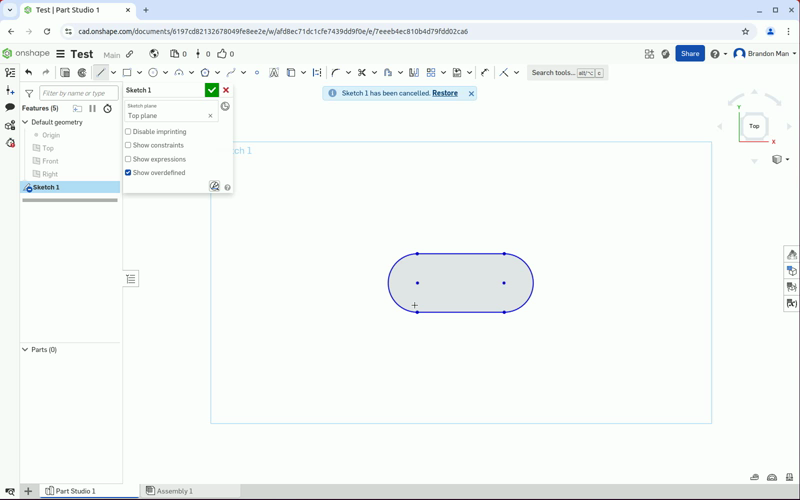
key_down(shift)
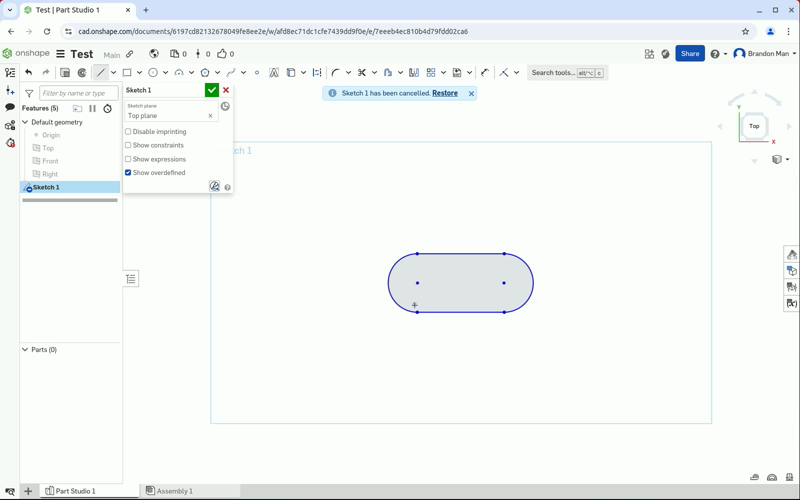
mouse_move(505, 304)
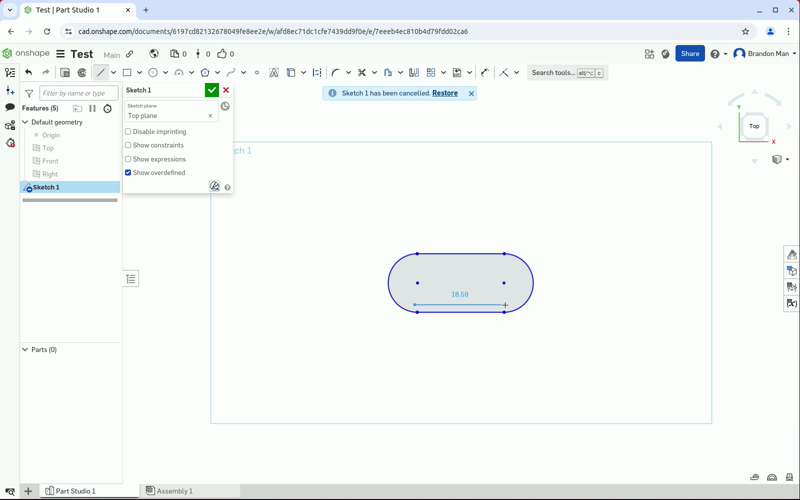
click(505, 304)
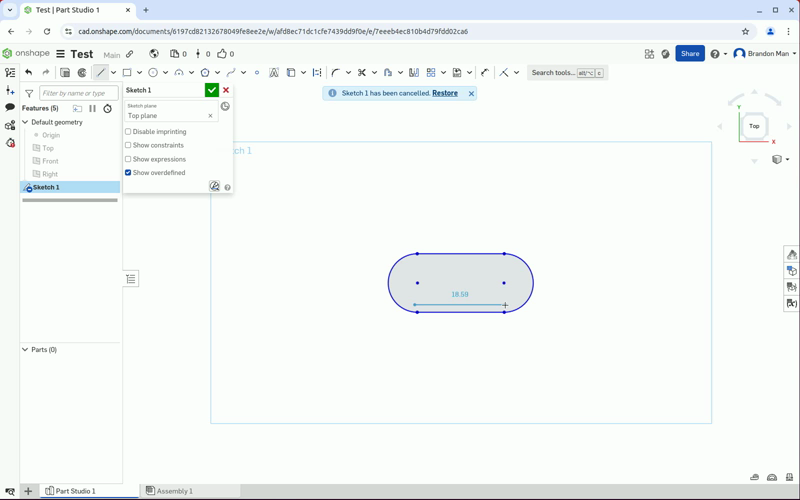
key_up(shift)
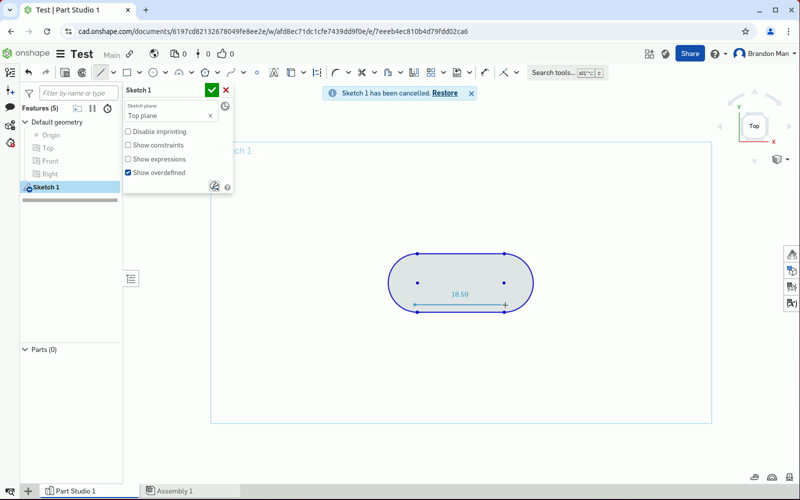
key_down(shift)
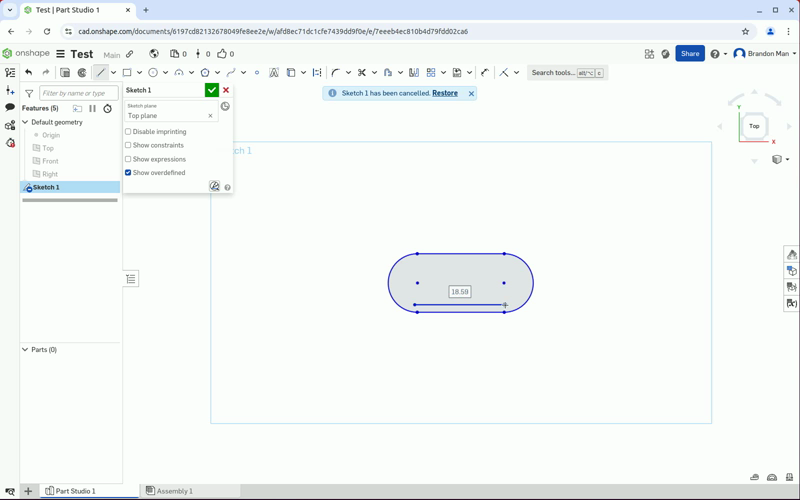
mouse_move(535, 304)
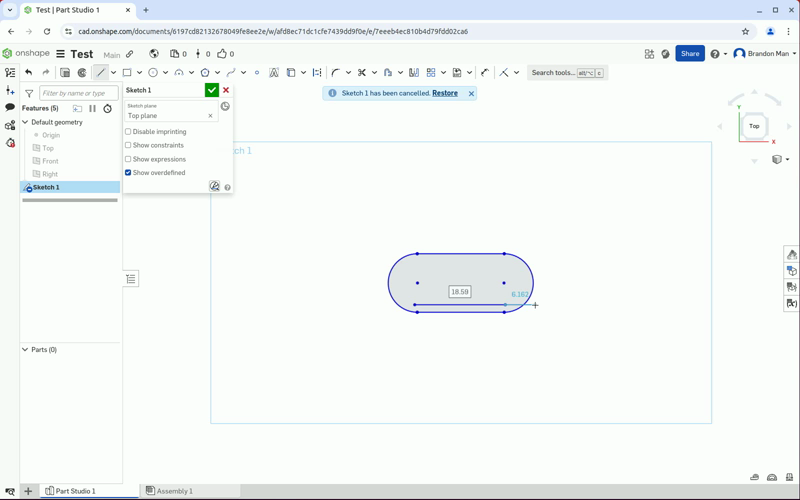
mouse_move(505, 292)
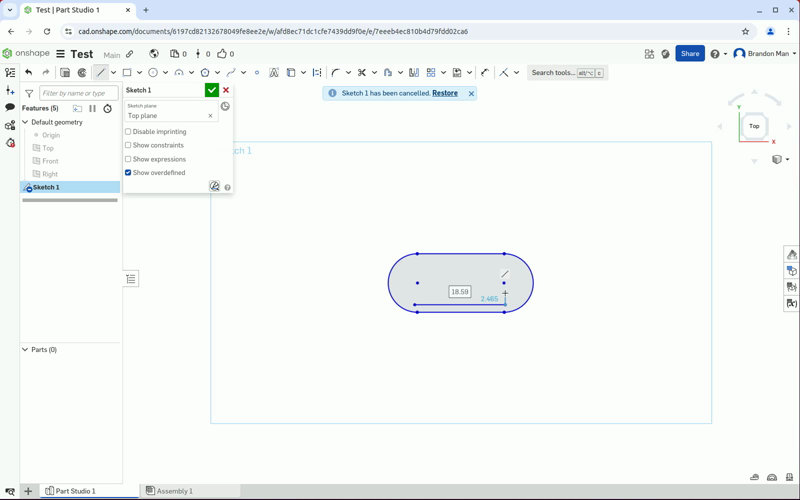
click(505, 292)
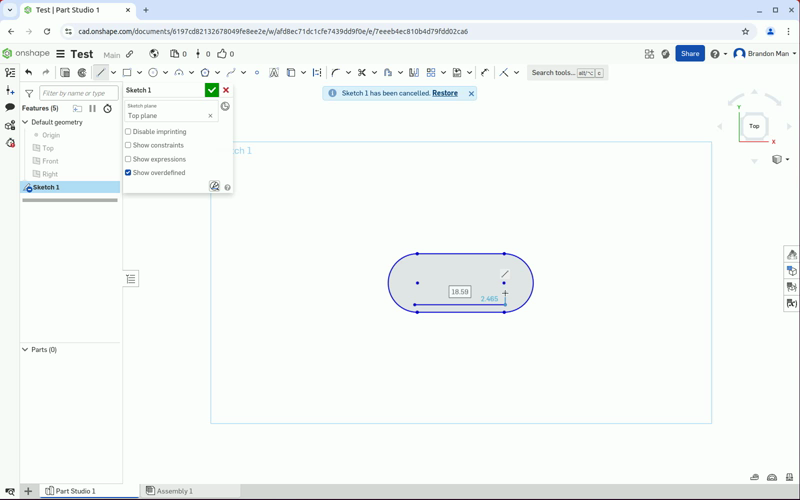
key_up(shift)
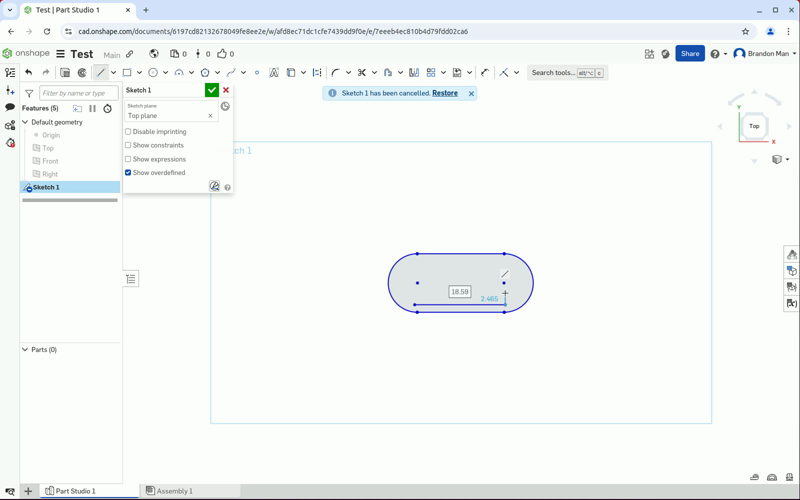
key_down(shift)
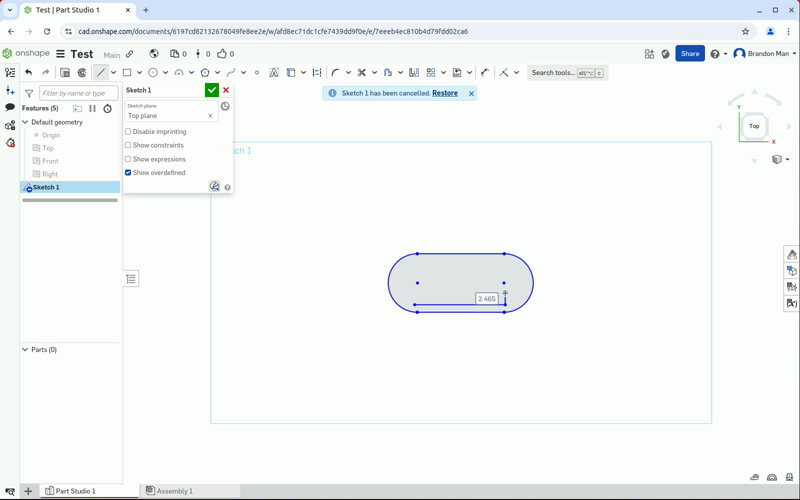
mouse_move(414, 292)
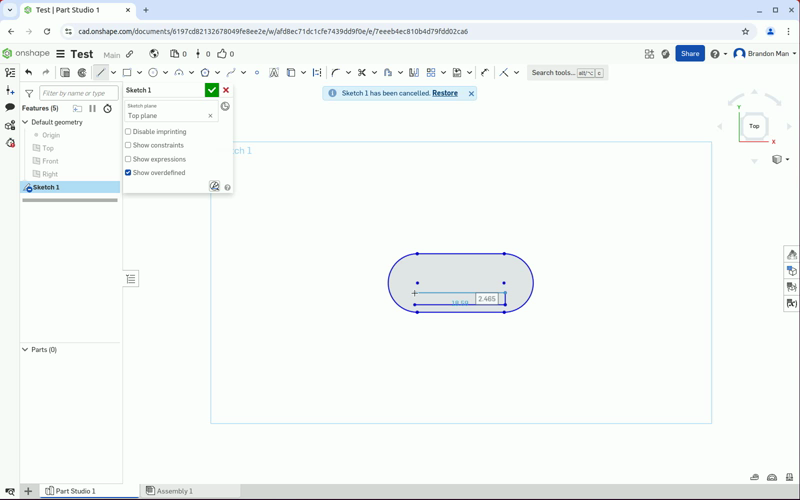
click(414, 292)
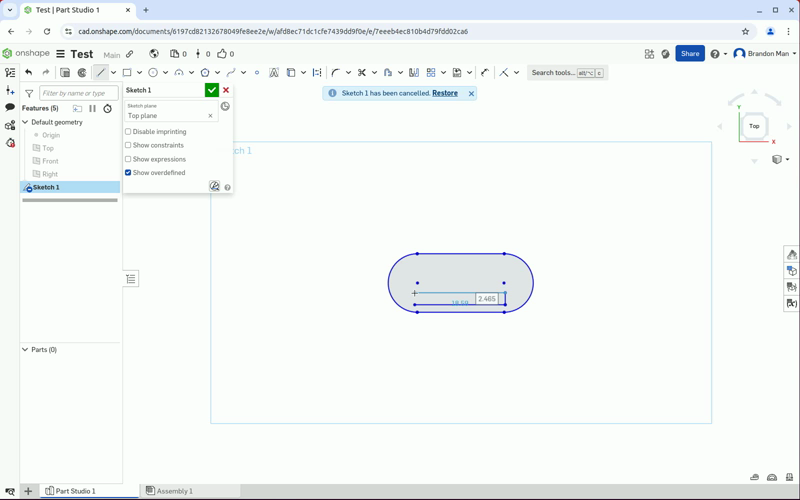
key_up(shift)
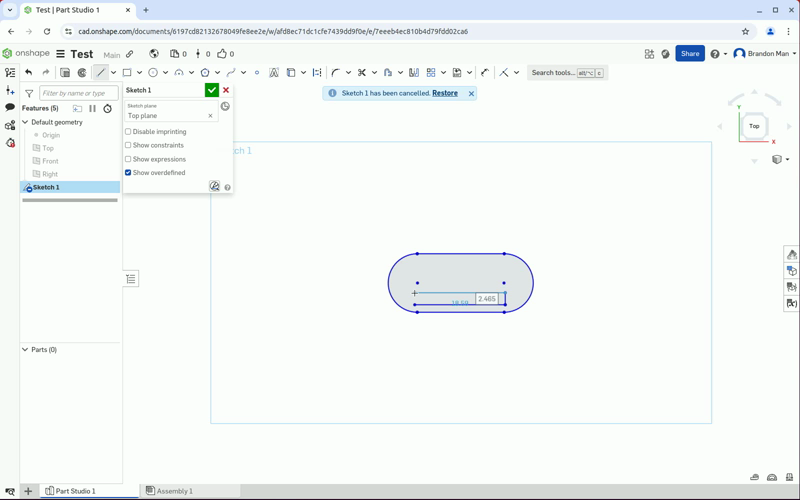
mouse_move(444, 292)
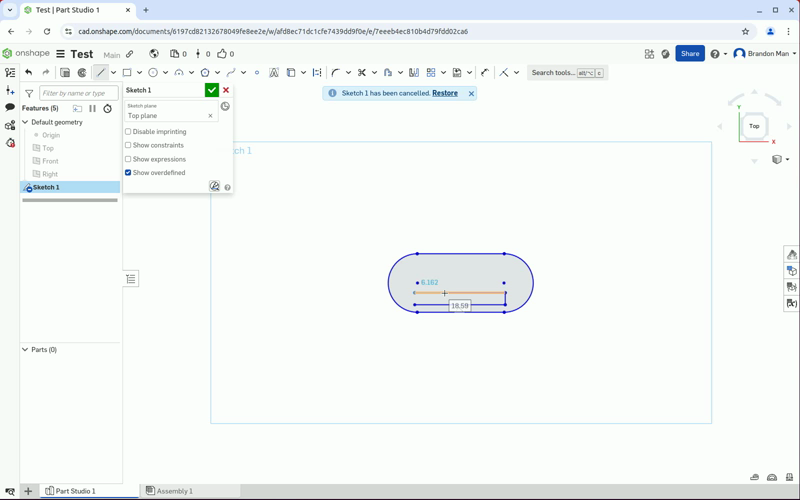
key_down(shift)
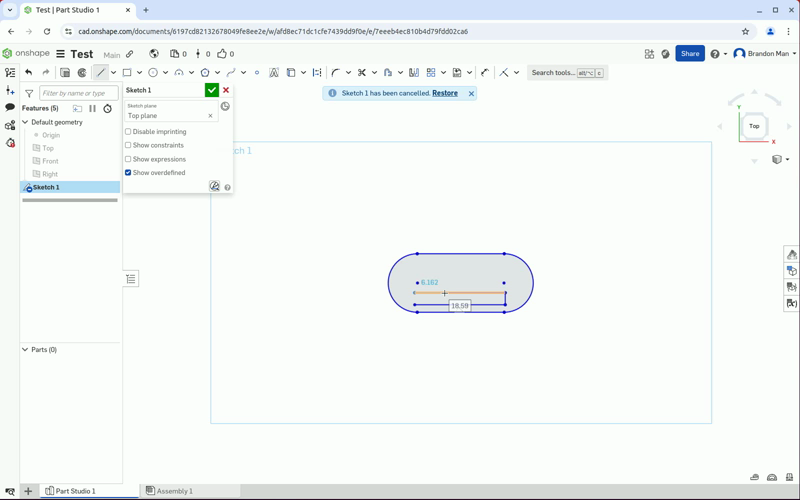
mouse_move(414, 304)
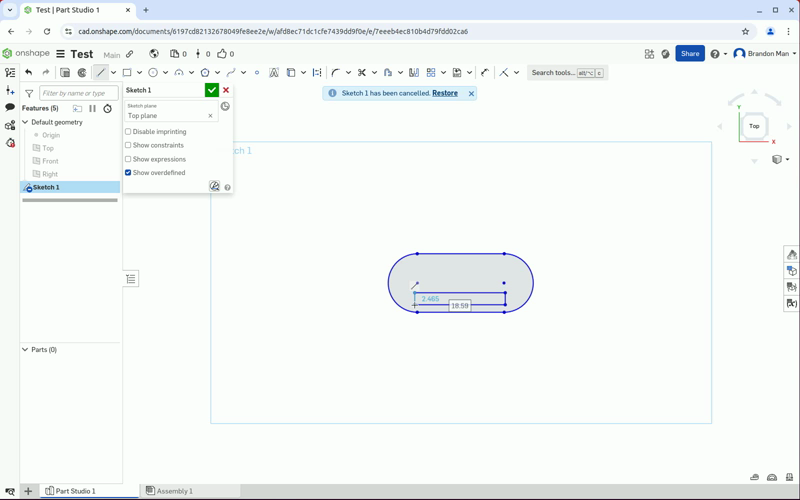
key_up(shift)
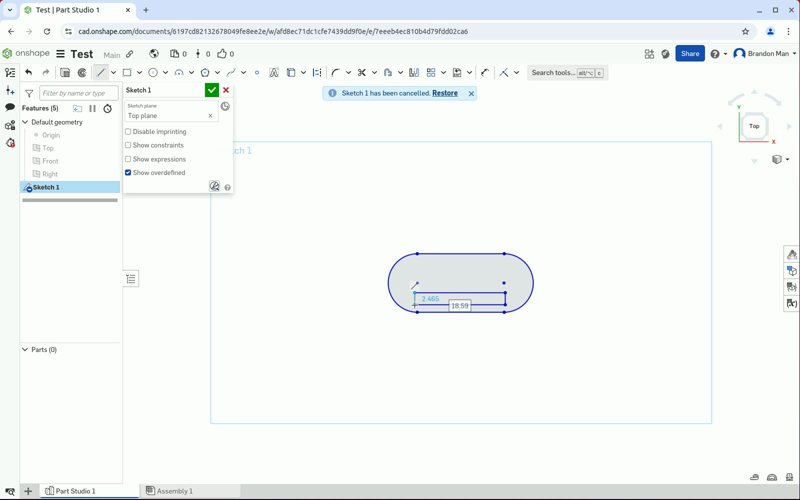
click(414, 304)
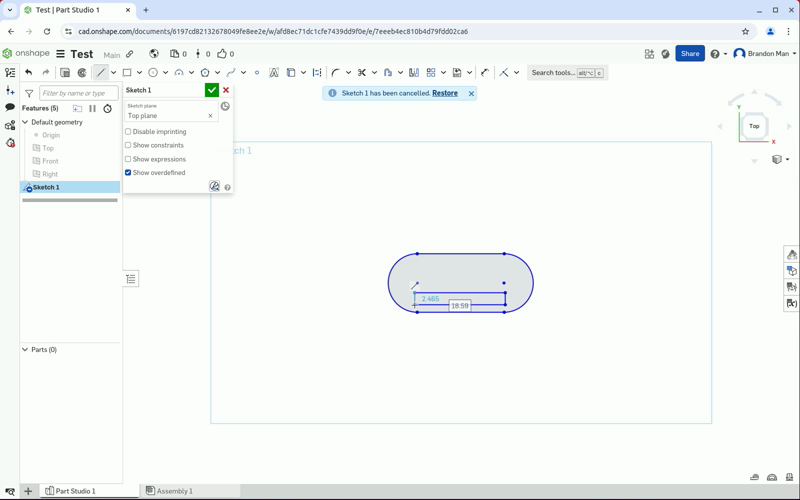
key(esc)
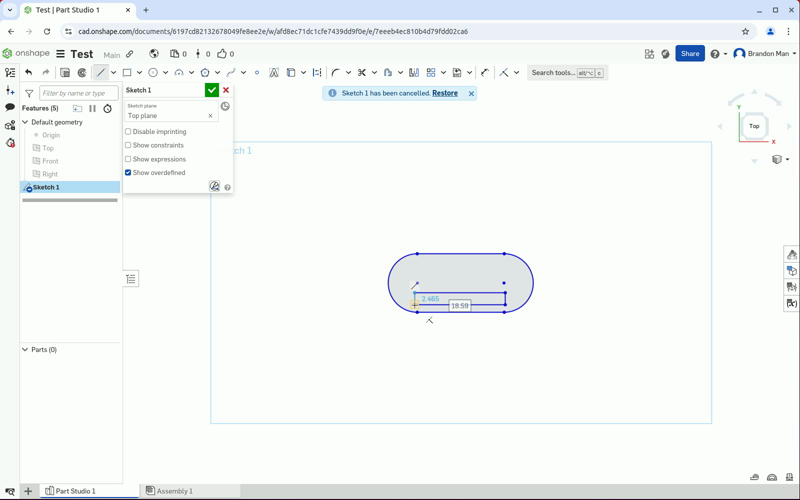
key(l)
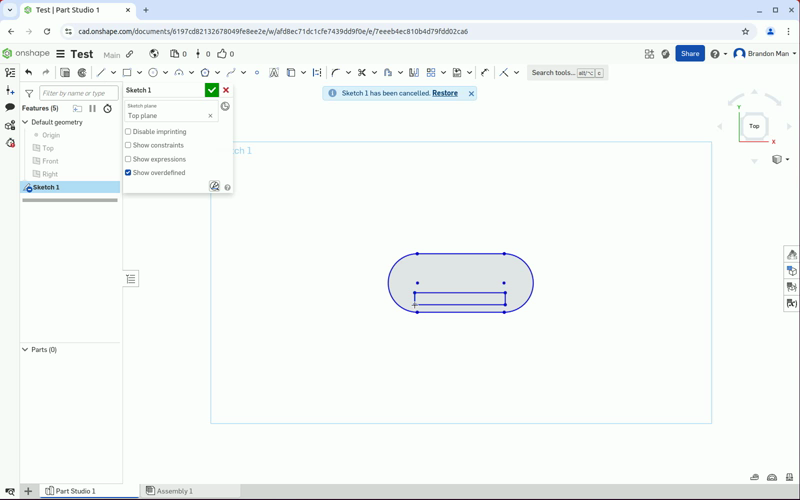
key_down(shift)
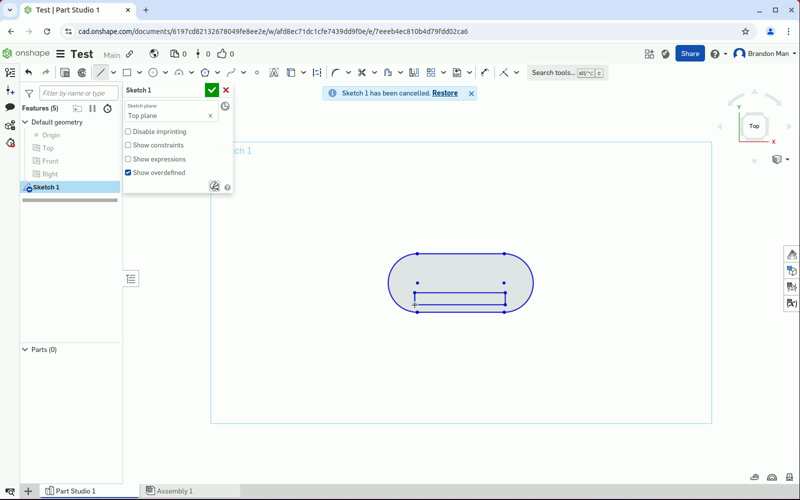
mouse_move(414, 273)
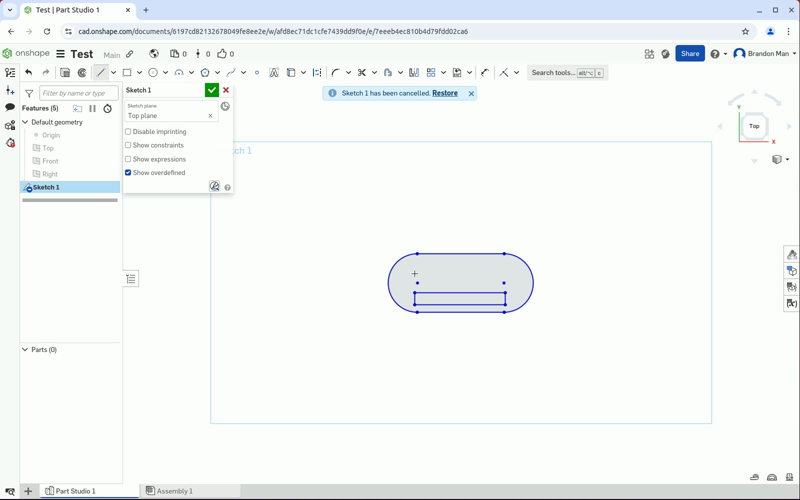
click(414, 273)
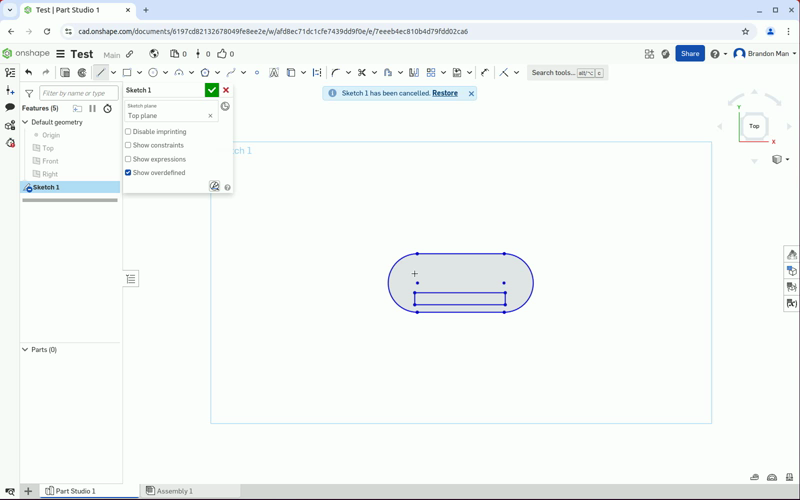
key_up(shift)
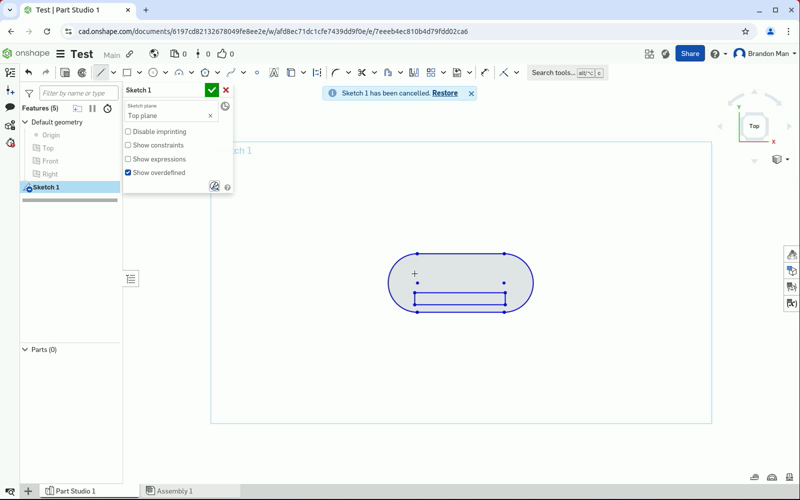
key_down(shift)
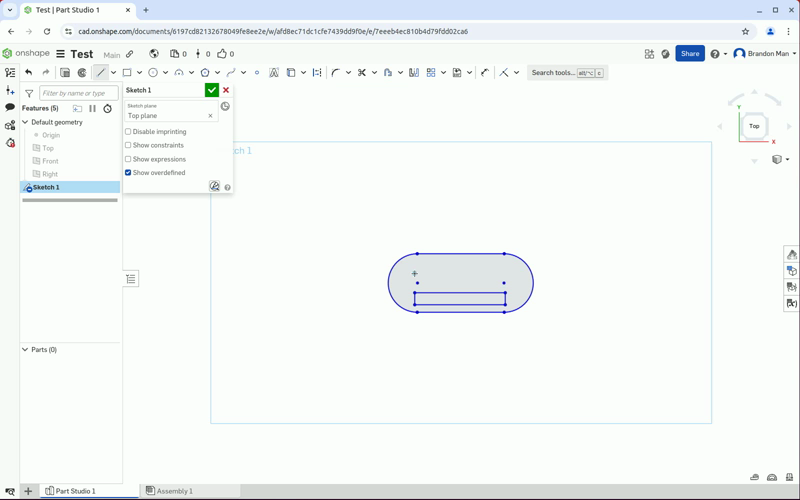
mouse_move(505, 273)
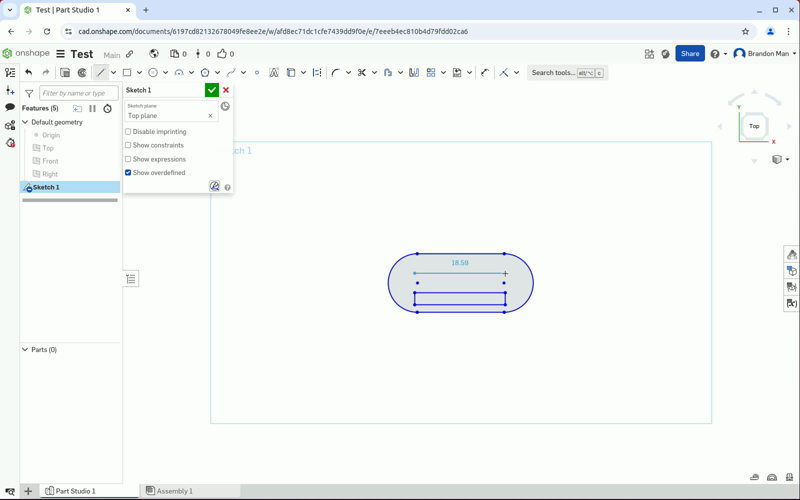
click(505, 273)
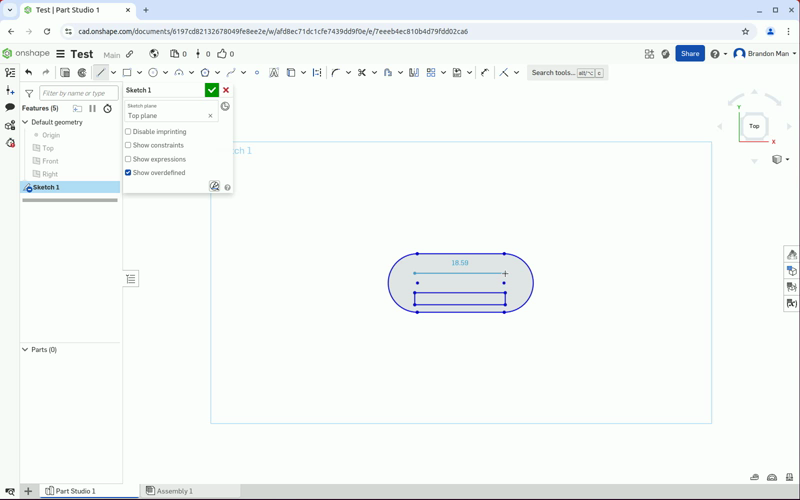
key_up(shift)
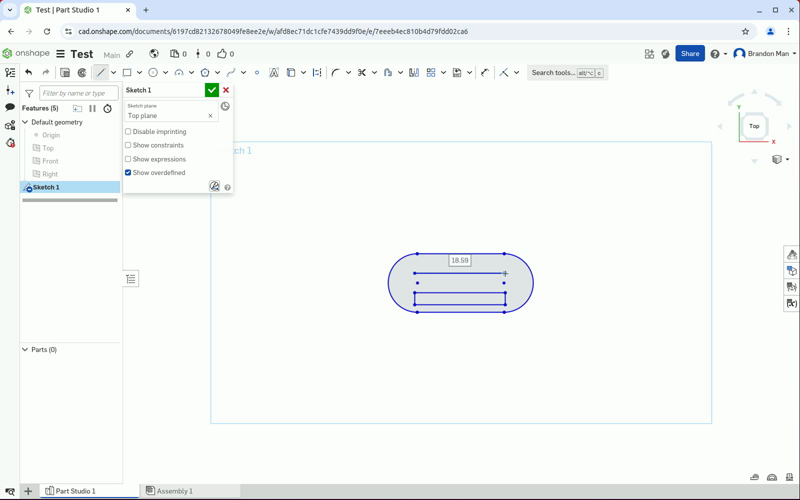
key_down(shift)
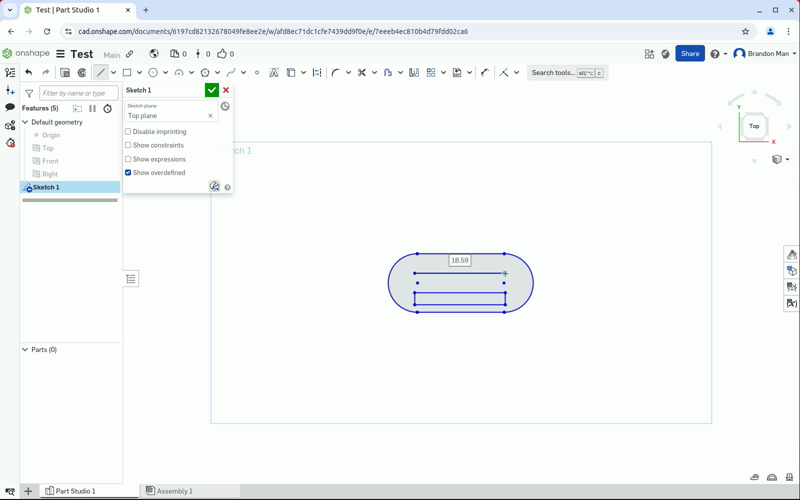
mouse_move(535, 273)
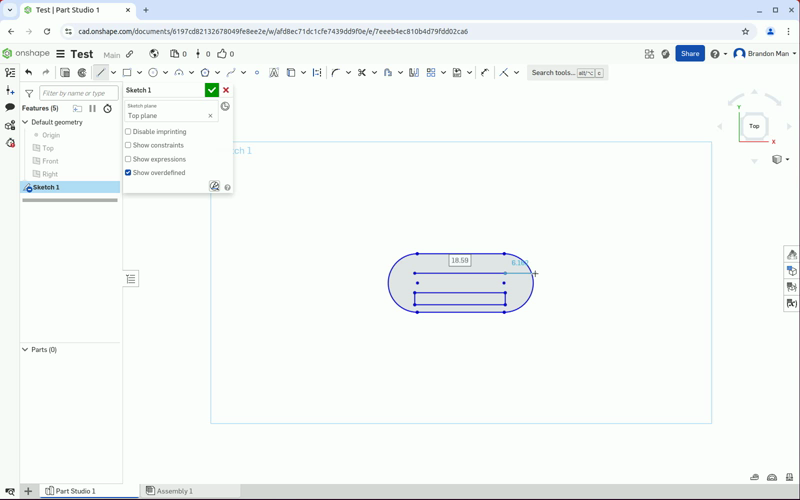
mouse_move(505, 261)
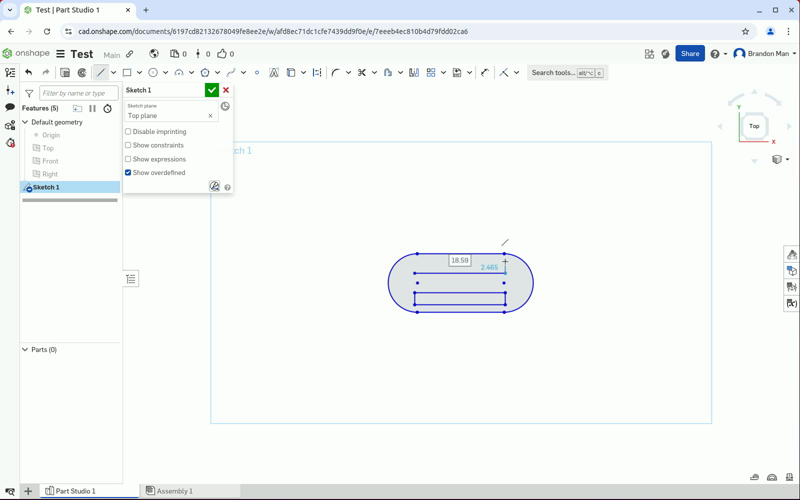
click(505, 261)
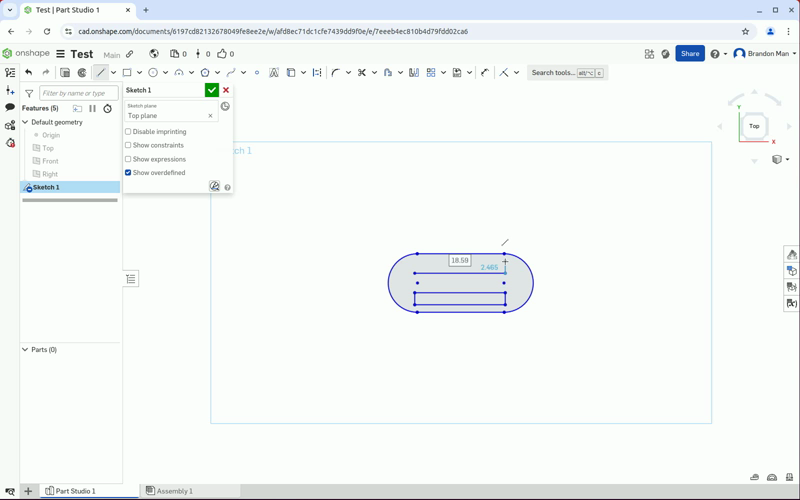
key_up(shift)
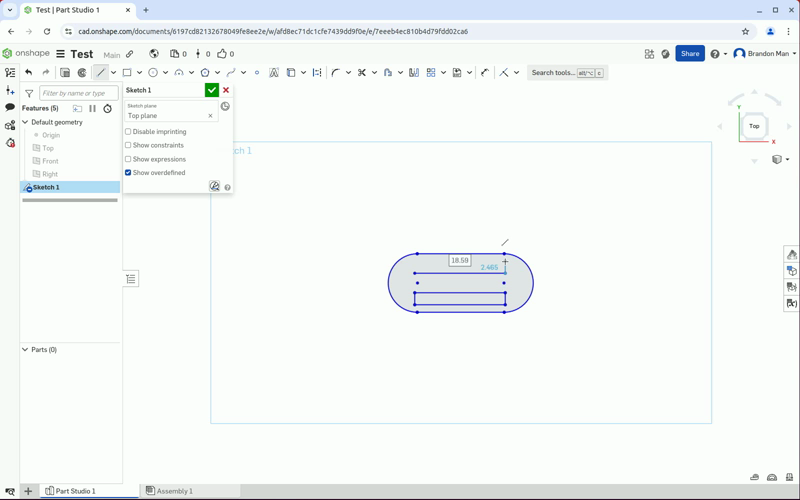
key_down(shift)
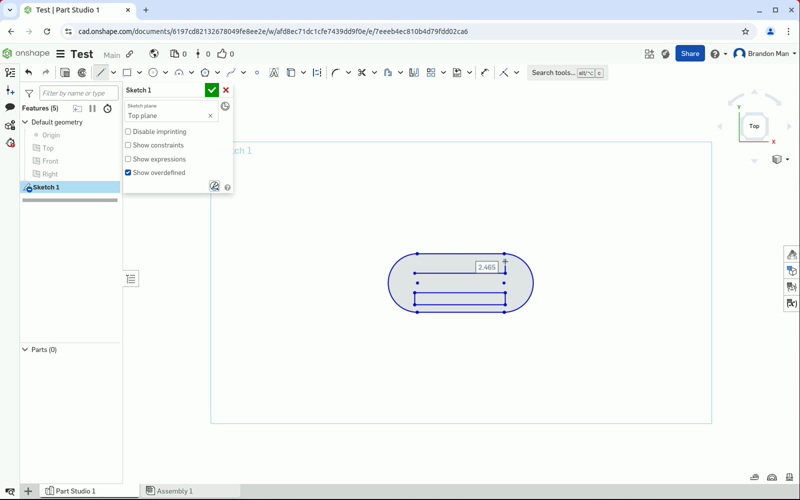
mouse_move(414, 261)
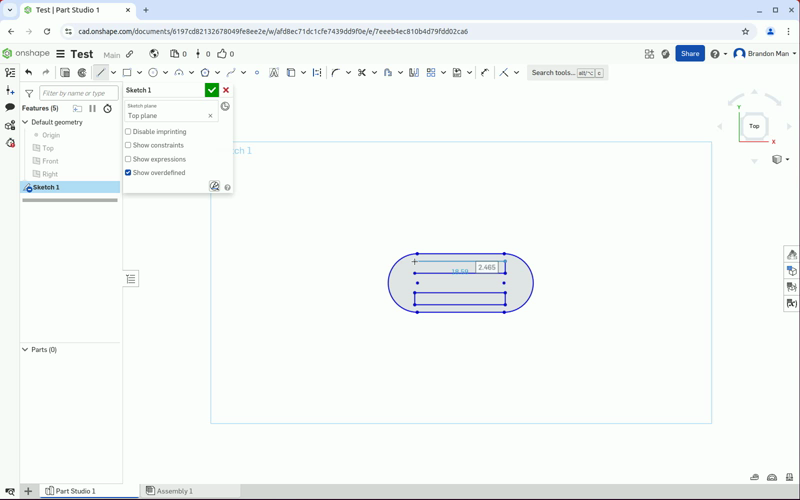
click(414, 261)
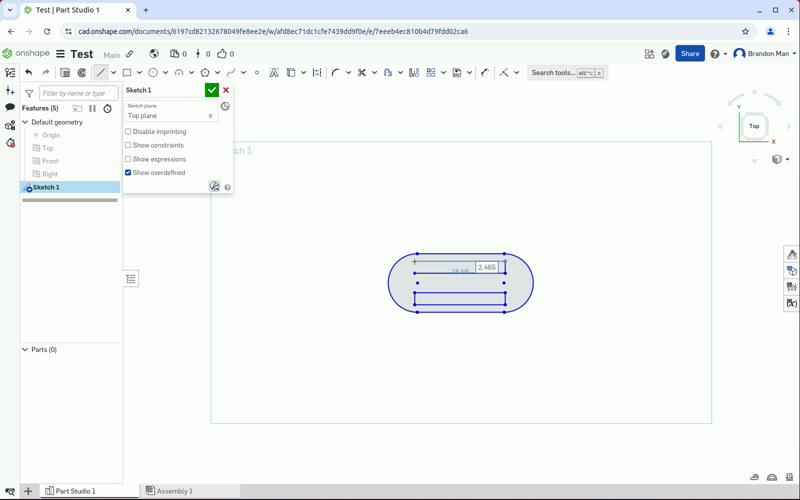
key_up(shift)
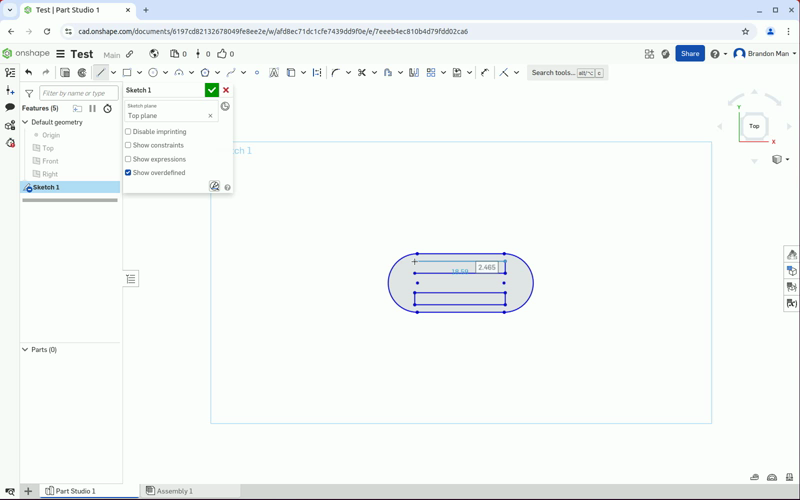
mouse_move(444, 261)
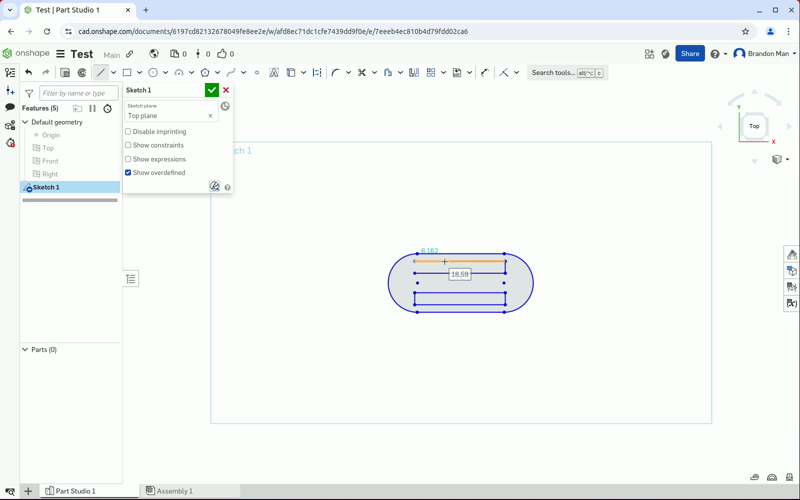
key_down(shift)
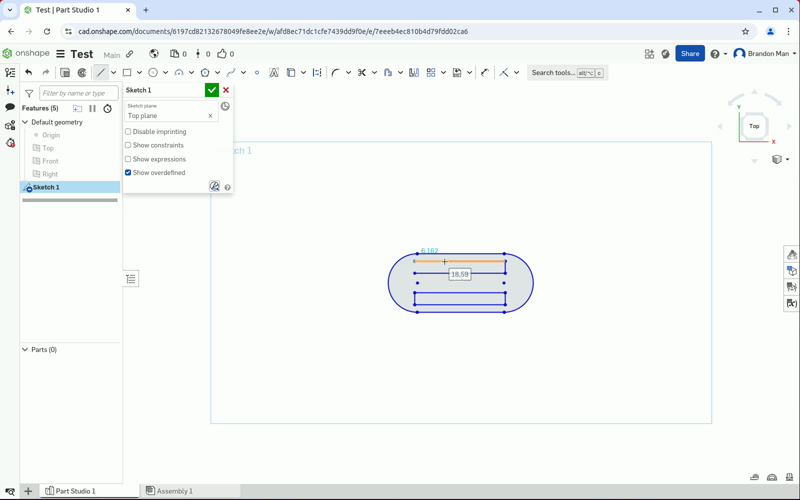
mouse_move(414, 273)
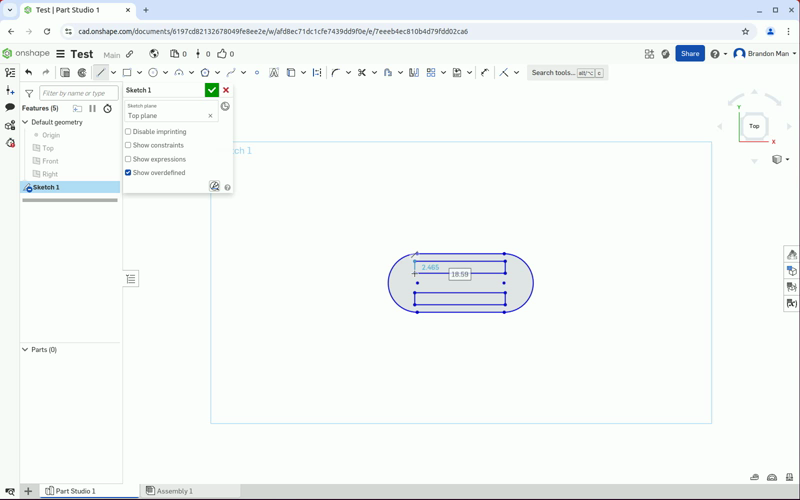
key_up(shift)
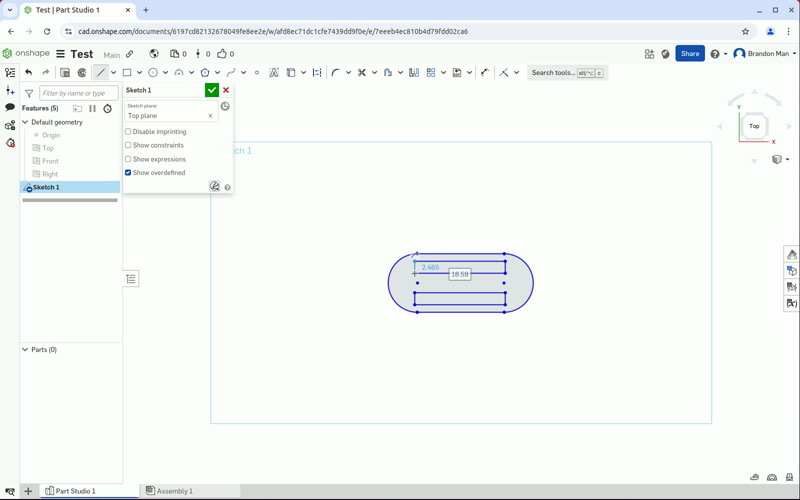
click(414, 273)
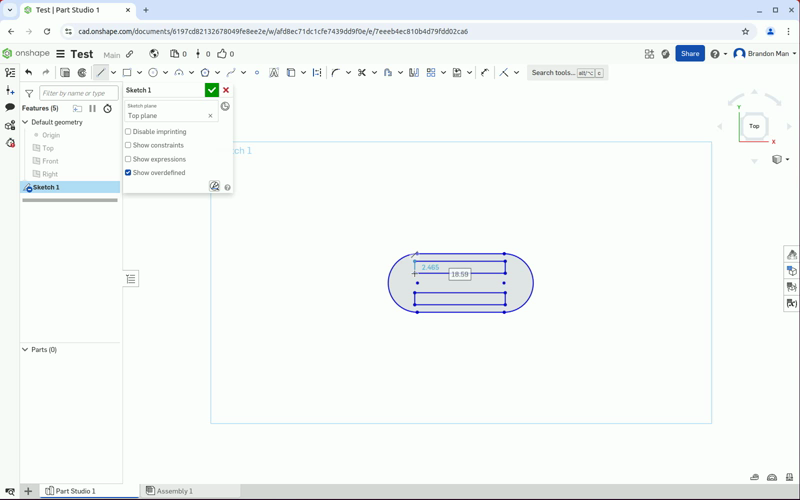
key(esc)
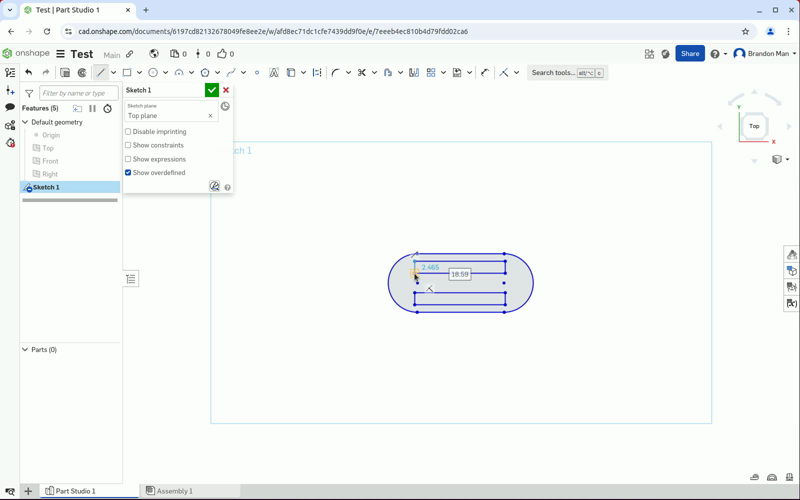
mouse_move(429, 283)
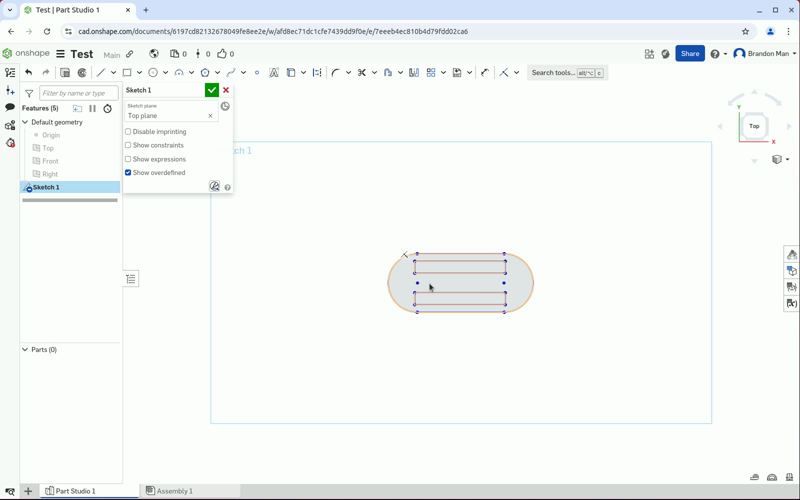
click(429, 283)
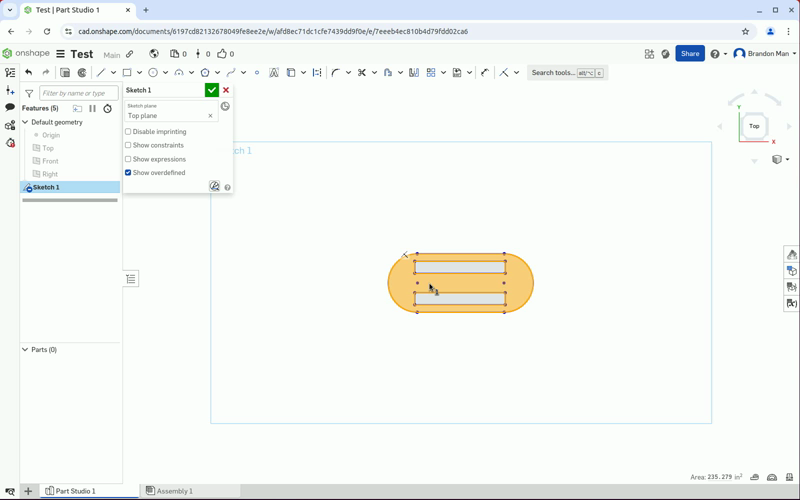
mouse_move(73, 352)
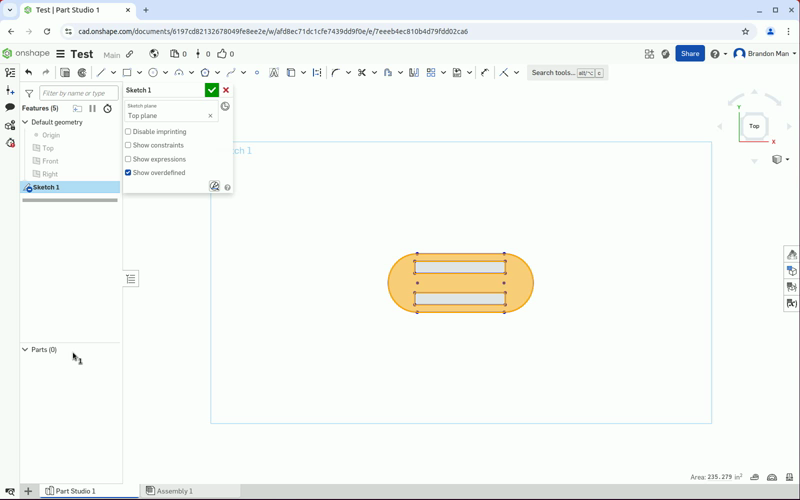
key(shift+y)
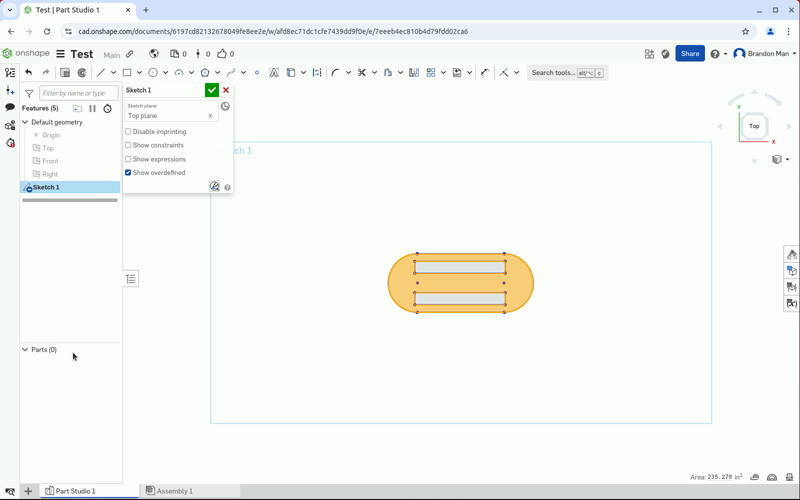
key(shift+e)
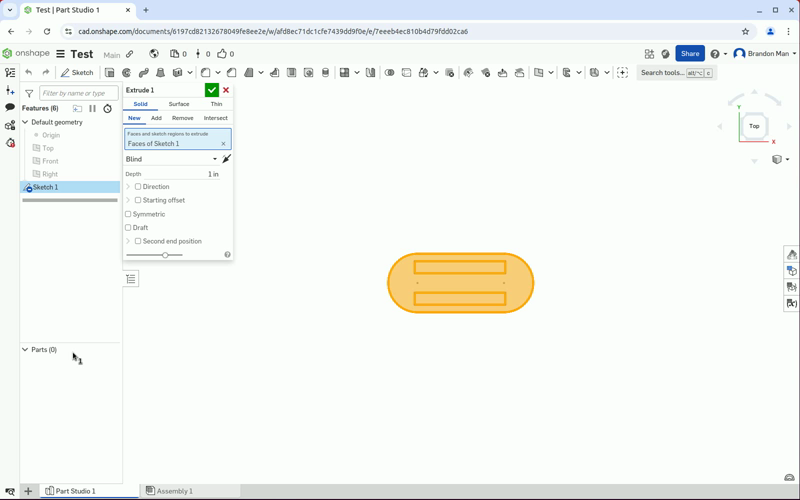
mouse_move(143, 106)
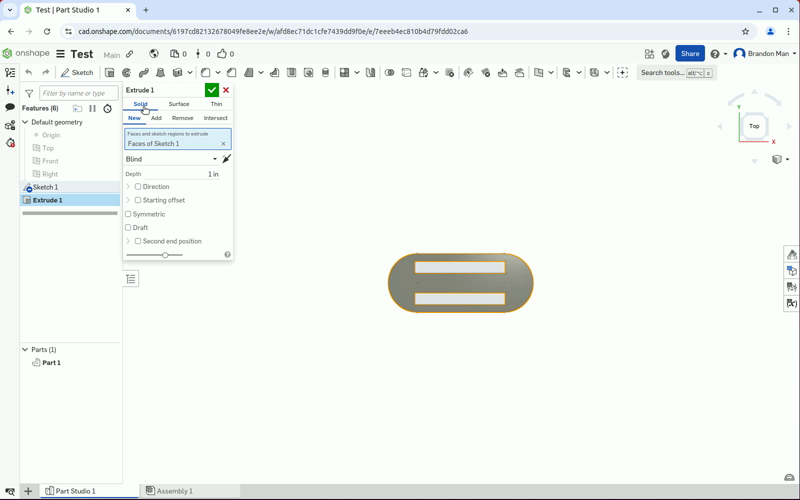
click(143, 106)
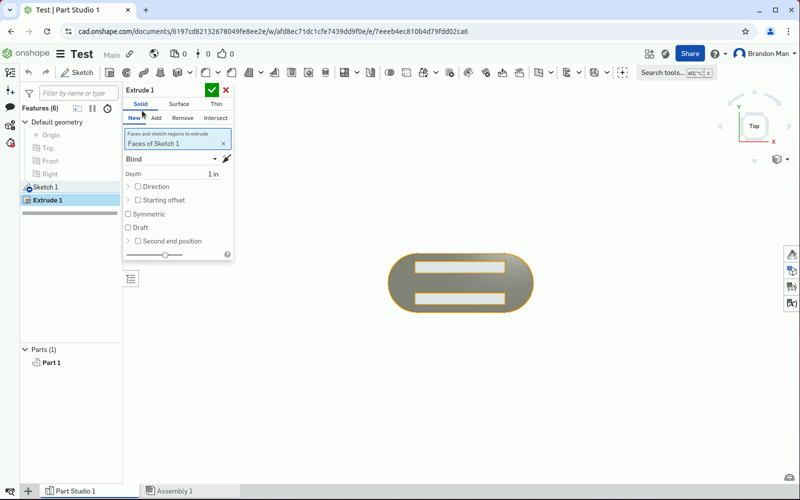
mouse_move(137, 120)
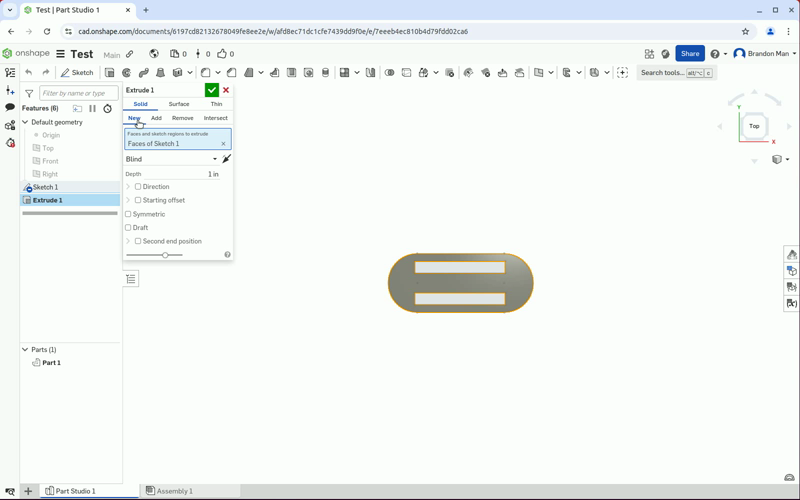
click(137, 120)
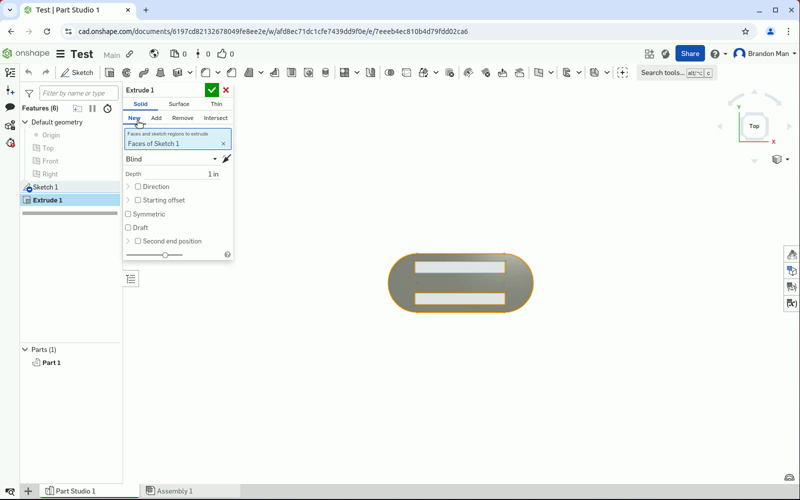
key(tab, 4)
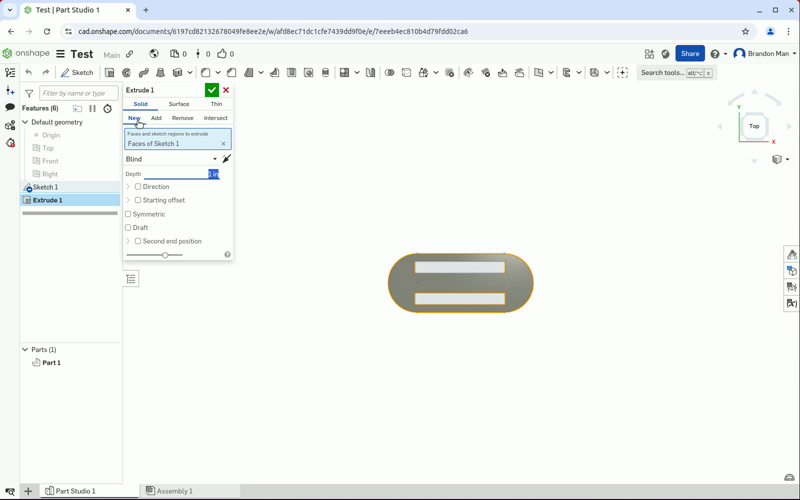
text(1.685)
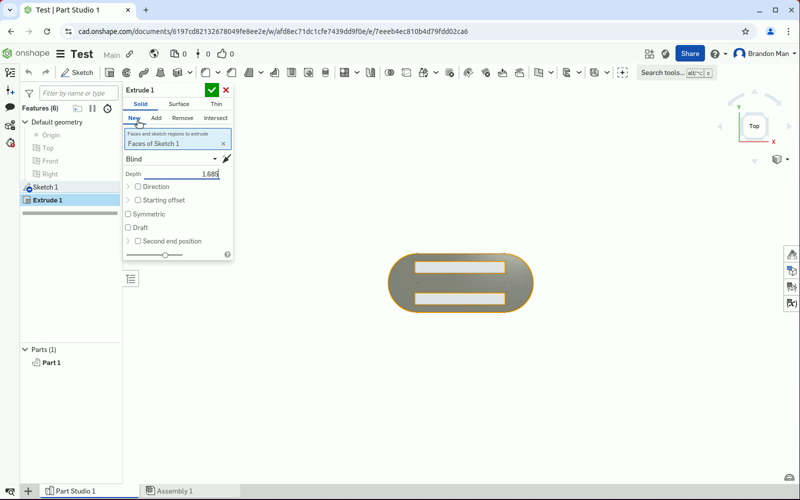
key(enter)
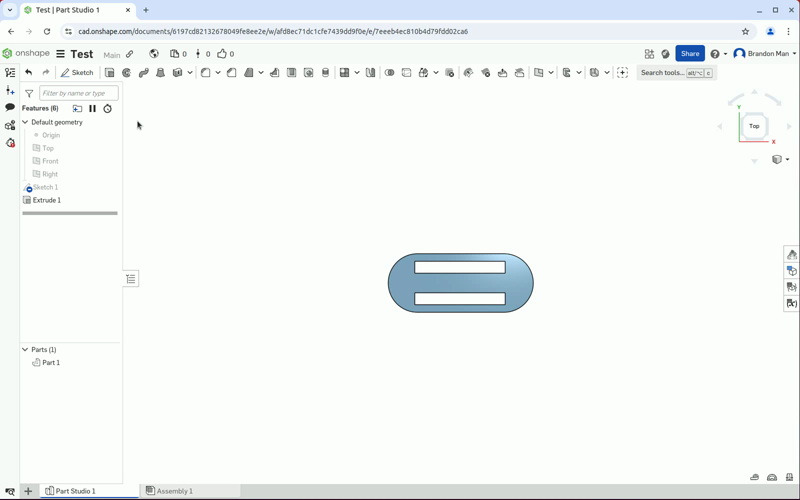
key(shift+h)
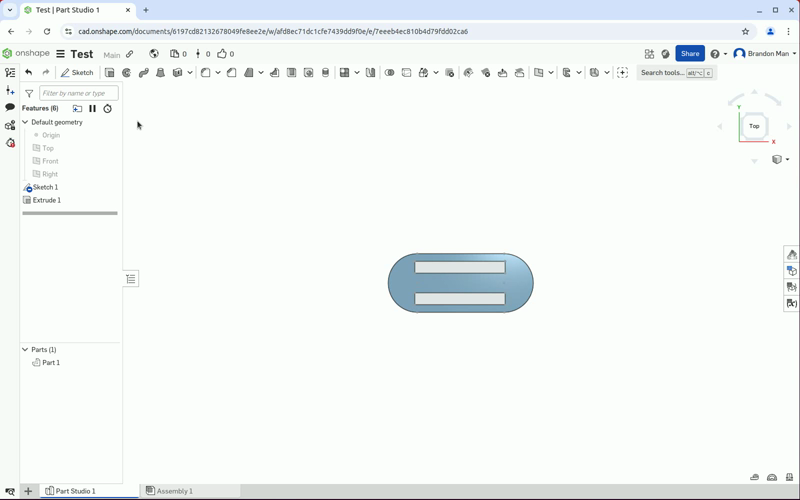
key(shift+h)
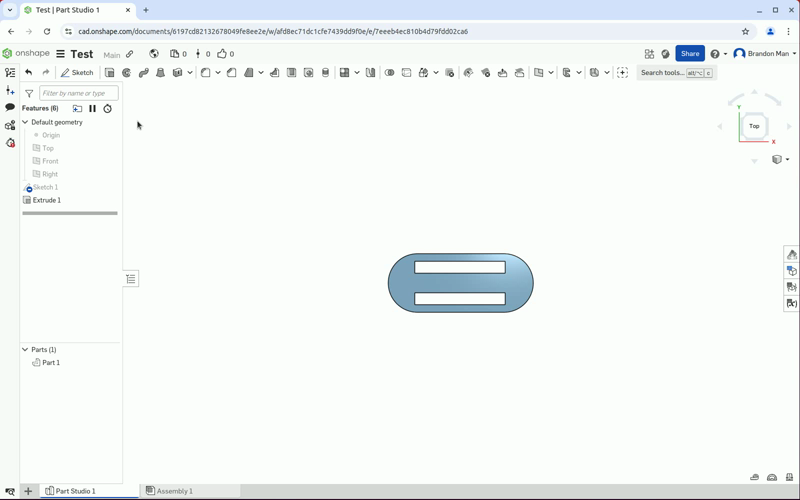
mouse_move(73, 189)
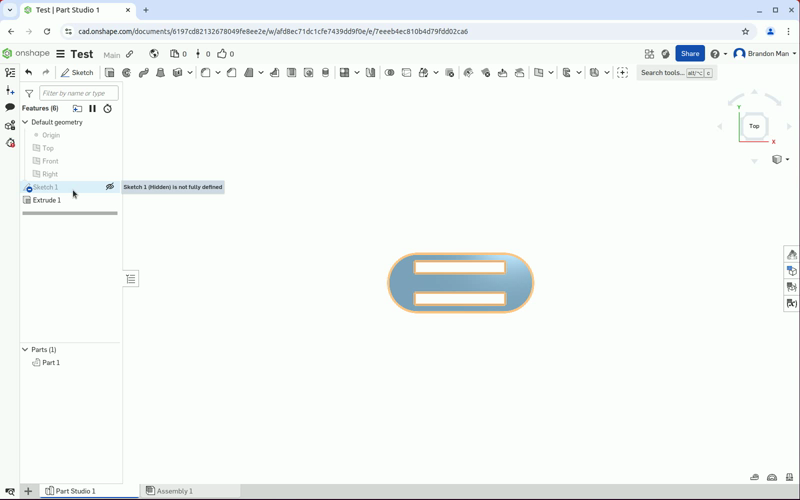
click(73, 189)
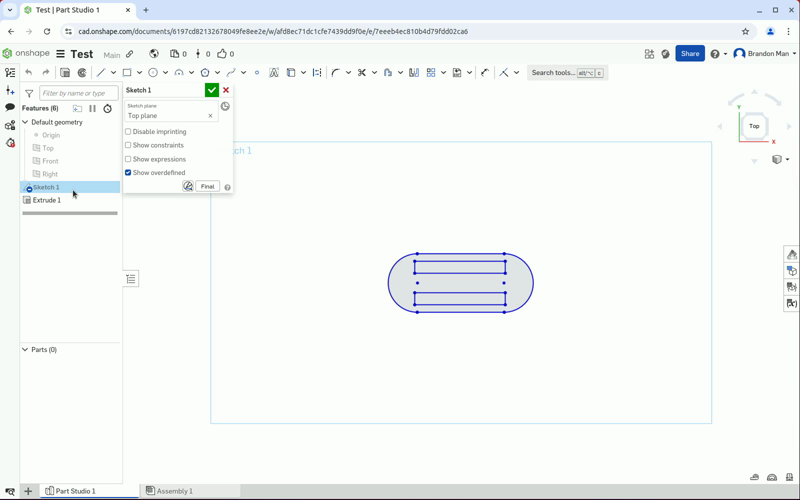
mouse_move(229, 92)
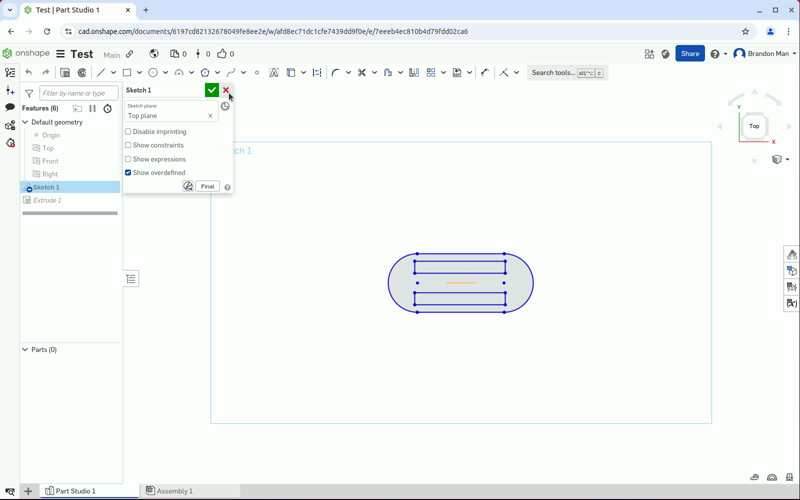
click(229, 92)
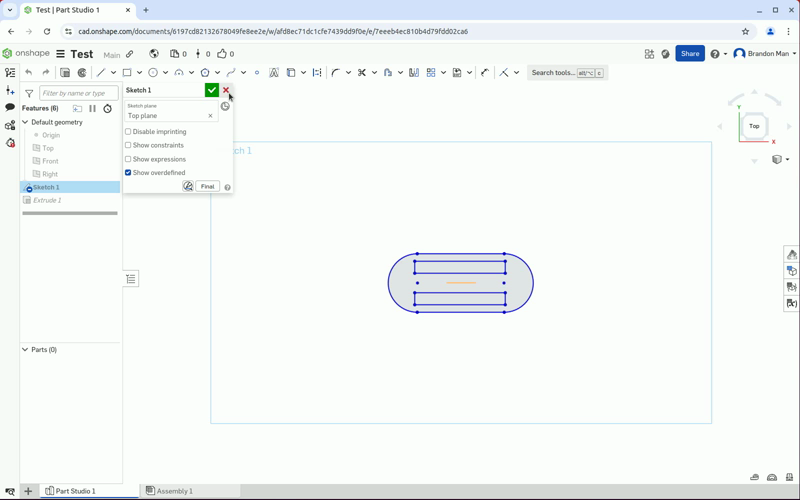
key(shift+s)
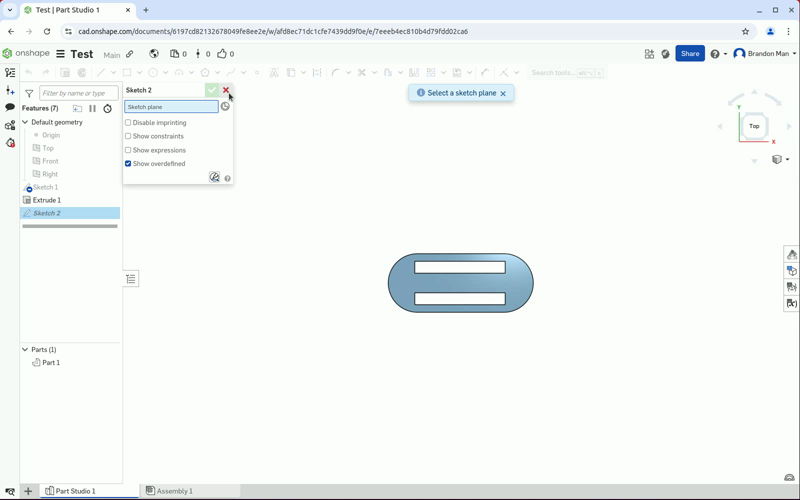
mouse_move(73, 150)
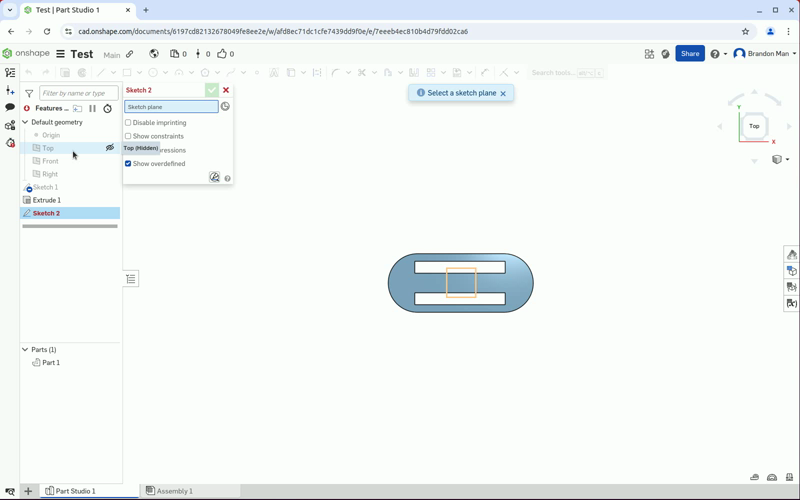
click(73, 150)
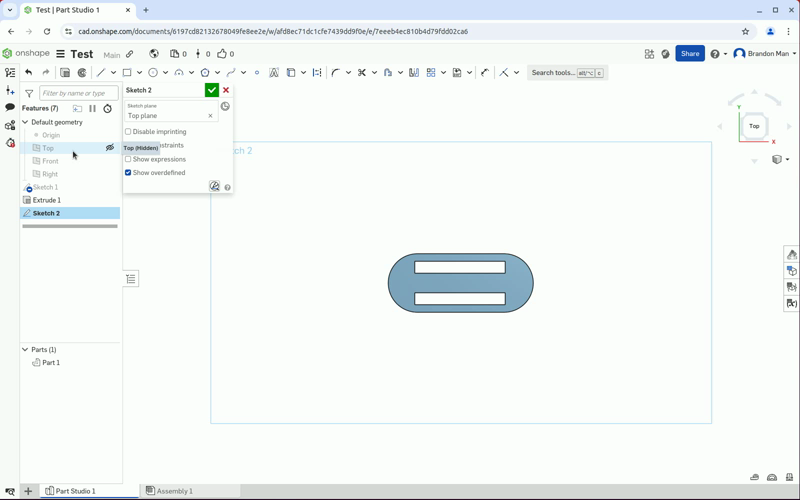
mouse_move(73, 352)
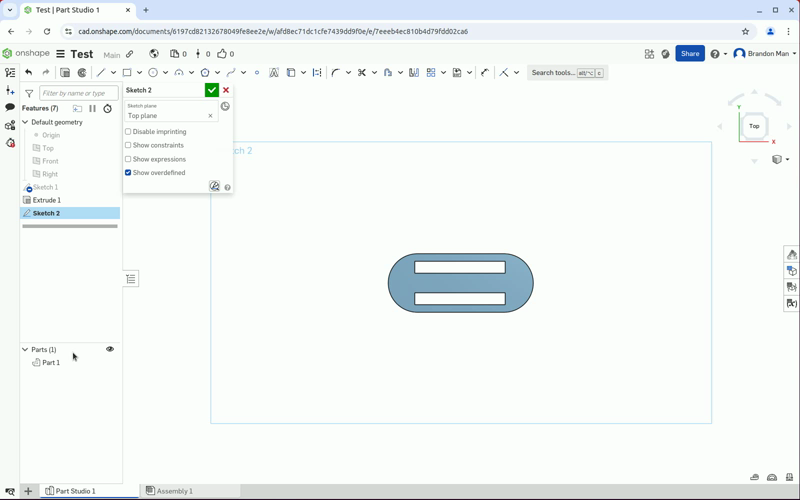
key(y)
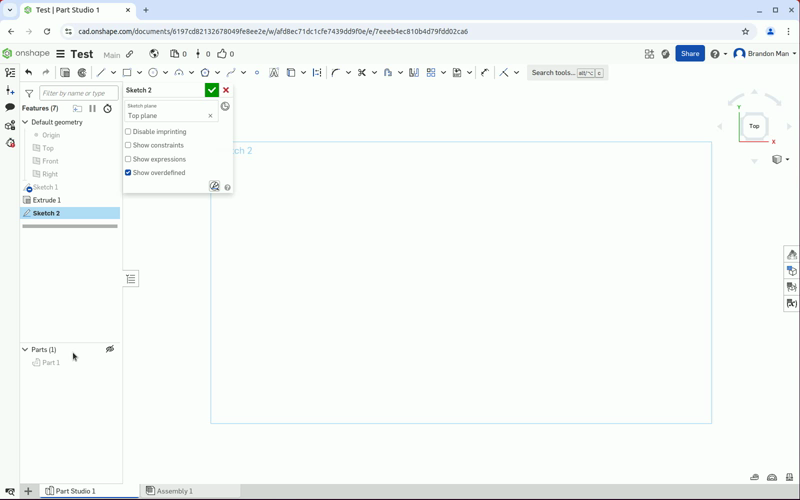
key(l)
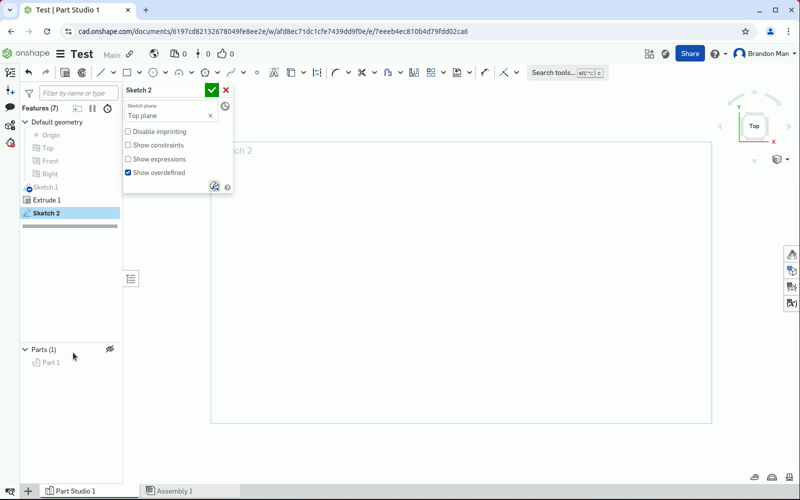
key_down(shift)
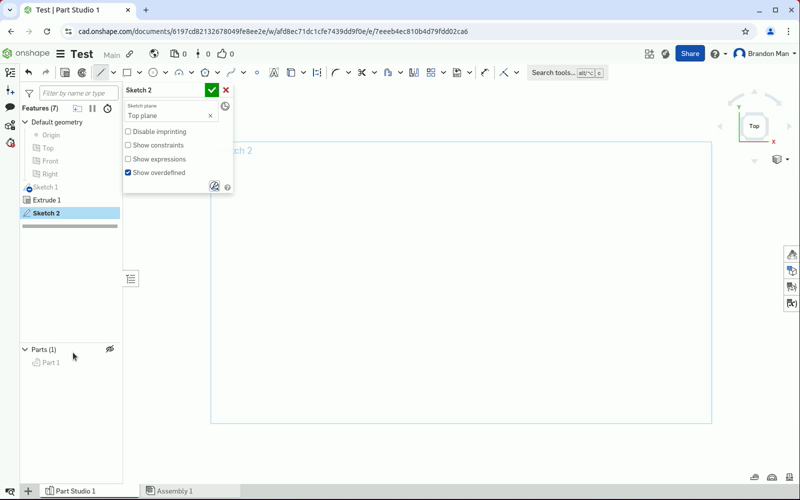
mouse_move(417, 352)
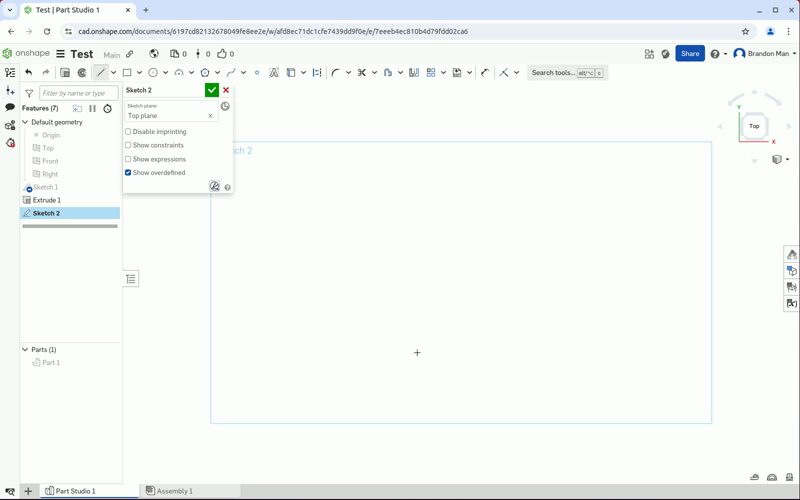
click(417, 352)
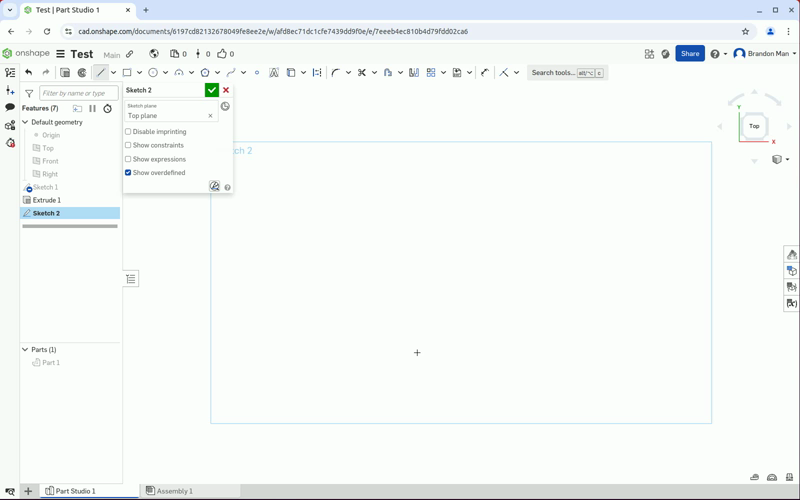
key_up(shift)
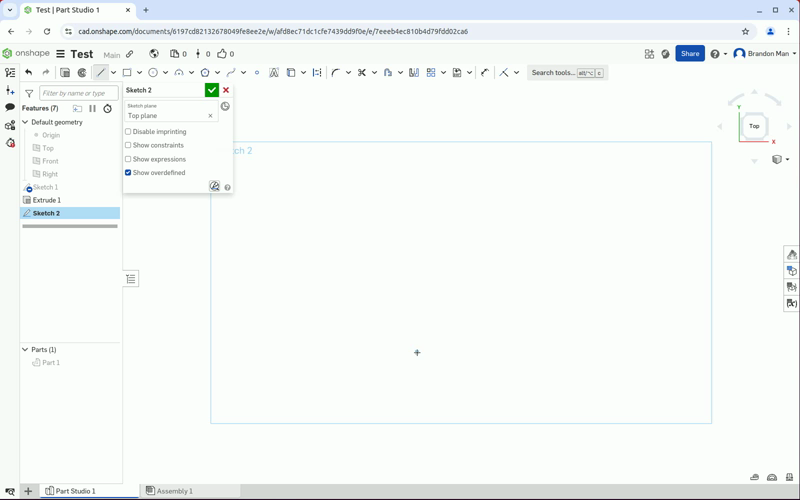
key_down(shift)
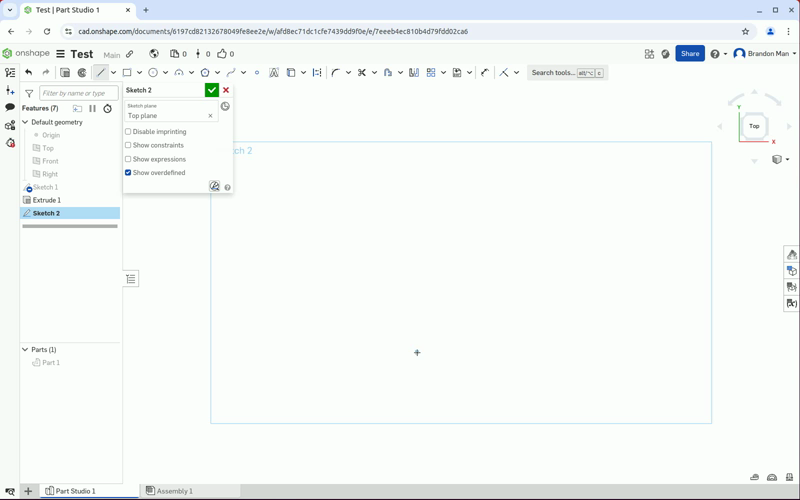
mouse_move(504, 352)
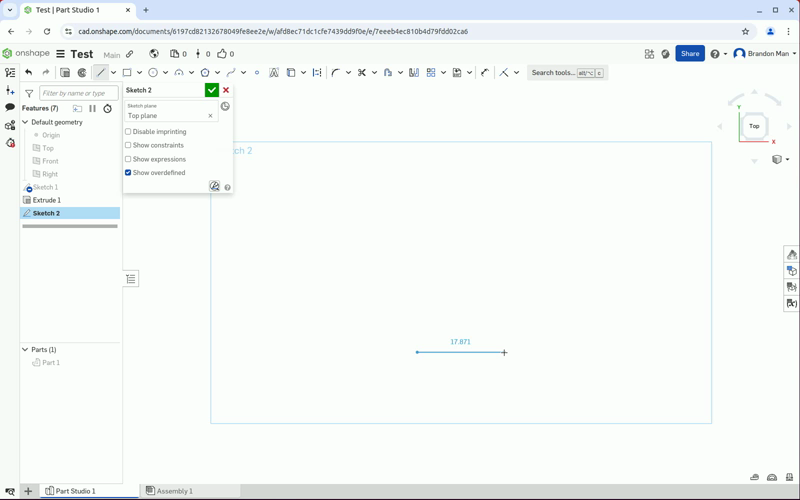
click(504, 352)
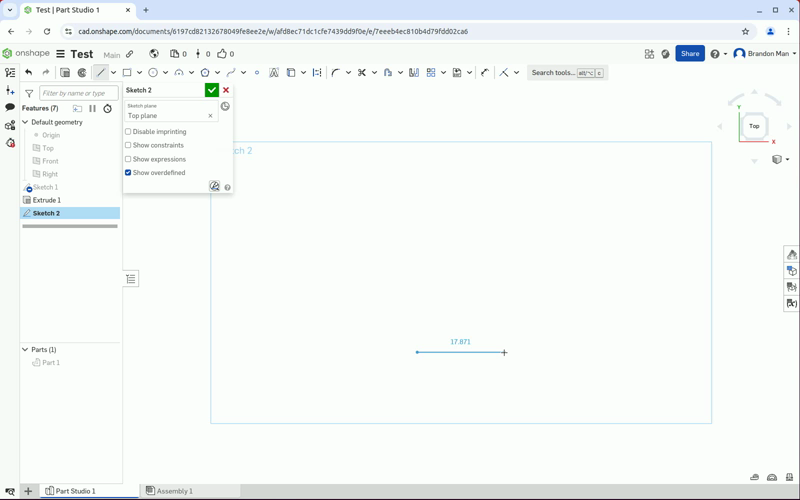
key_up(shift)
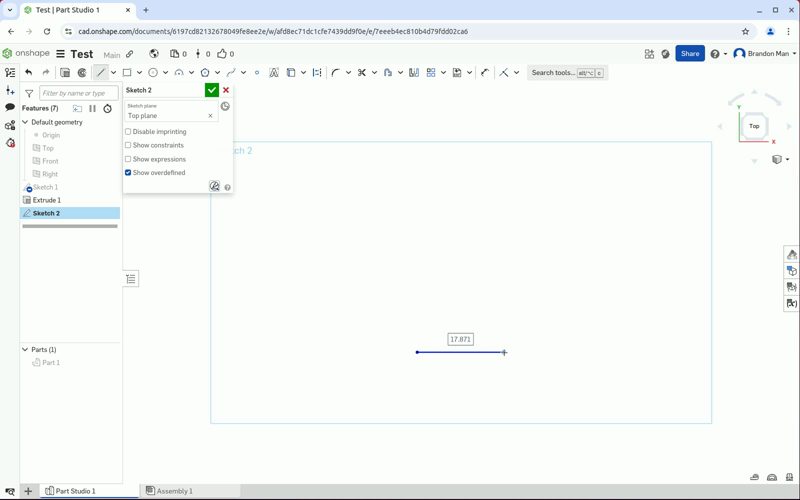
key(esc)
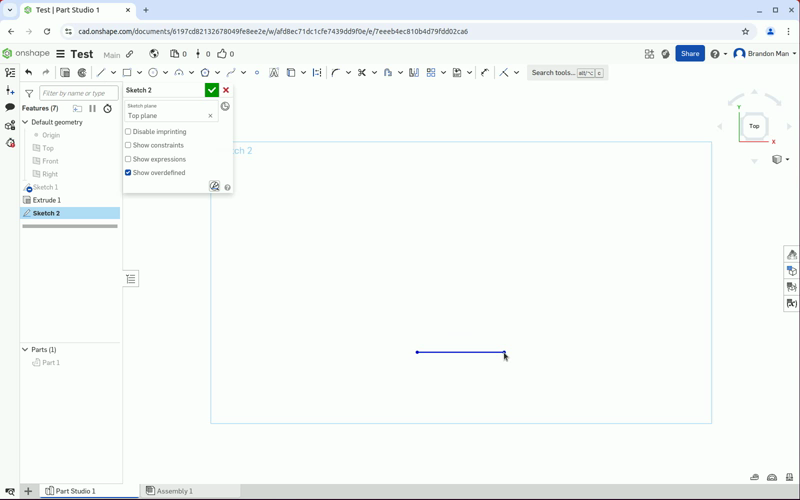
key(a)
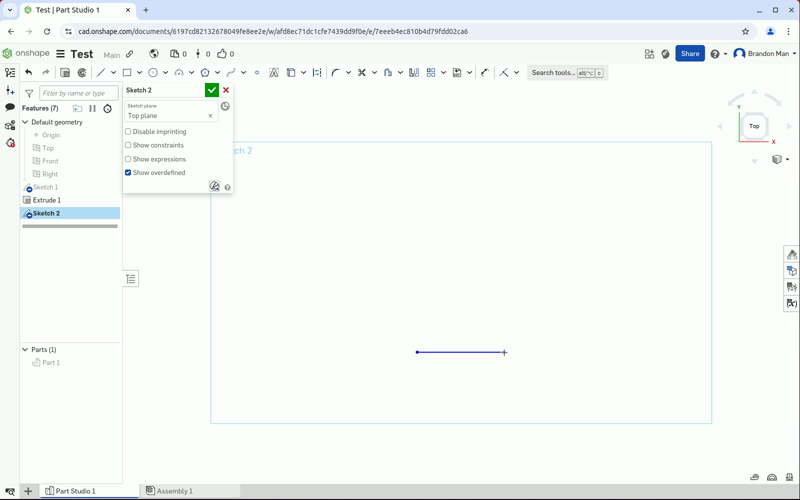
mouse_move(504, 352)
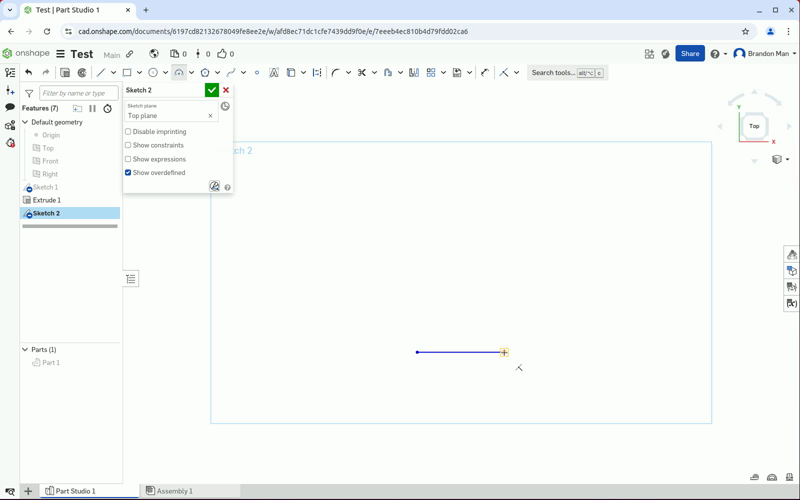
click(504, 352)
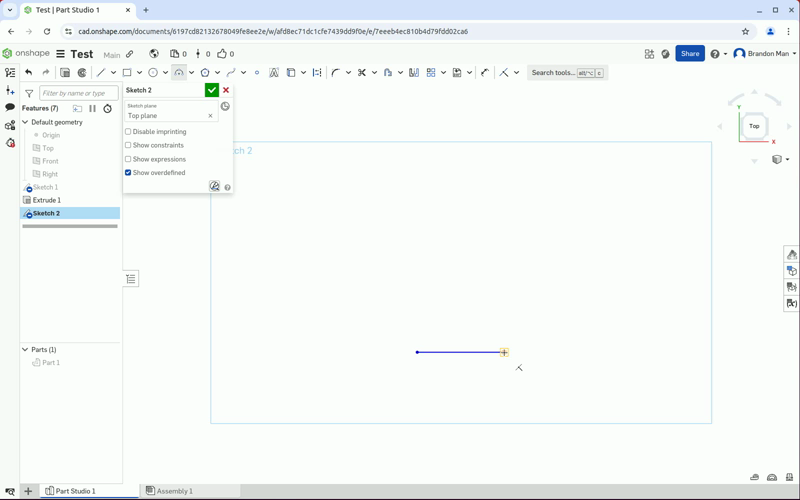
key_down(shift)
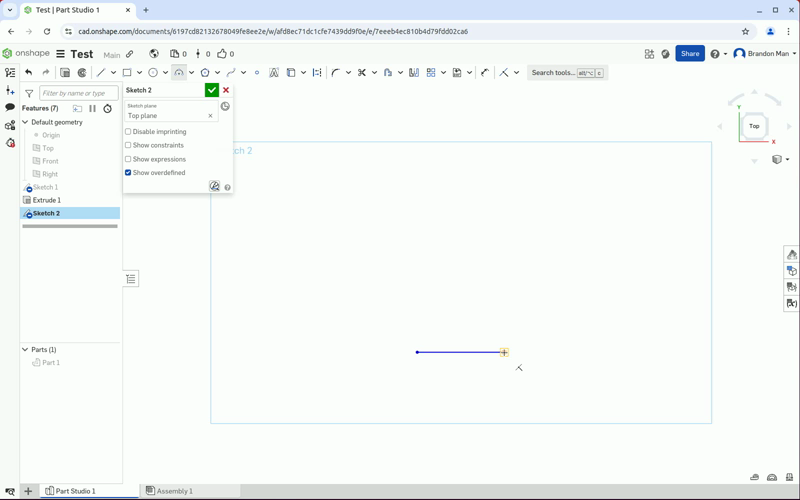
mouse_move(504, 214)
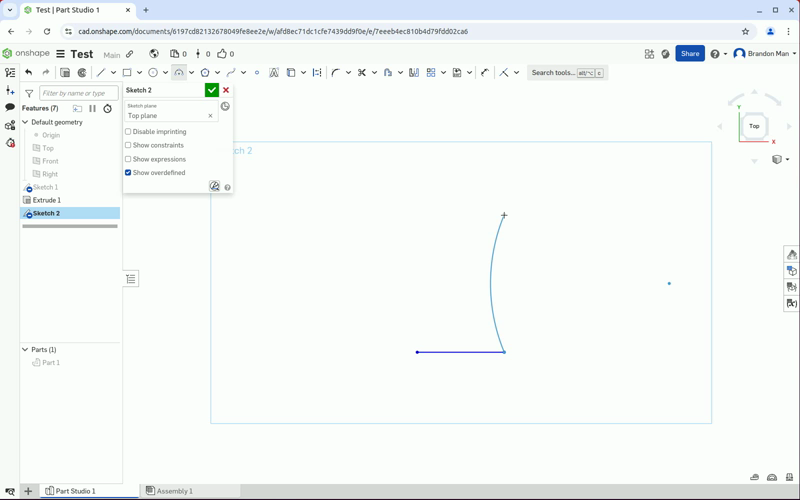
click(504, 214)
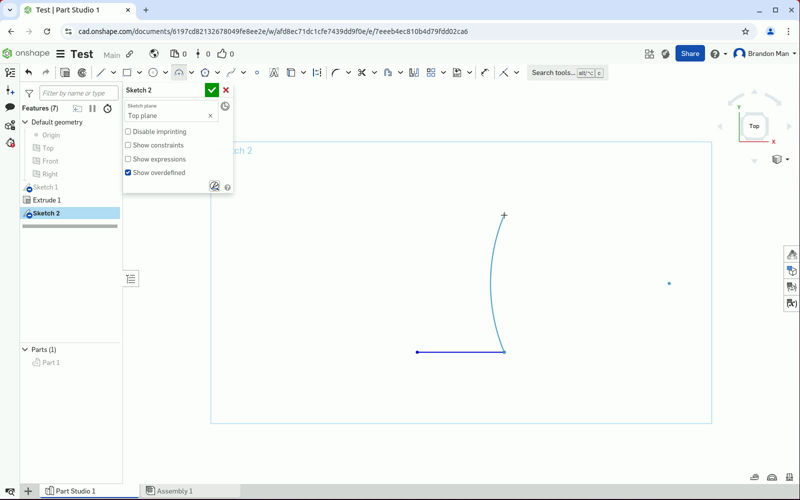
mouse_move(572, 283)
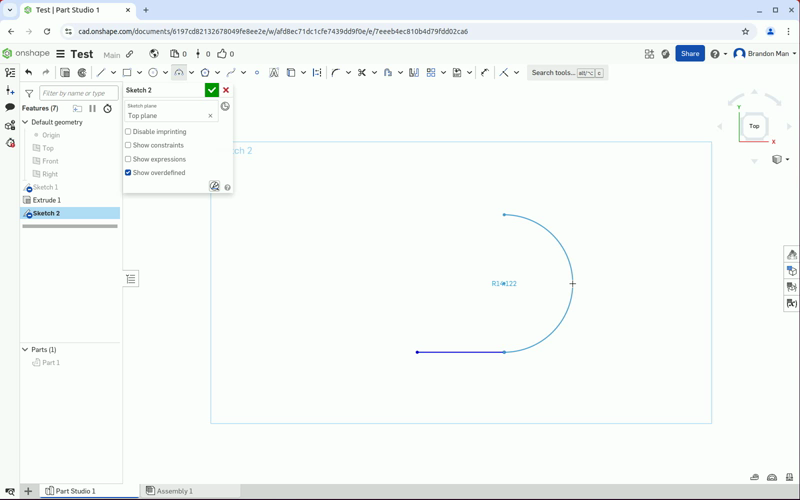
click(572, 283)
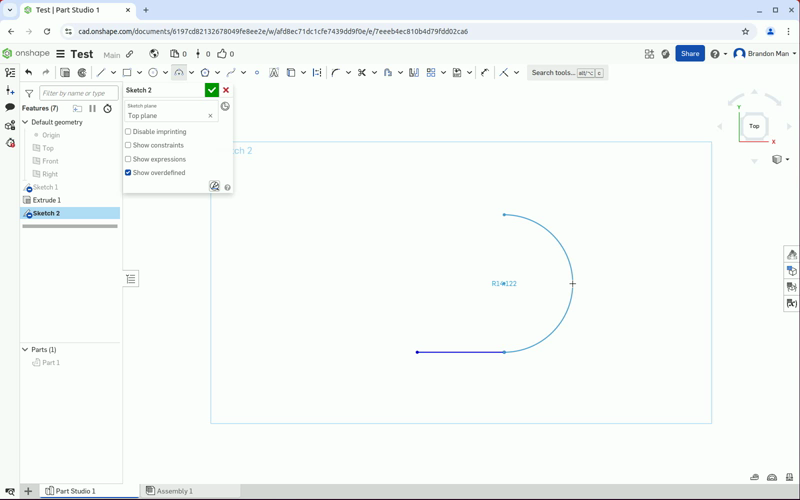
key_up(shift)
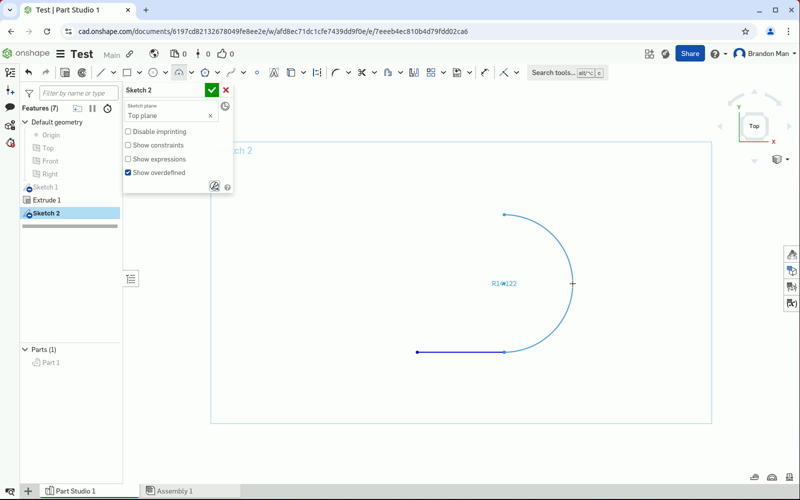
key(esc)
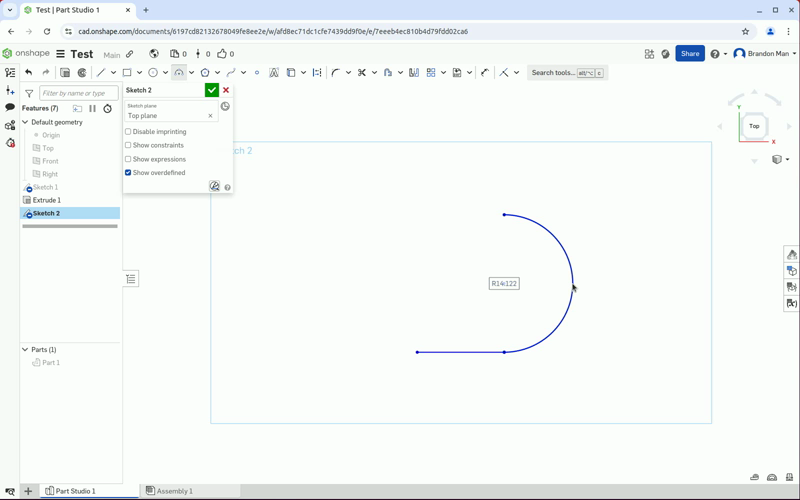
key(l)
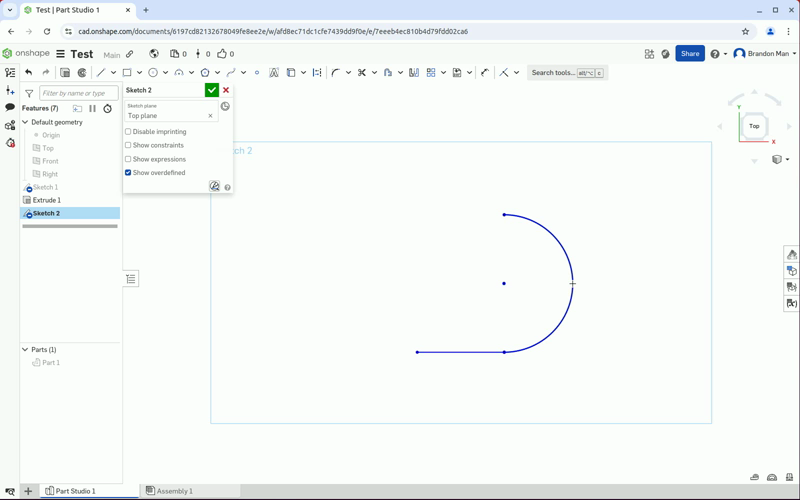
mouse_move(504, 214)
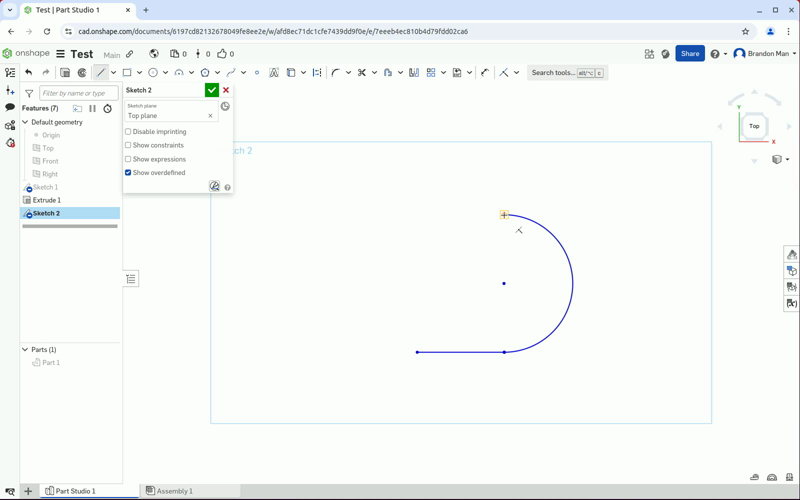
click(504, 214)
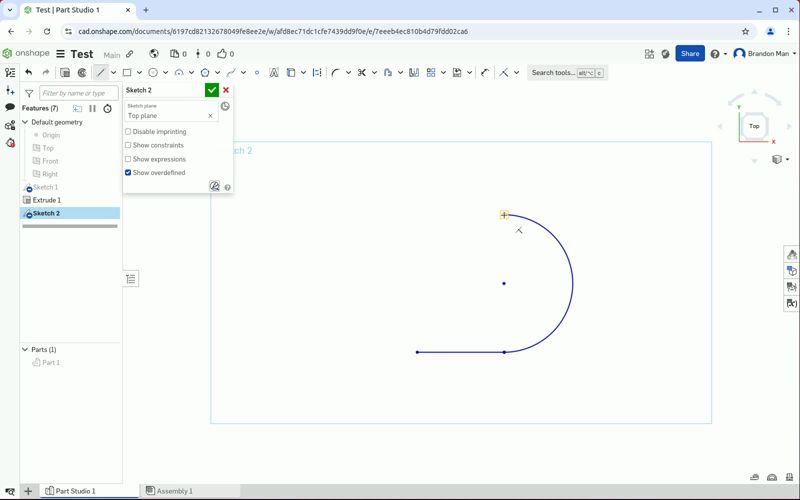
key_down(shift)
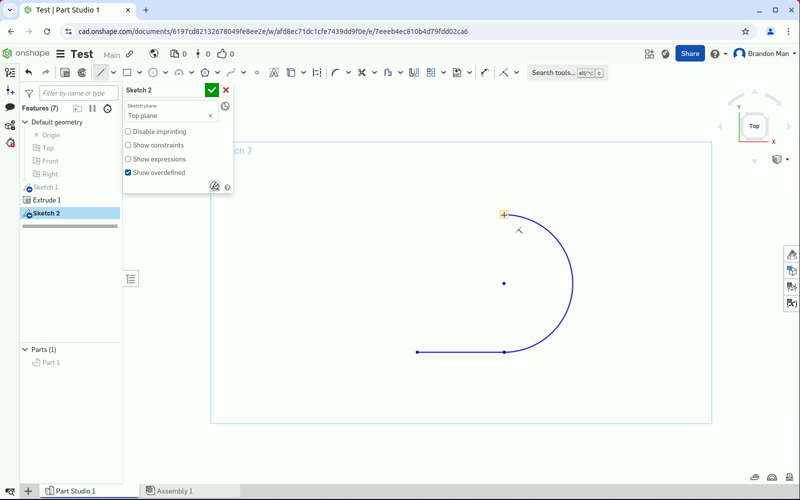
mouse_move(417, 214)
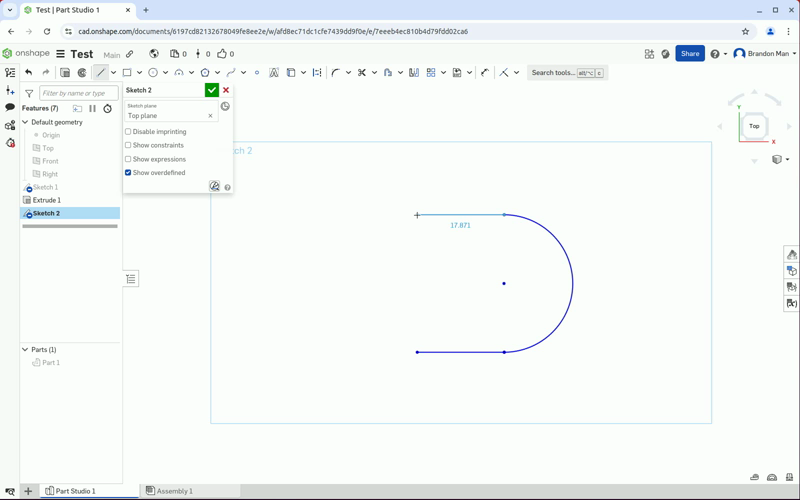
click(417, 214)
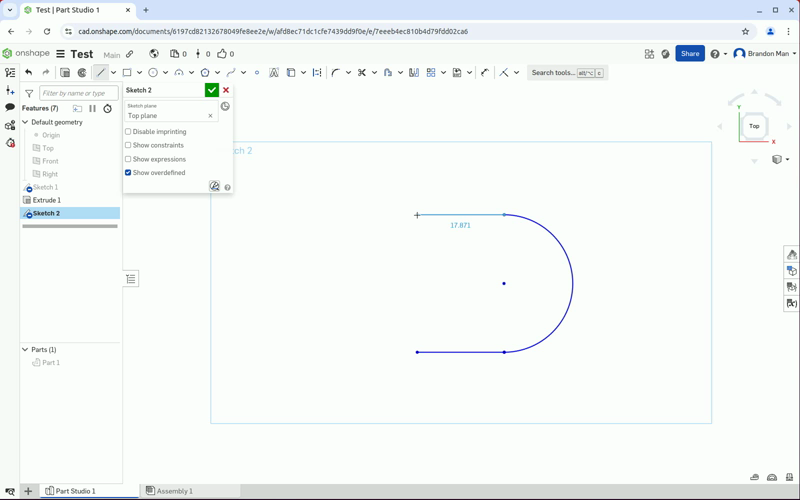
key_up(shift)
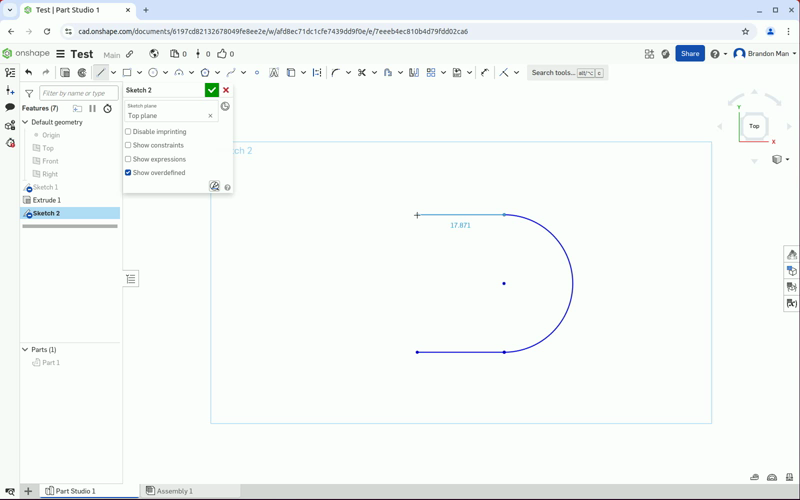
key(esc)
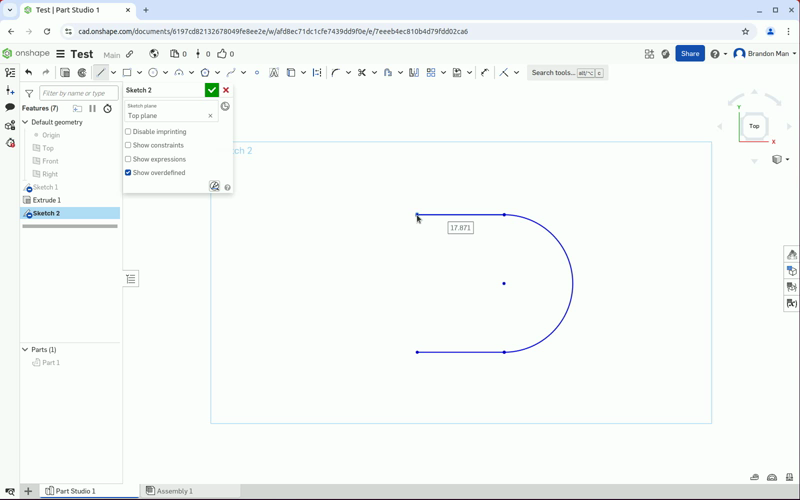
key(a)
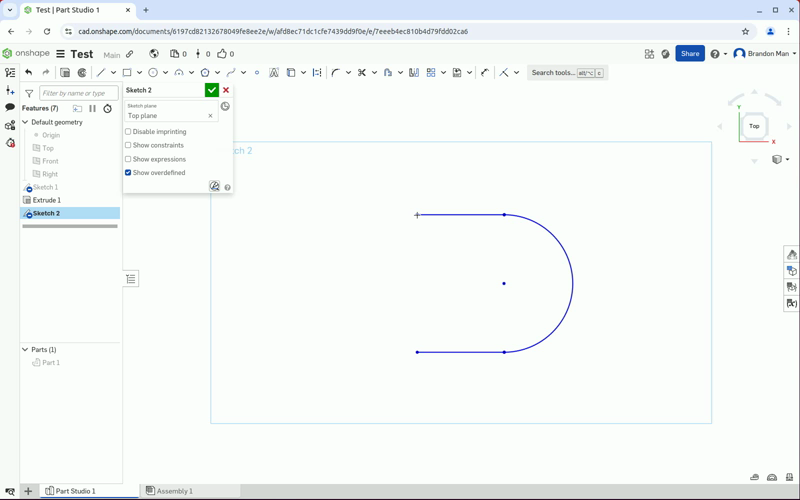
mouse_move(417, 214)
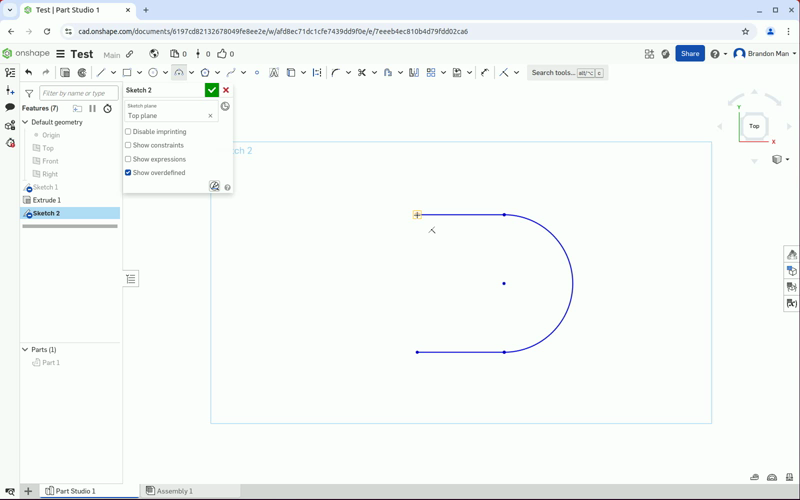
click(417, 214)
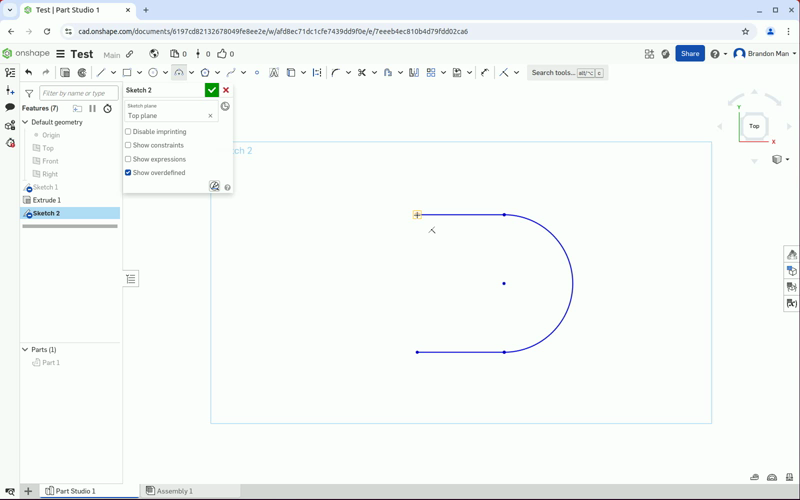
mouse_move(417, 352)
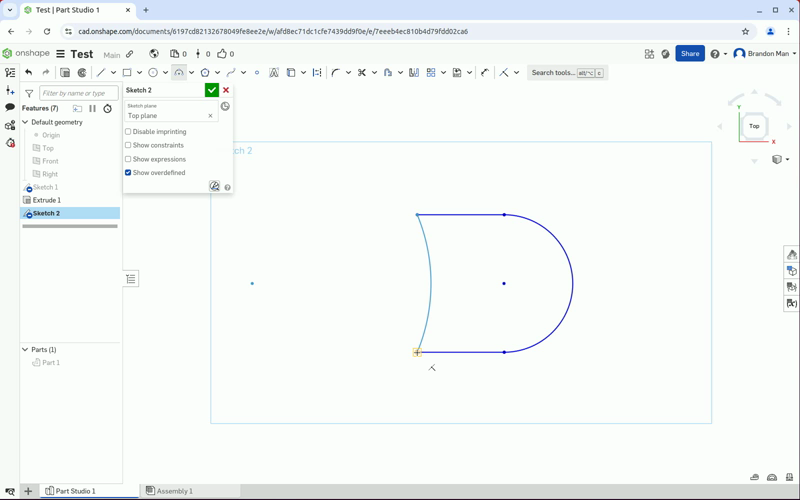
click(417, 352)
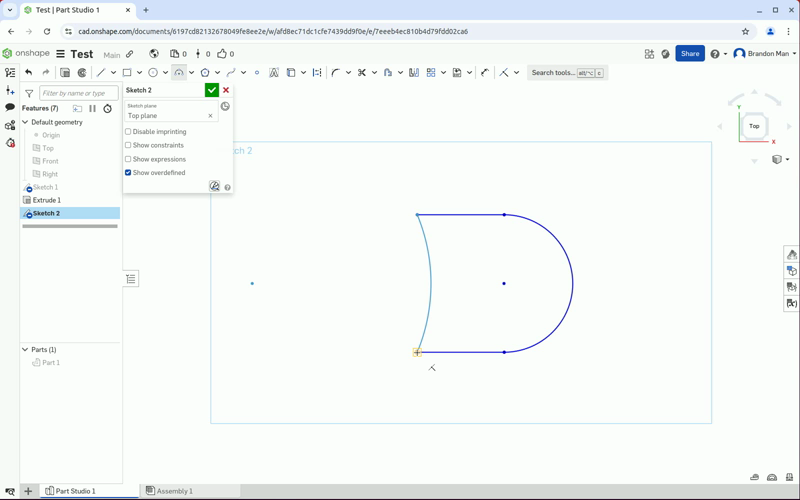
key_down(shift)
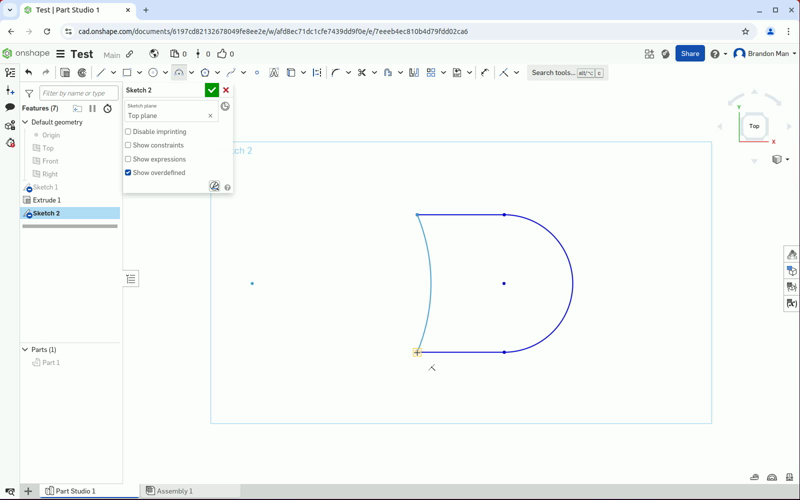
mouse_move(348, 283)
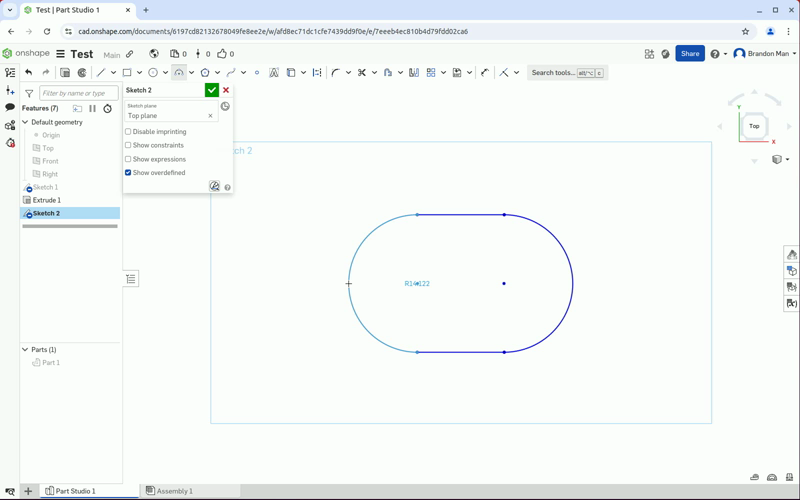
click(348, 283)
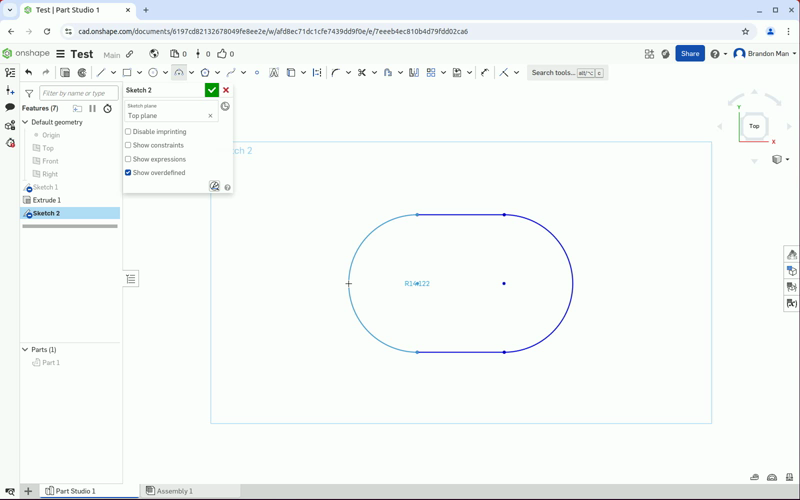
key_up(shift)
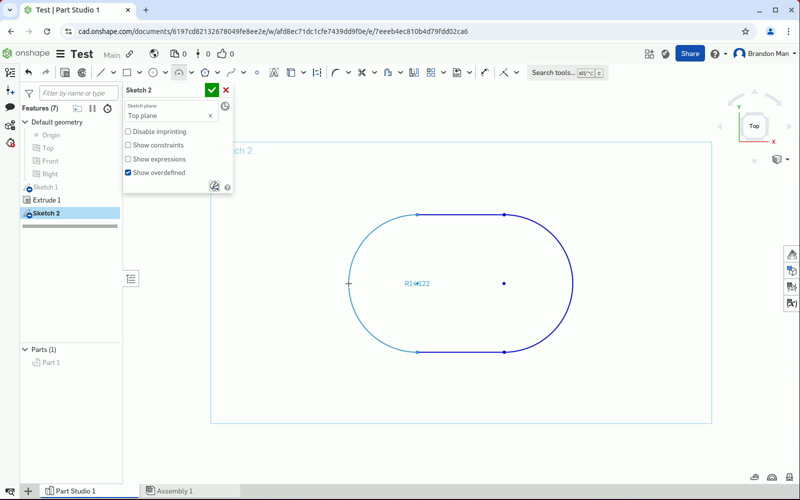
key(esc)
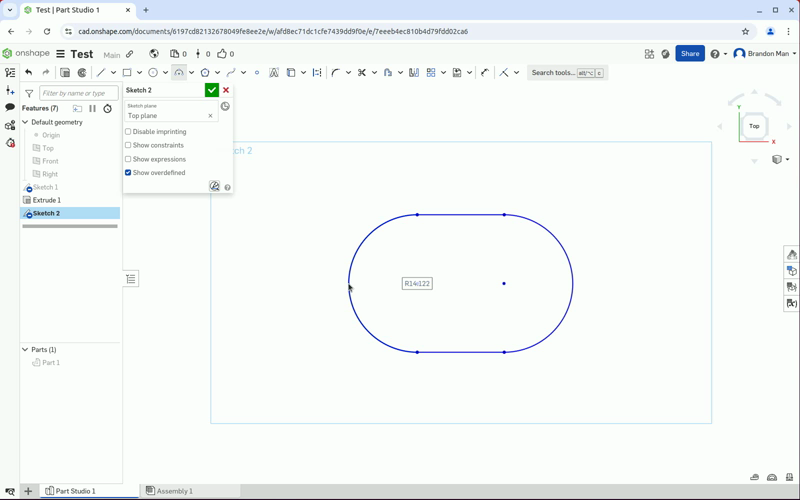
key(l)
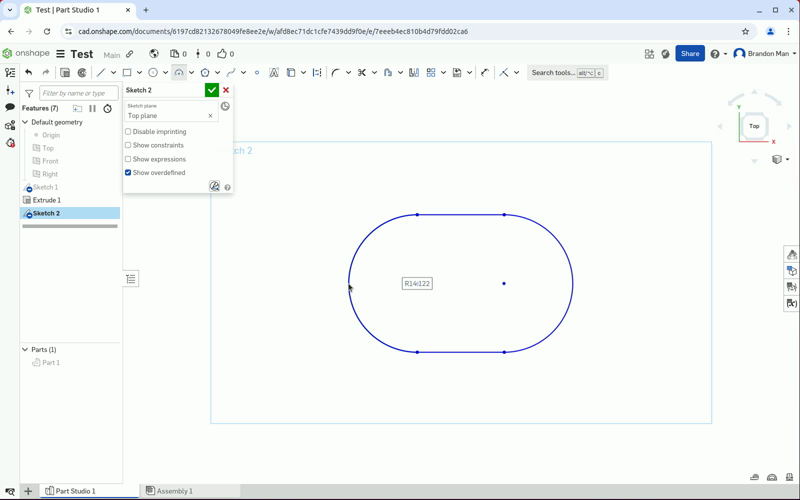
key_down(shift)
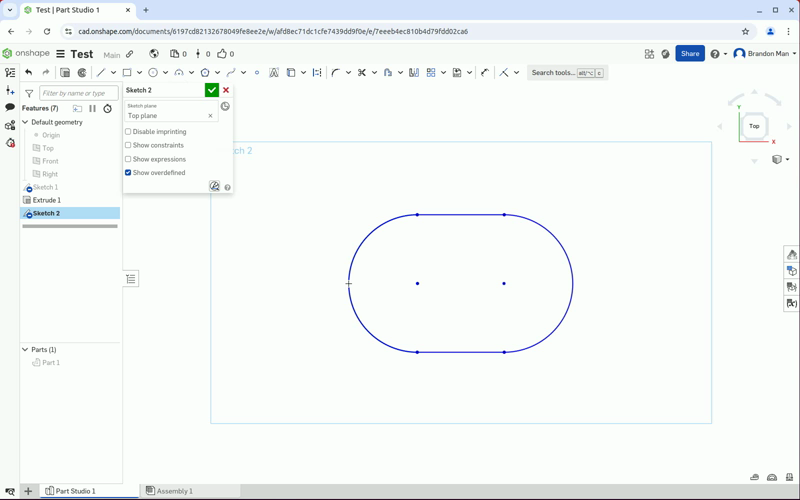
mouse_move(417, 312)
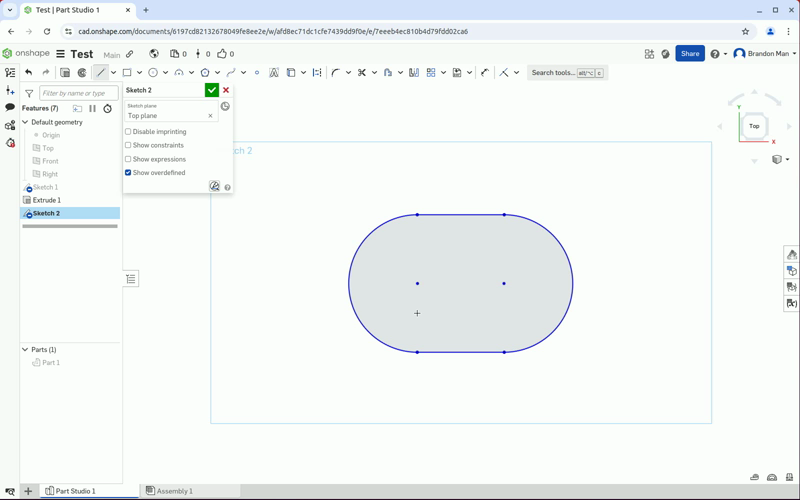
click(417, 312)
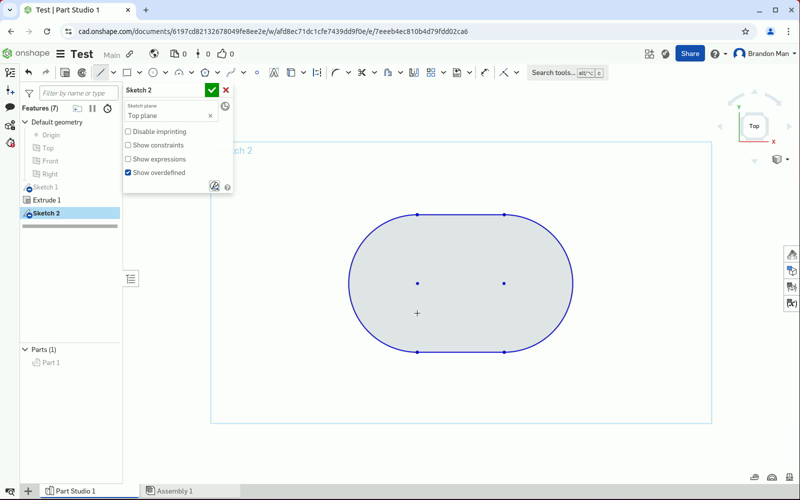
key_up(shift)
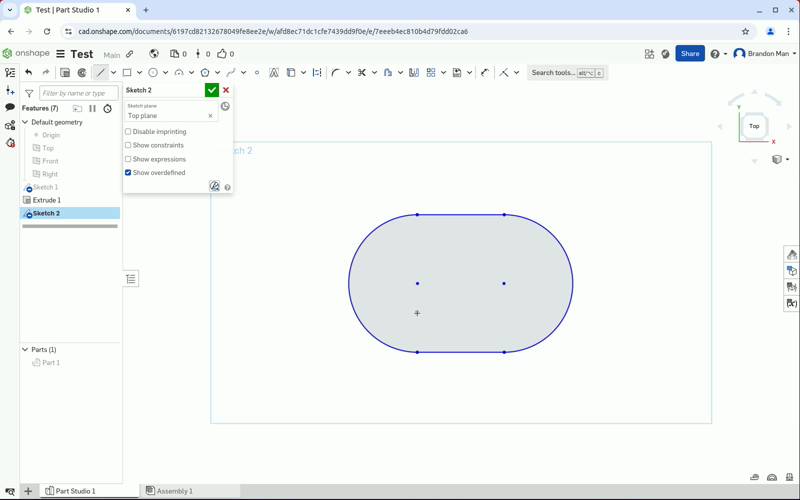
key_down(shift)
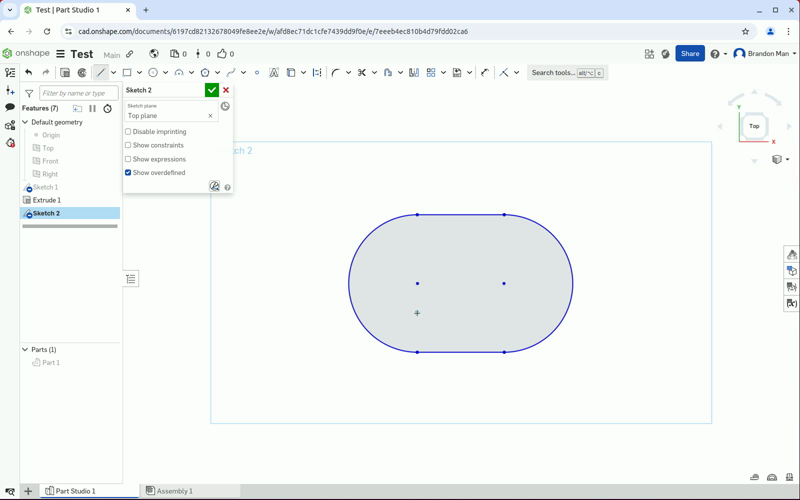
mouse_move(504, 312)
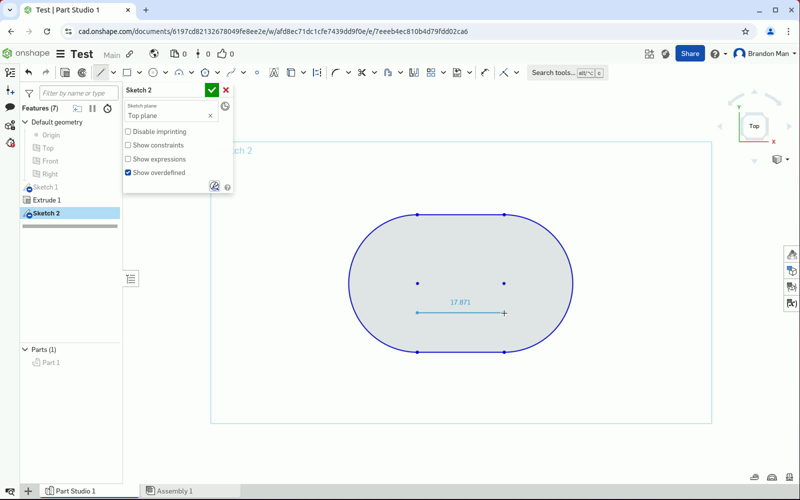
click(504, 312)
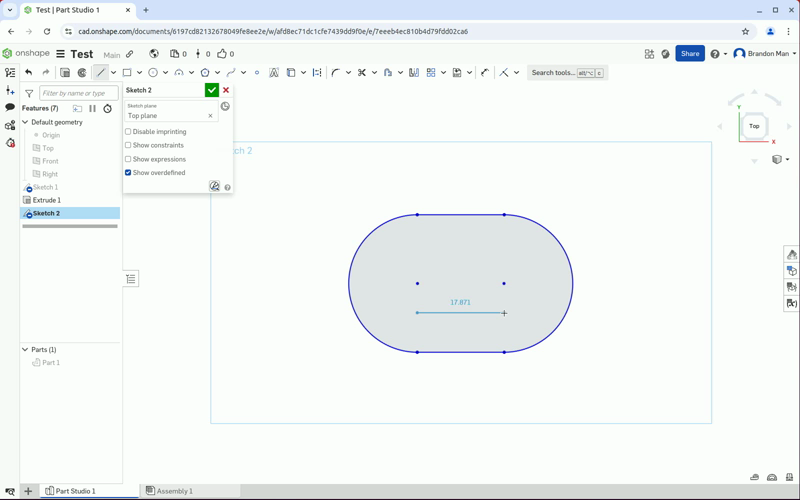
key_up(shift)
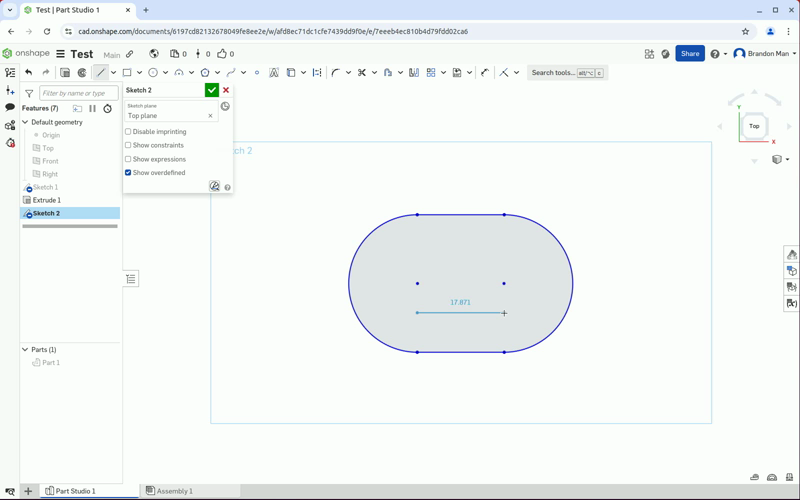
key(esc)
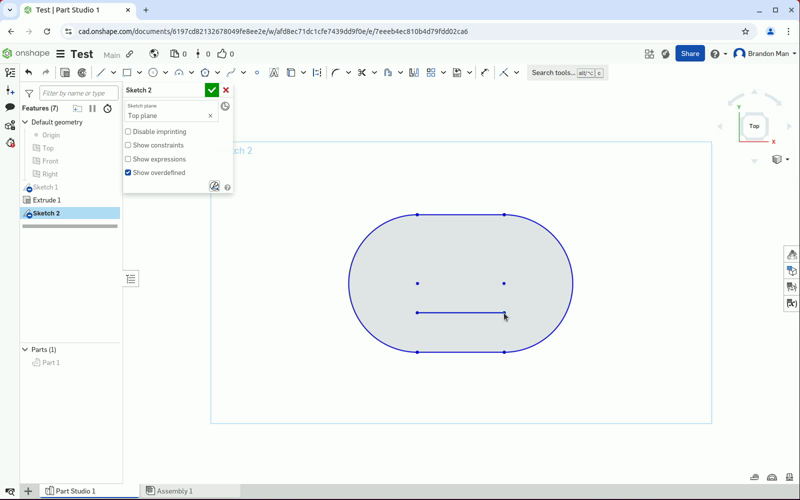
key(a)
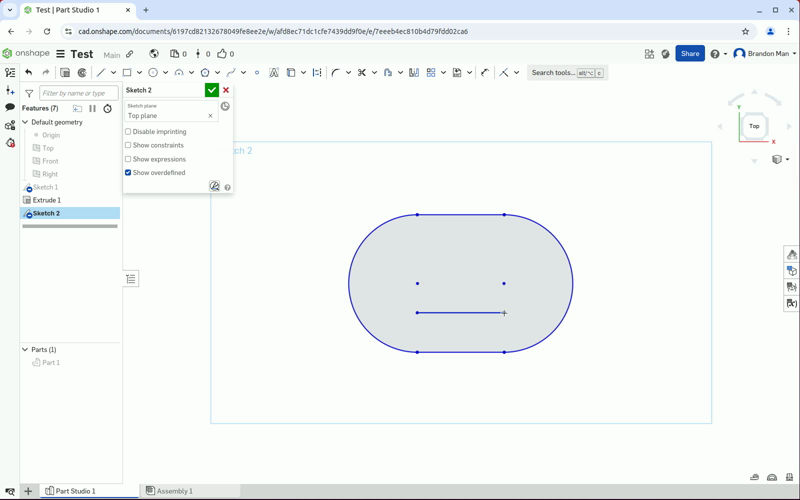
mouse_move(504, 312)
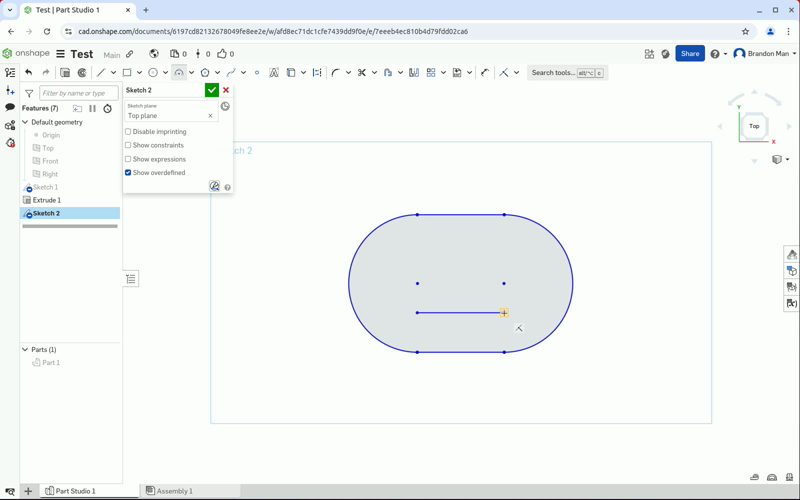
click(504, 312)
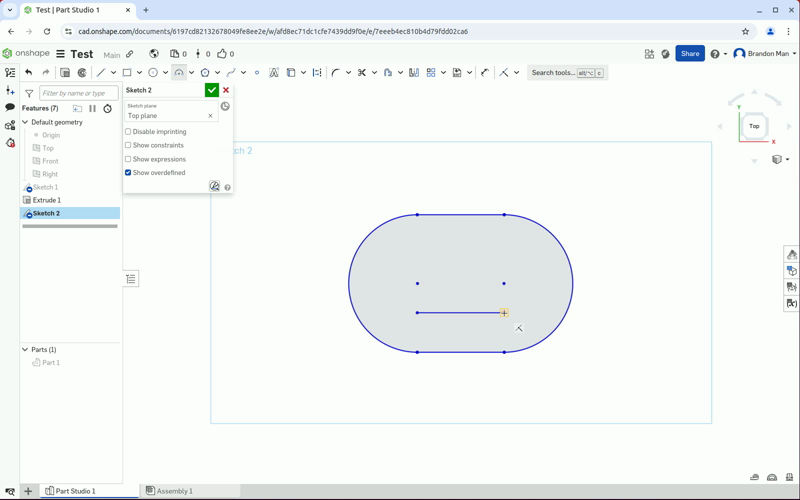
key_down(shift)
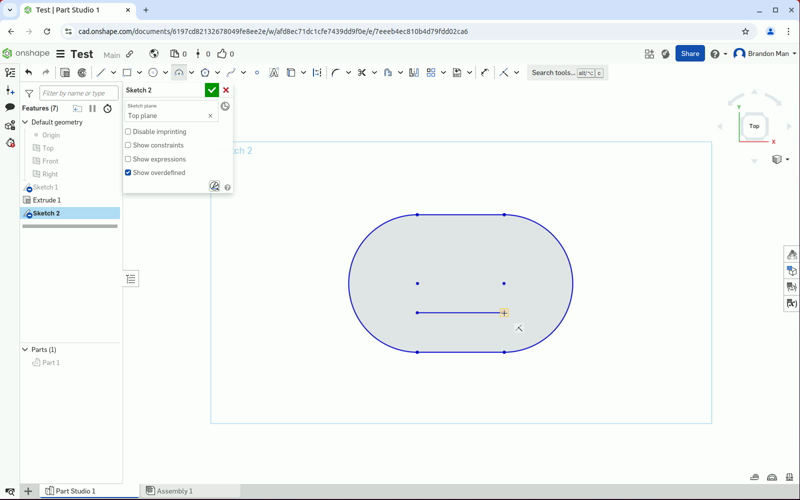
mouse_move(504, 253)
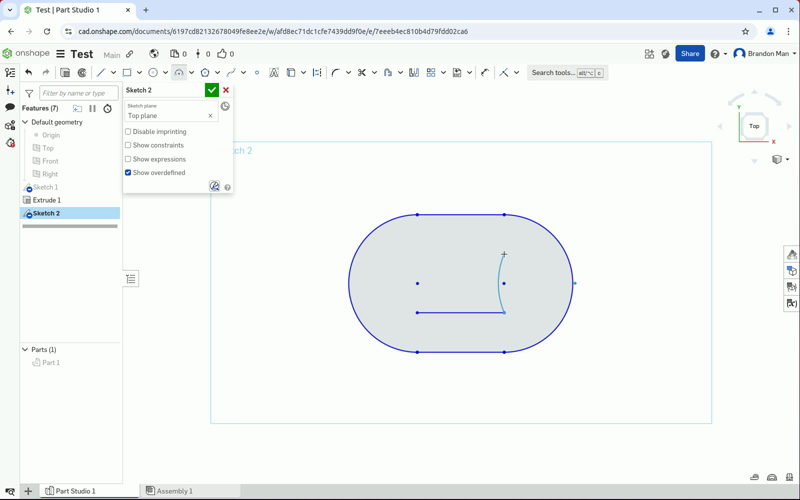
click(504, 253)
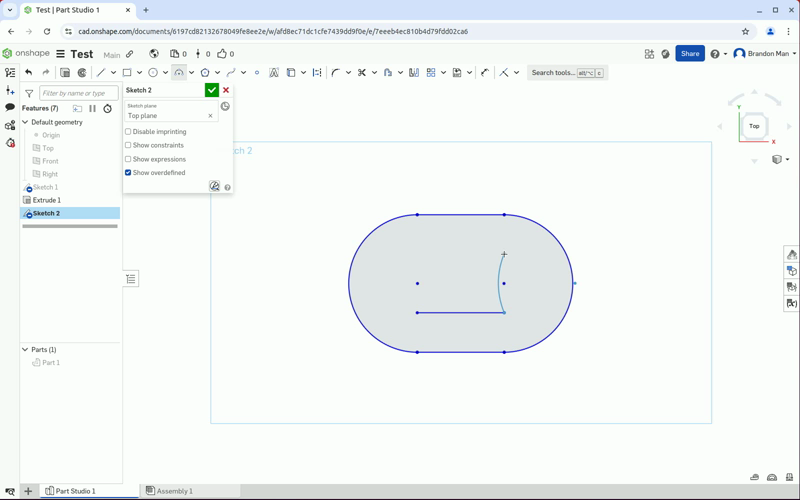
mouse_move(533, 283)
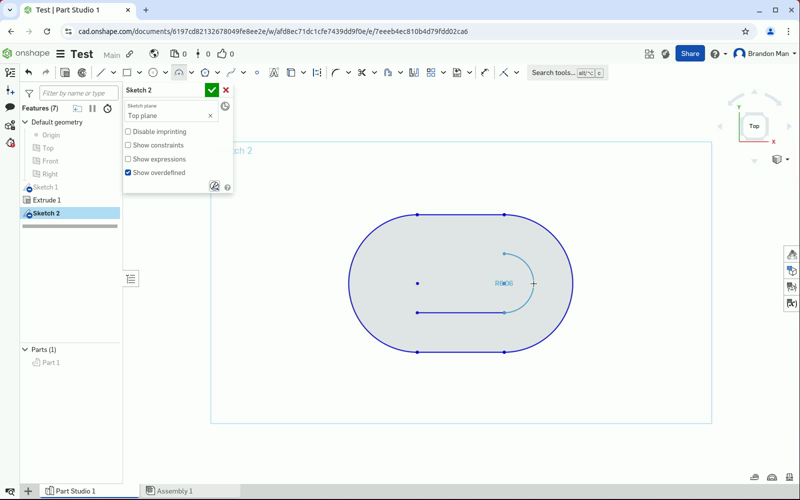
click(533, 283)
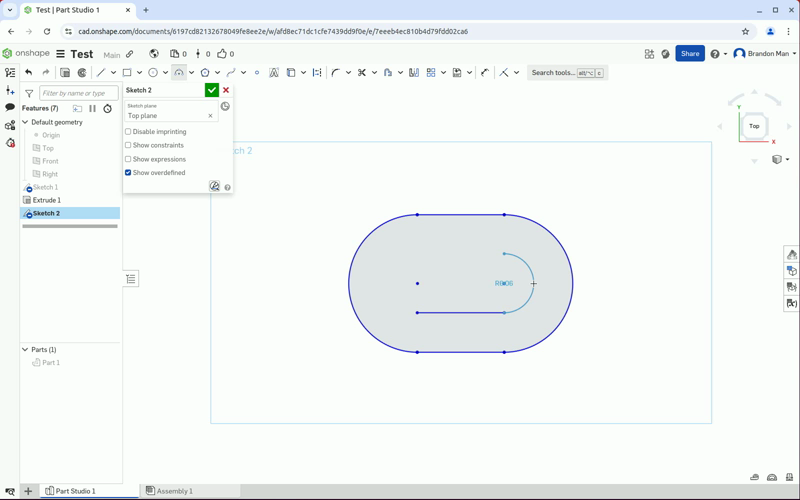
key_up(shift)
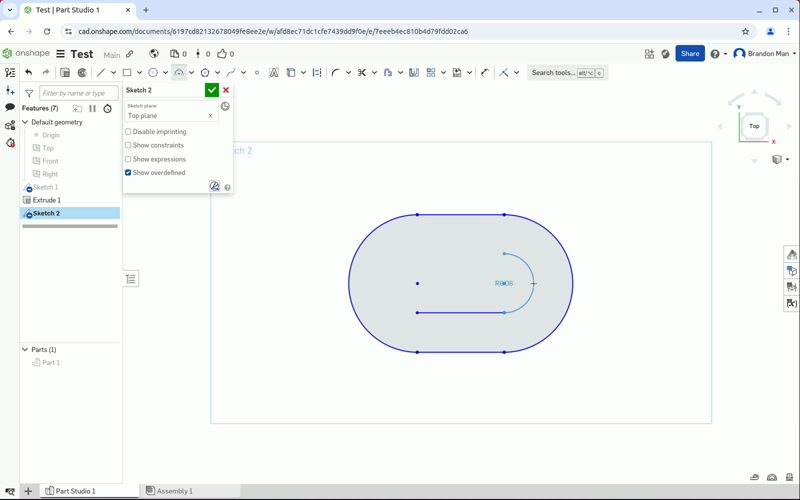
key(esc)
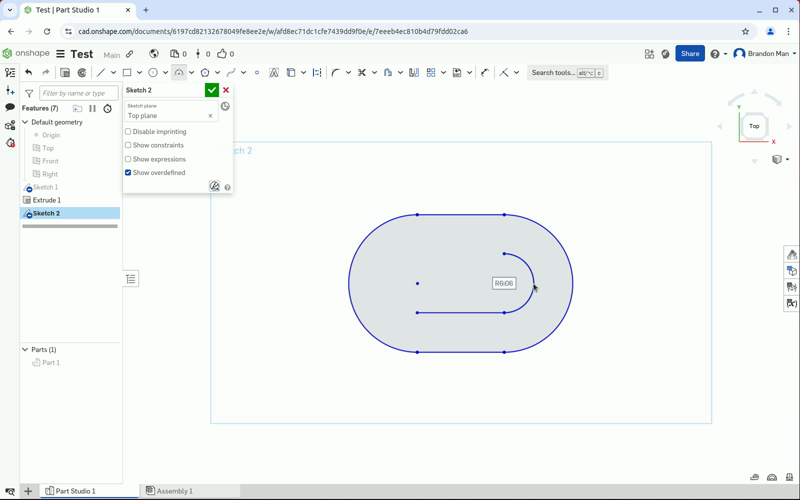
key(l)
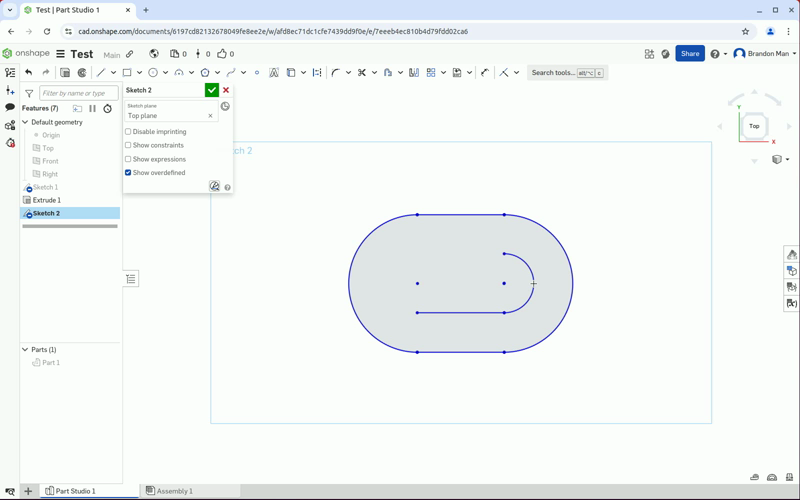
mouse_move(504, 253)
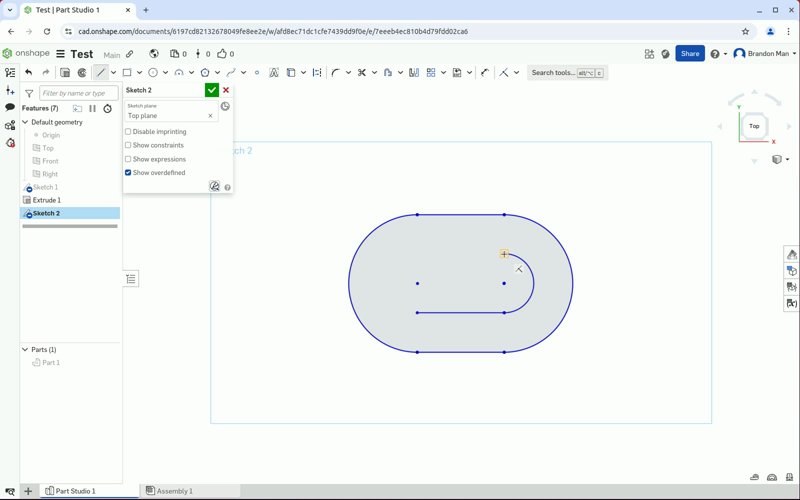
click(504, 253)
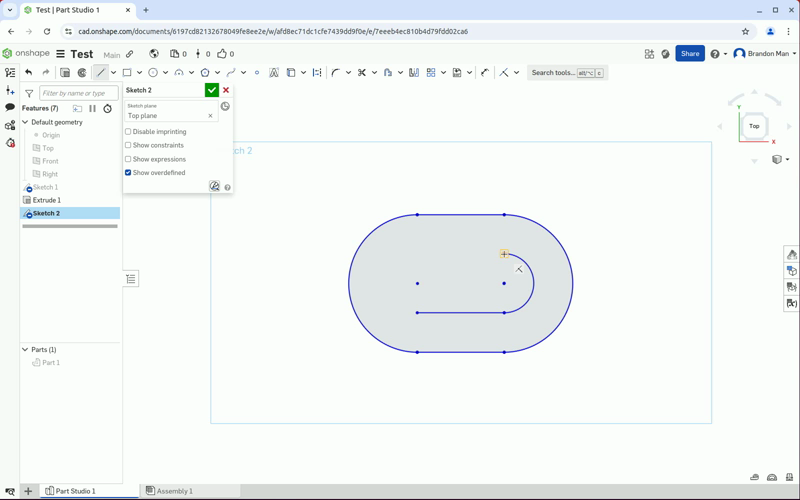
key_down(shift)
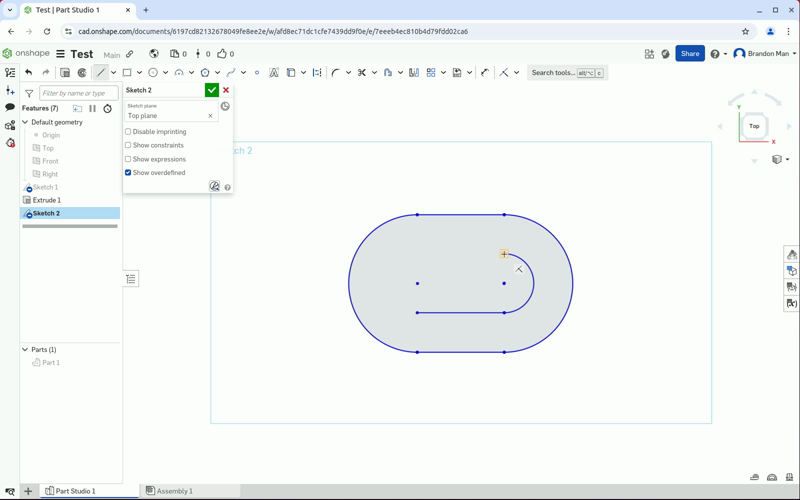
mouse_move(417, 253)
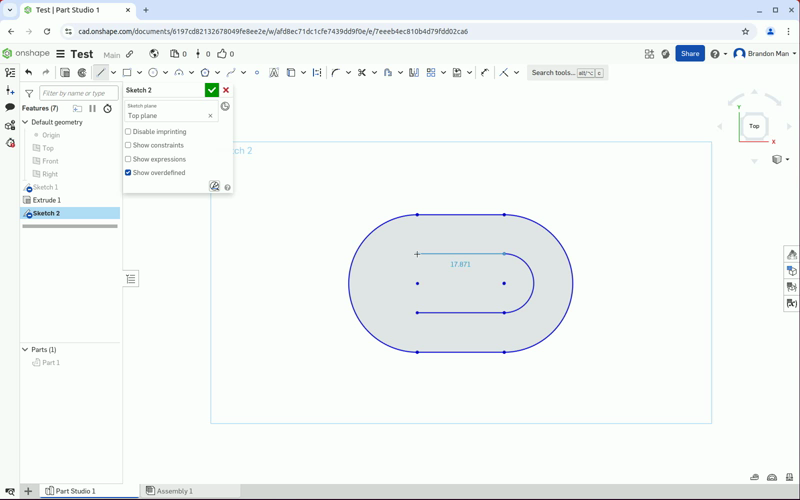
click(417, 253)
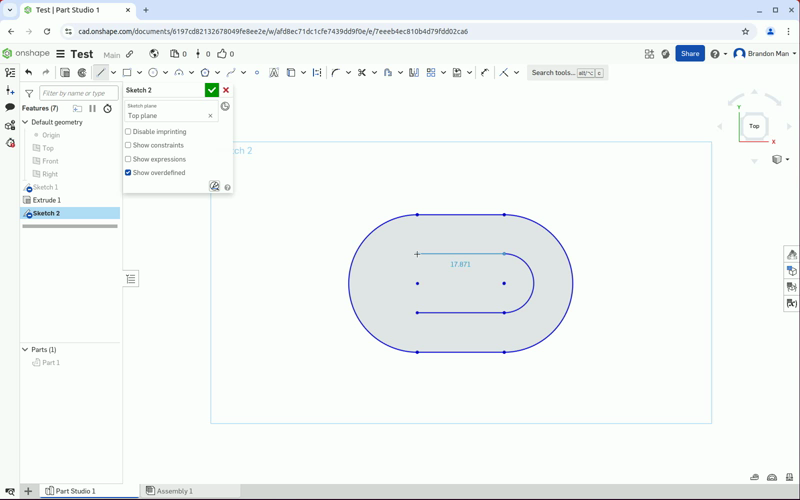
key_up(shift)
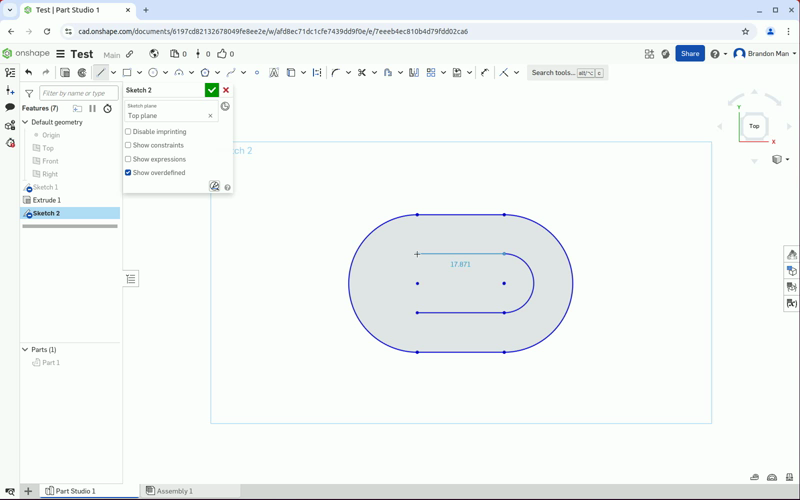
key(esc)
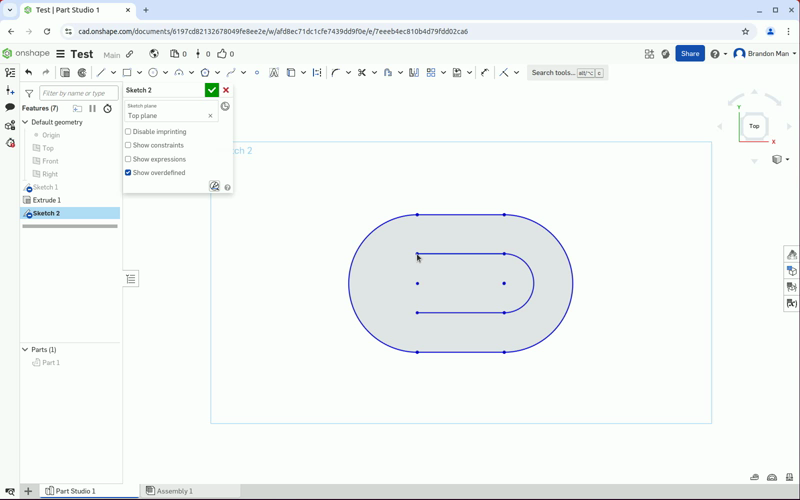
key(a)
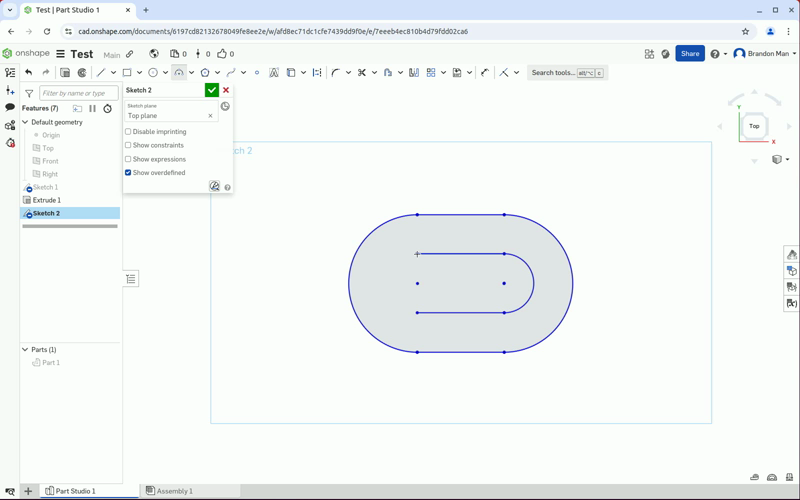
mouse_move(417, 253)
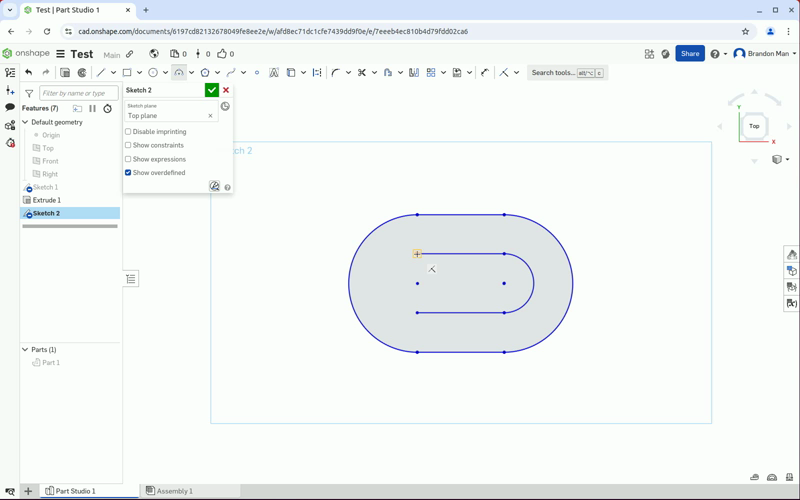
click(417, 253)
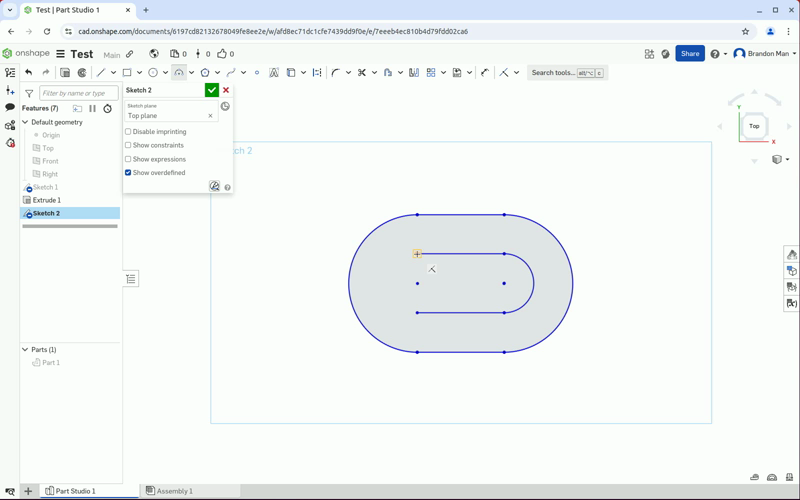
mouse_move(417, 312)
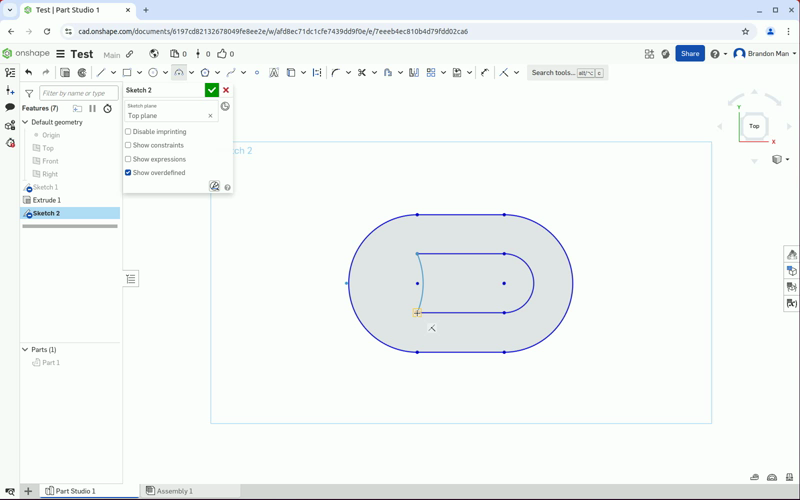
click(417, 312)
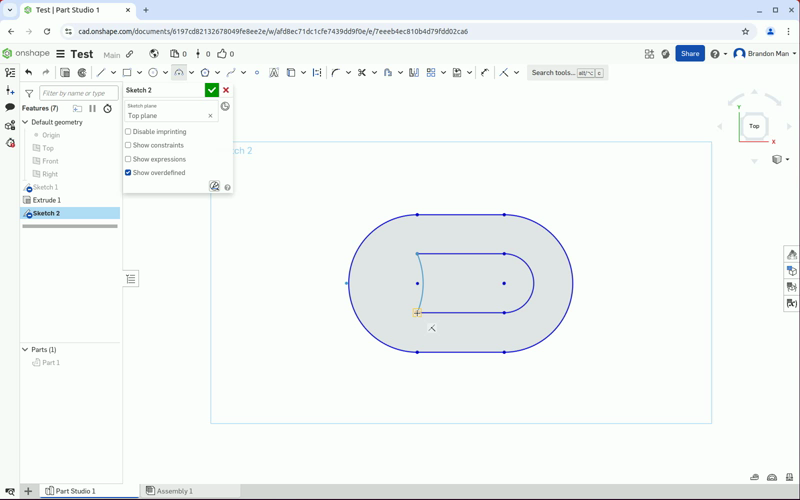
key_down(shift)
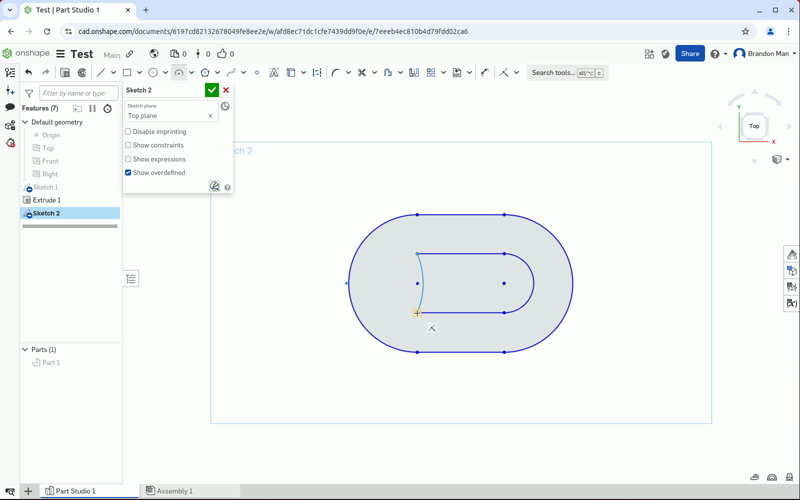
mouse_move(387, 283)
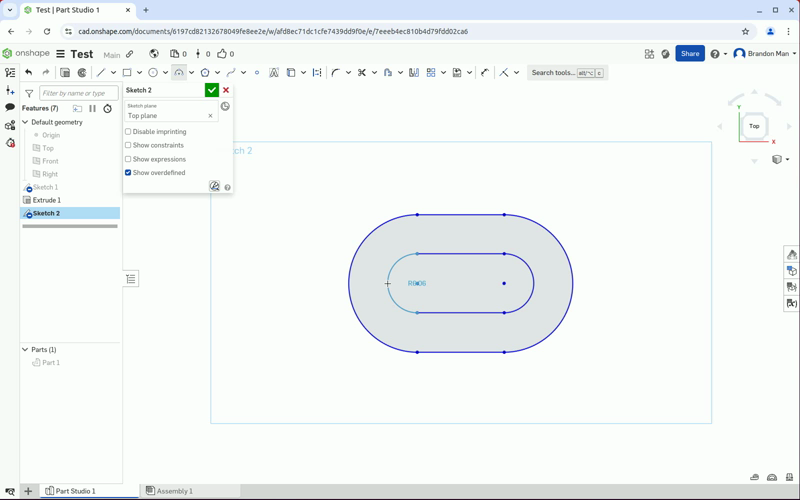
click(387, 283)
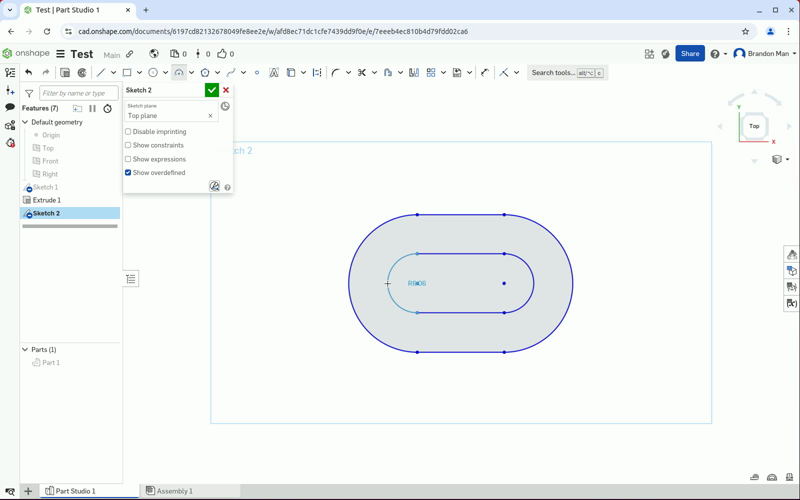
key_up(shift)
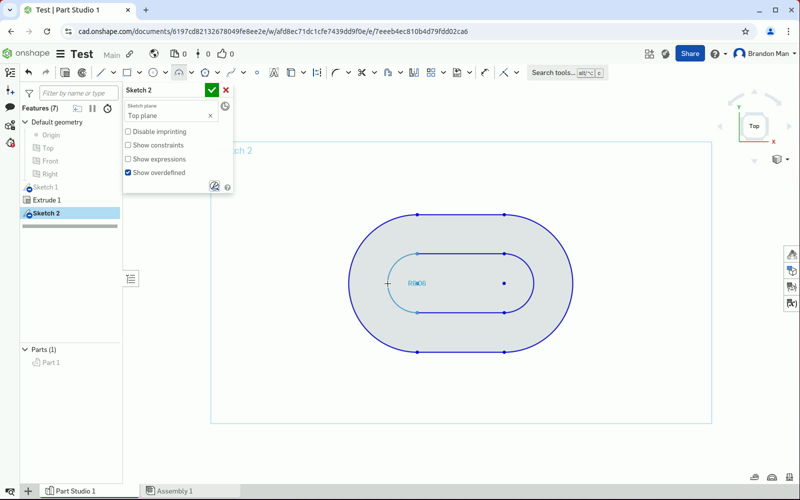
key(esc)
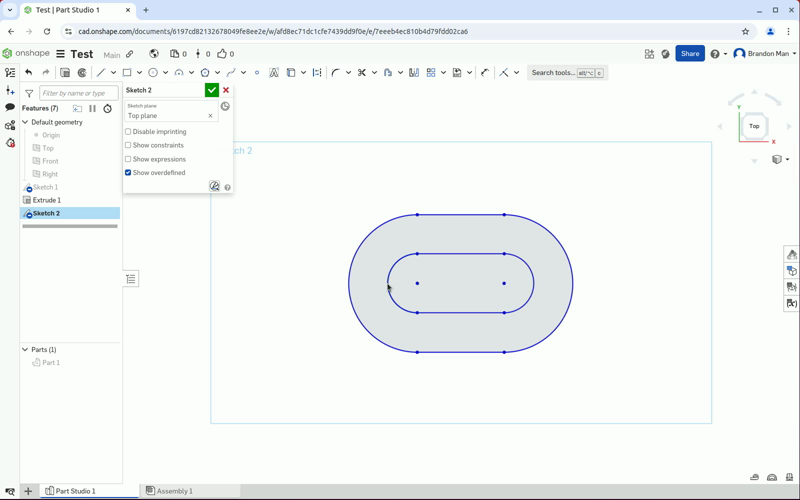
mouse_move(438, 328)
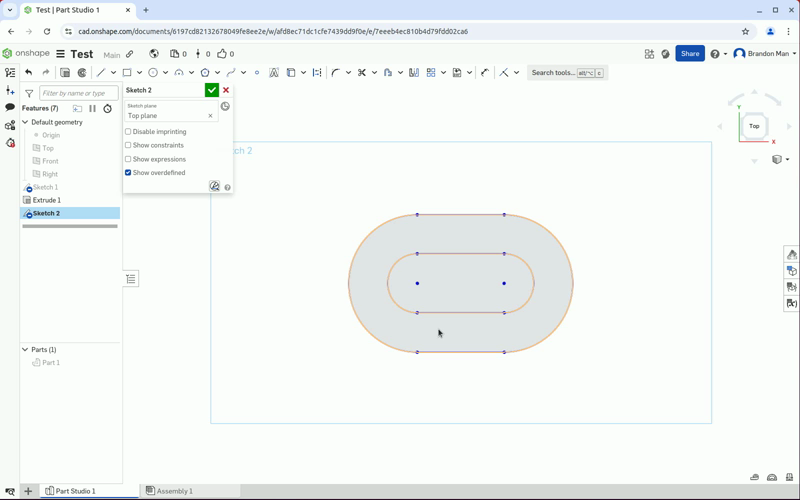
click(438, 328)
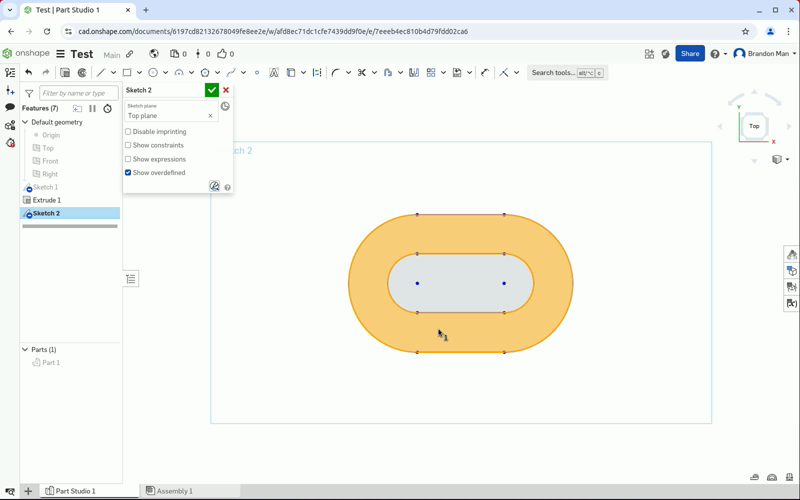
mouse_move(73, 352)
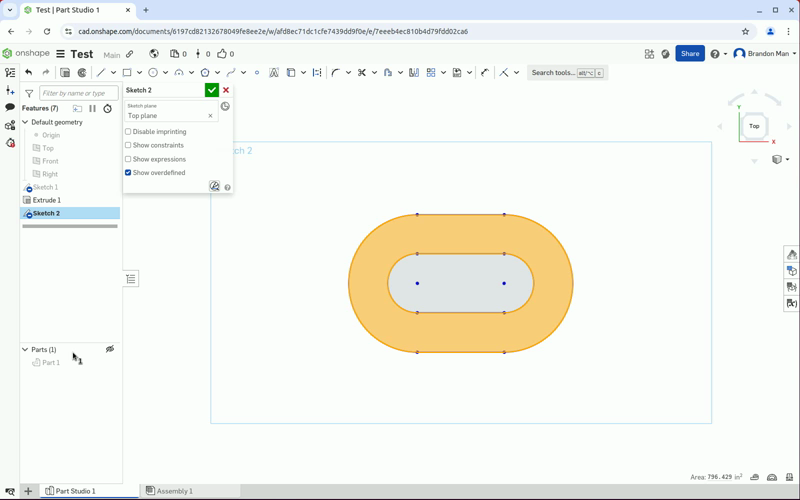
key(shift+y)
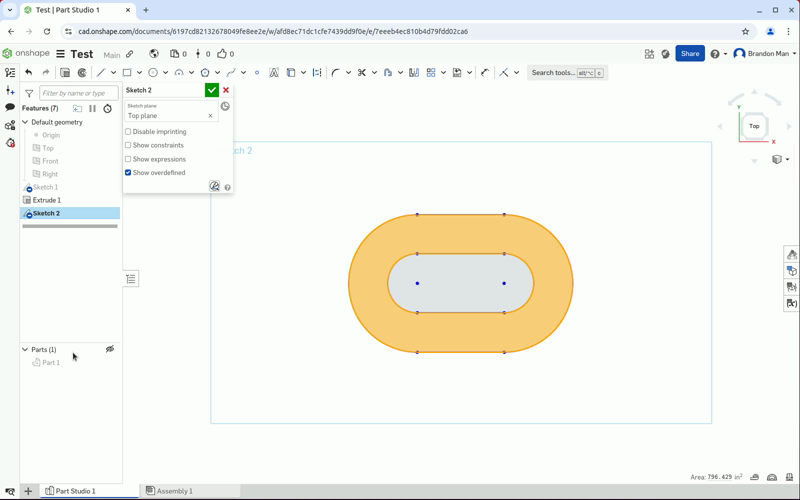
key(shift+e)
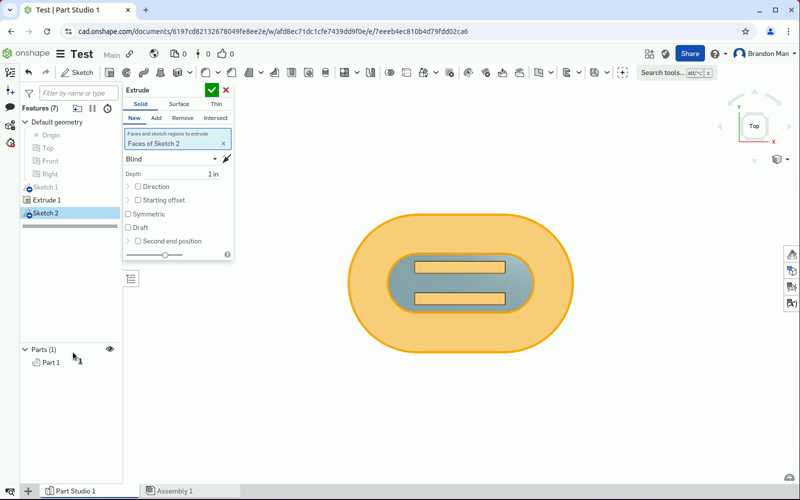
mouse_move(143, 106)
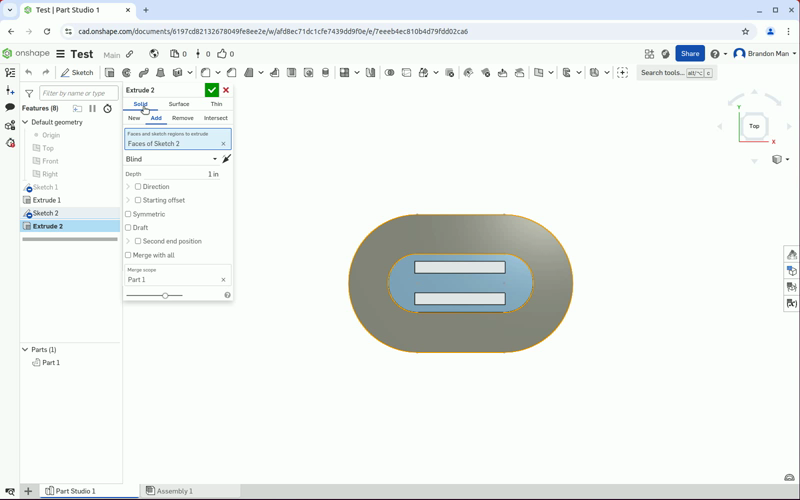
click(143, 106)
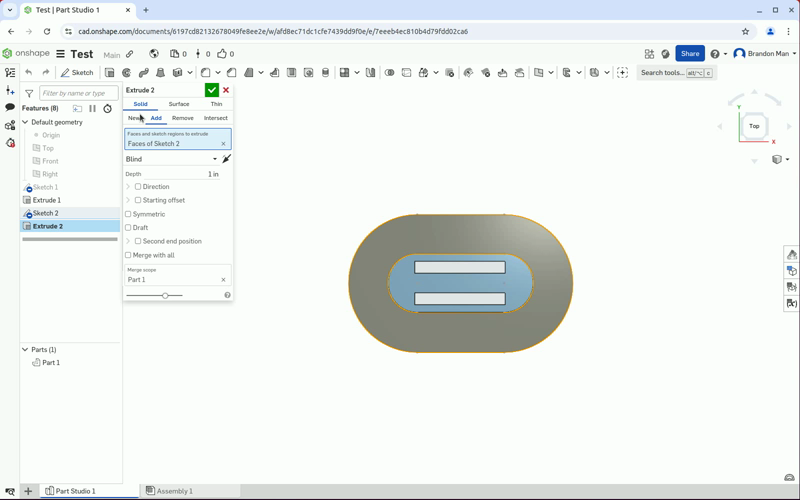
mouse_move(137, 120)
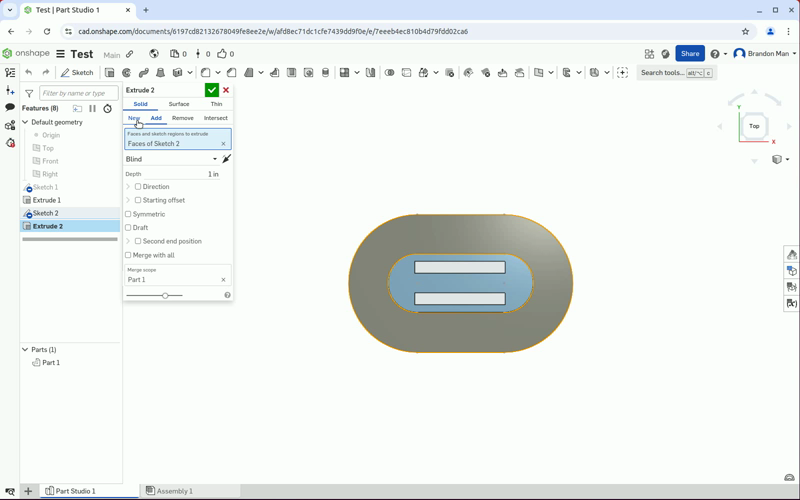
click(137, 120)
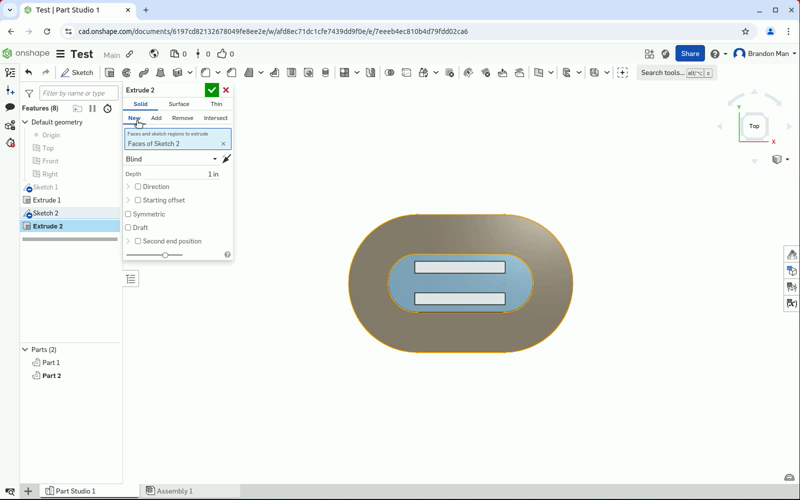
key(tab, 4)
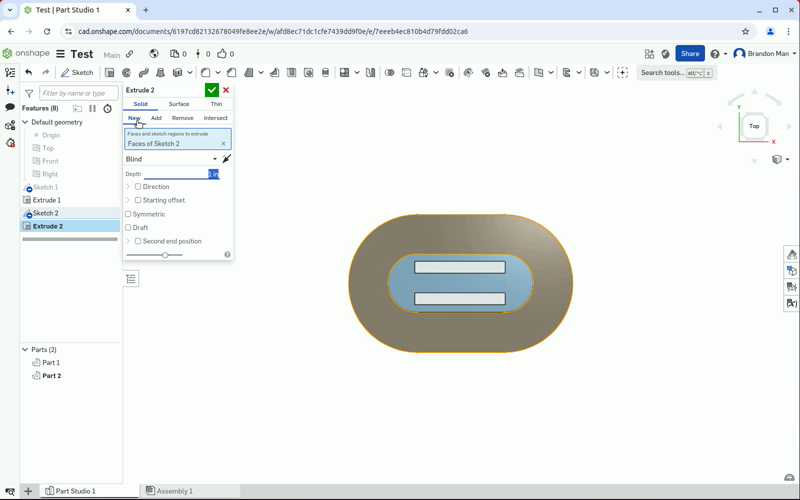
text(1.685)
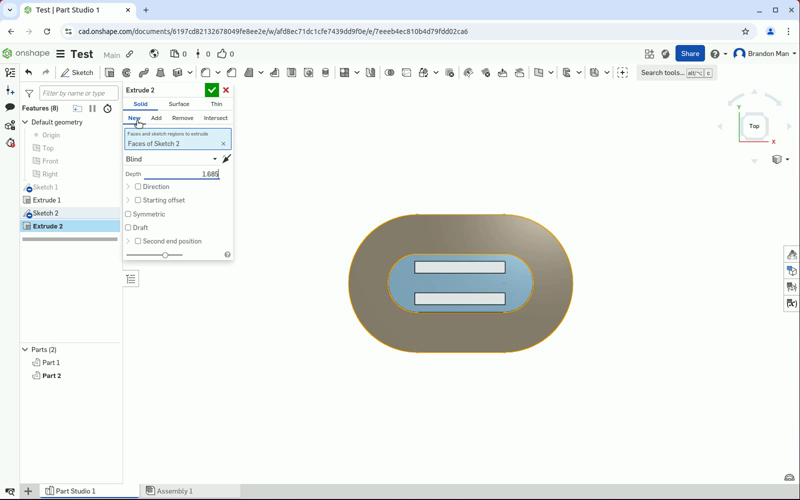
key(enter)
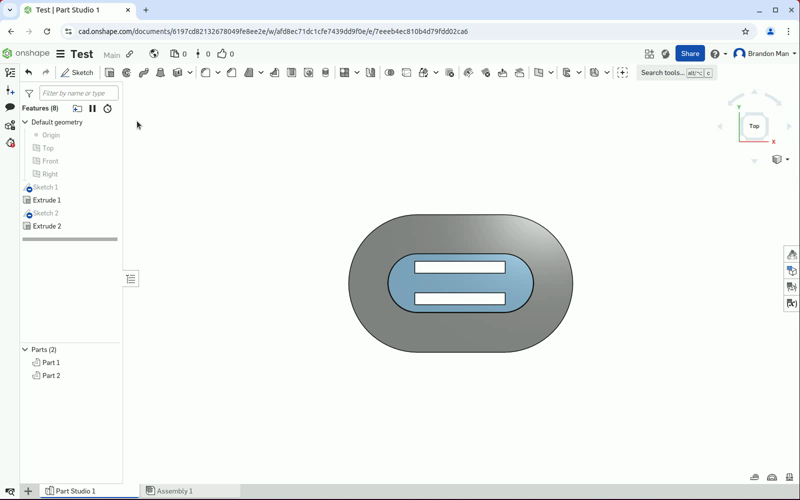
key(shift+h)
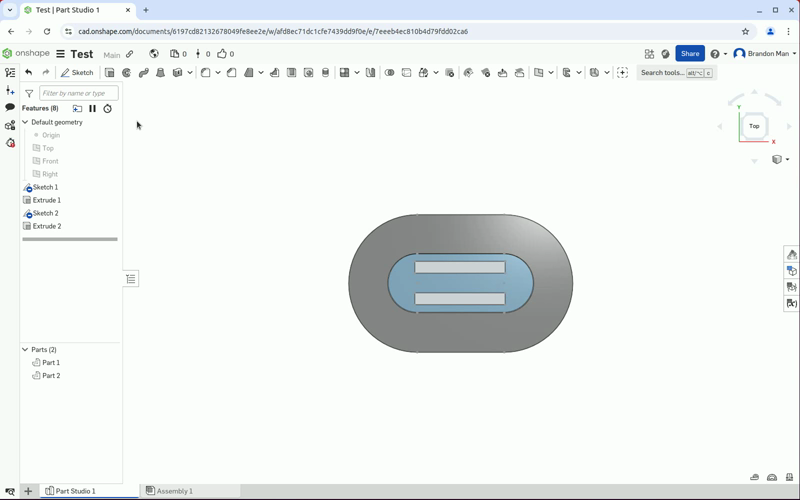
key(shift+h)
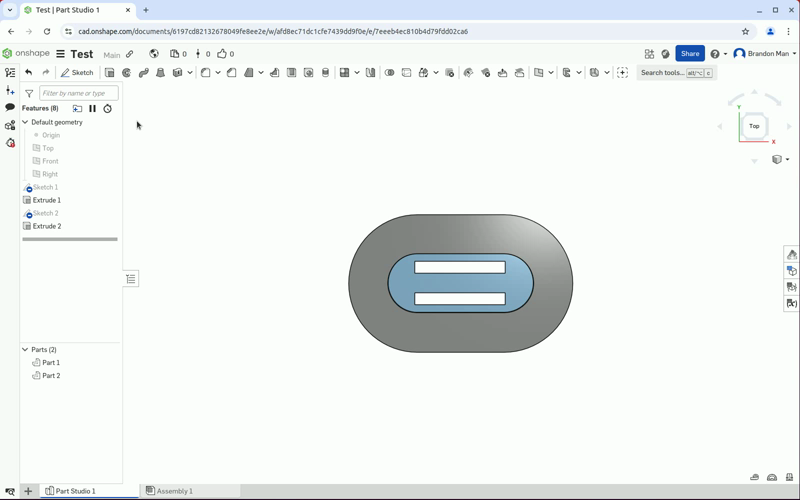
mouse_move(73, 189)
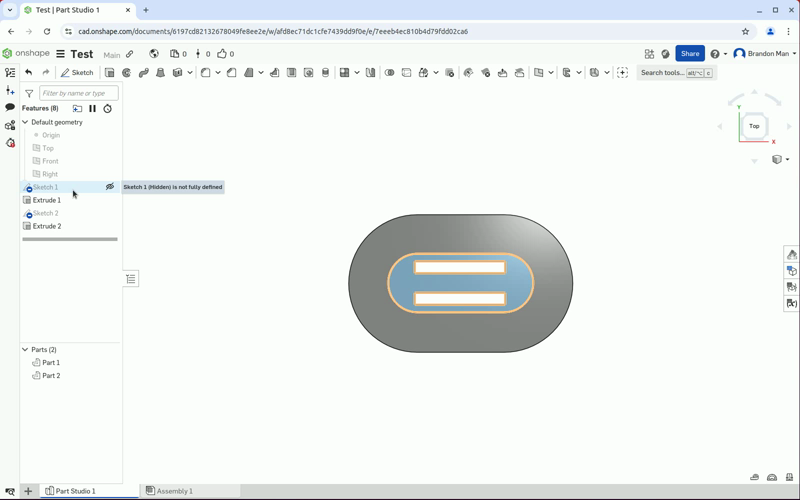
click(73, 189)
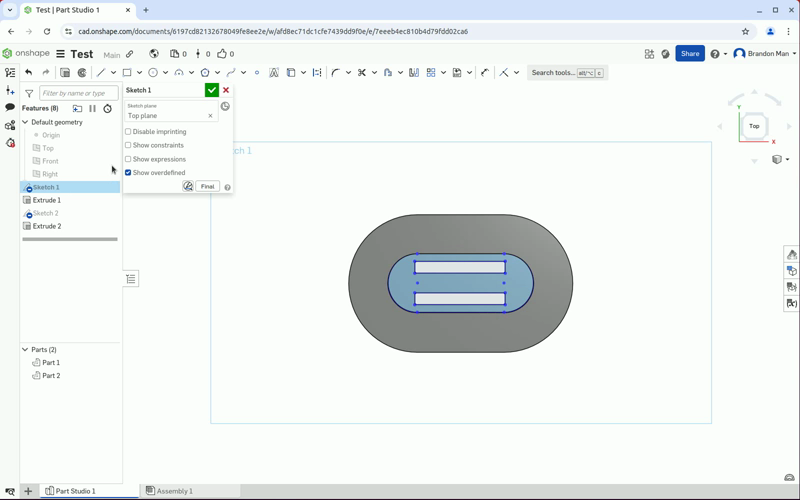
mouse_move(229, 92)
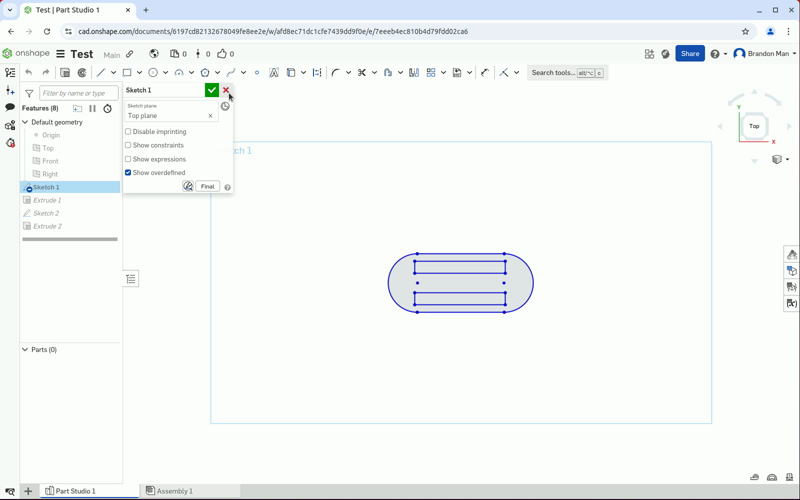
click(229, 92)
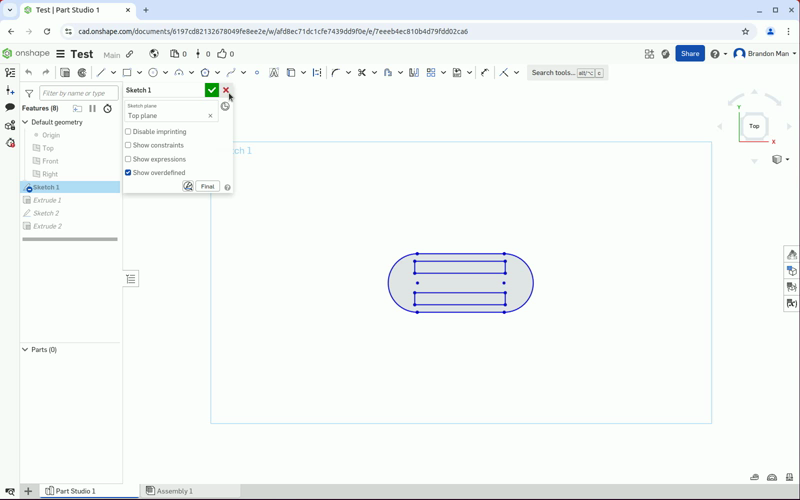
key(shift+s)
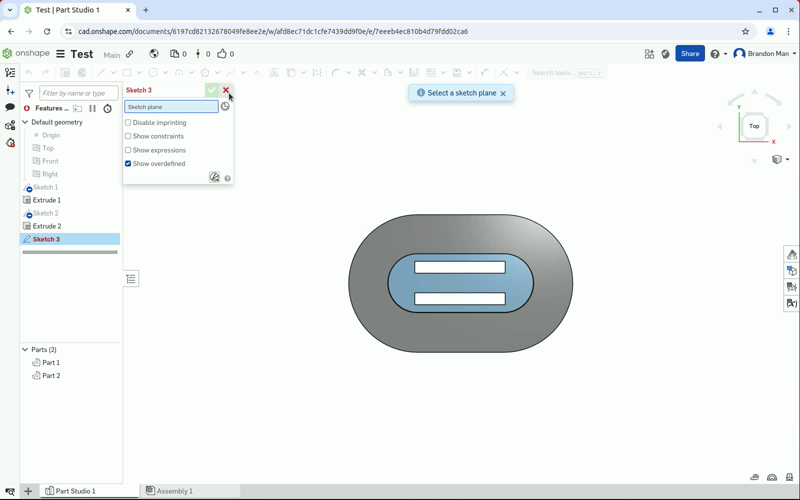
mouse_move(73, 150)
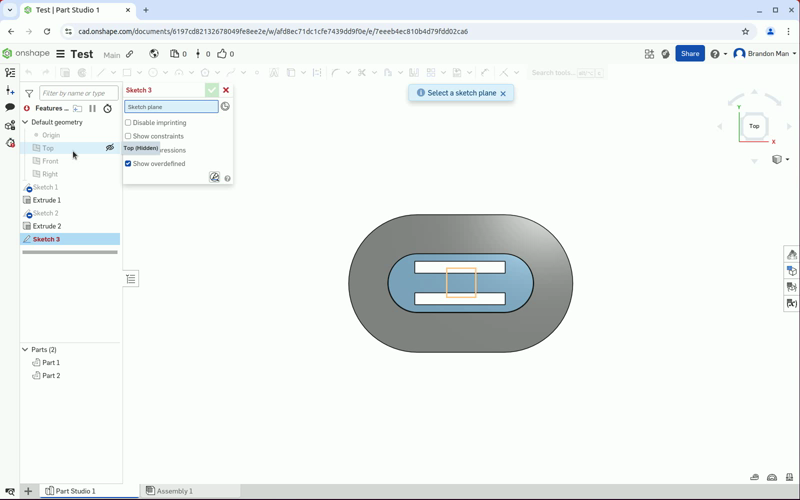
click(73, 150)
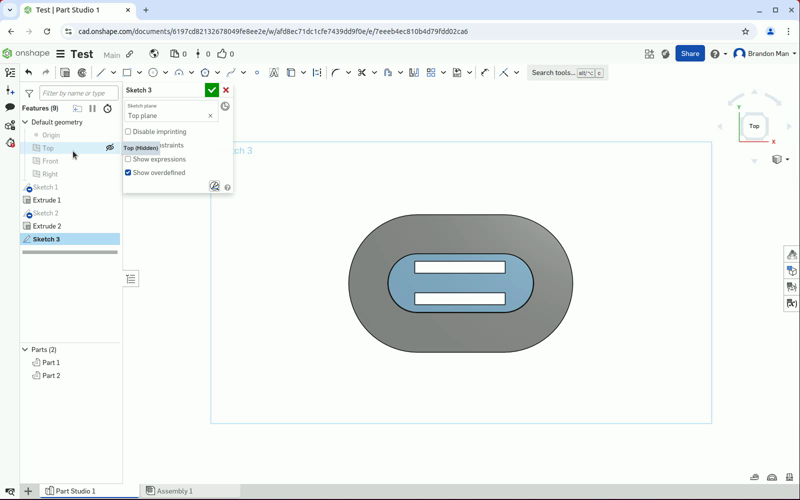
mouse_move(73, 352)
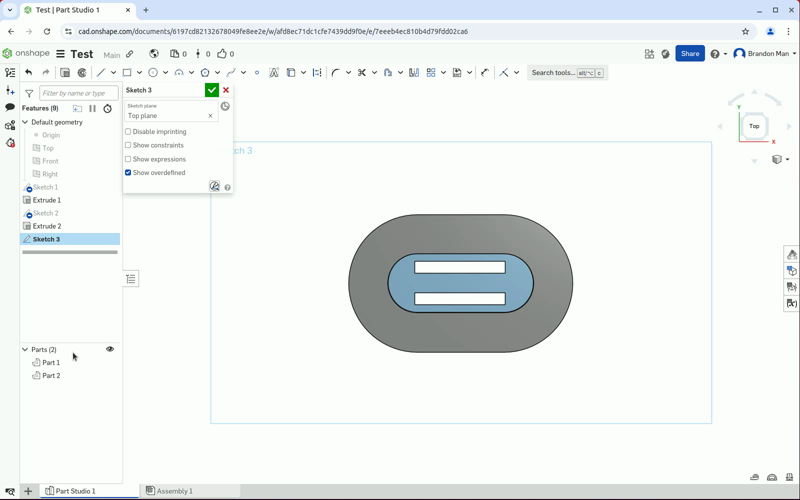
key(y)
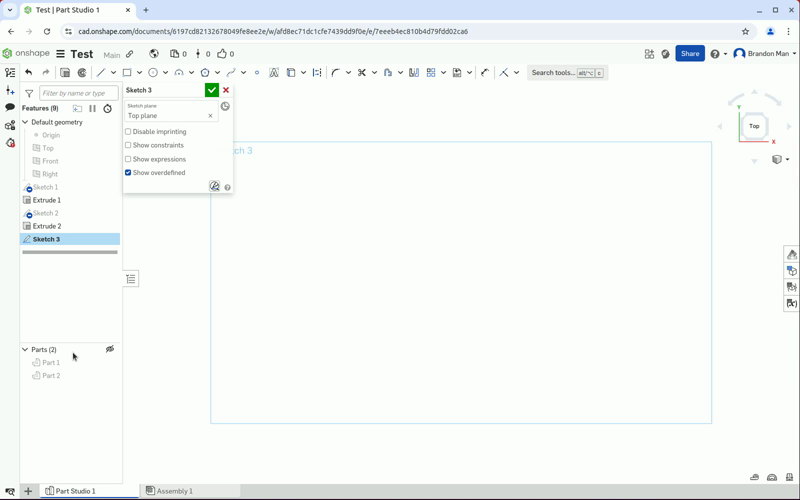
key(l)
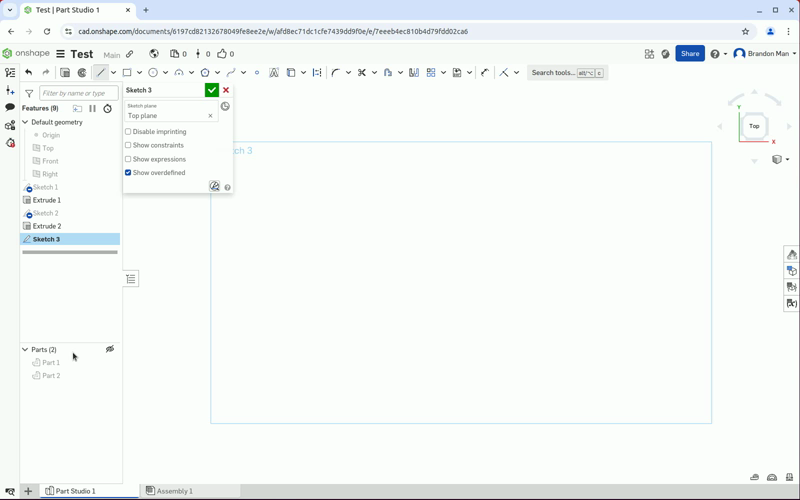
key_down(shift)
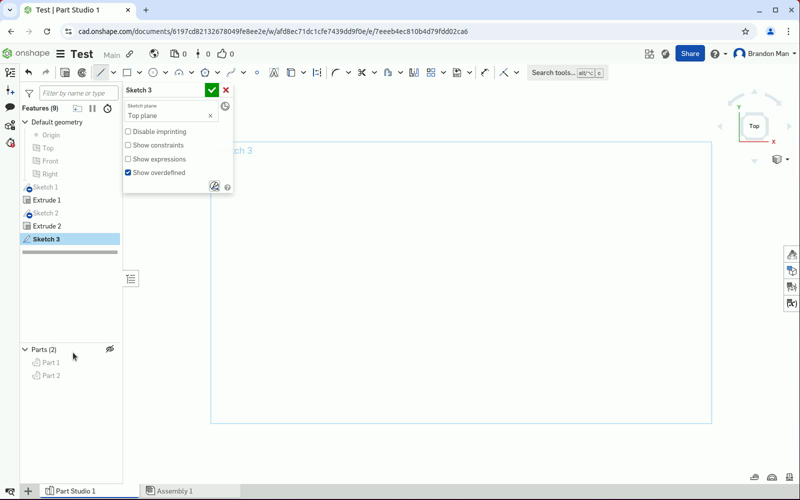
mouse_move(417, 312)
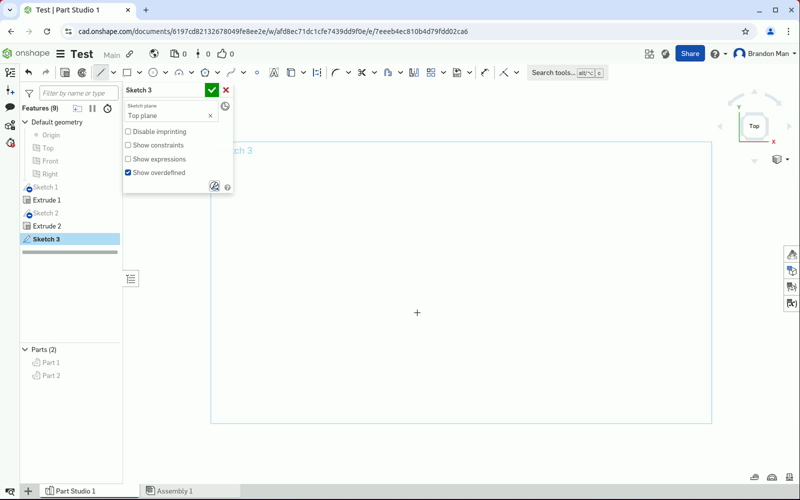
click(417, 312)
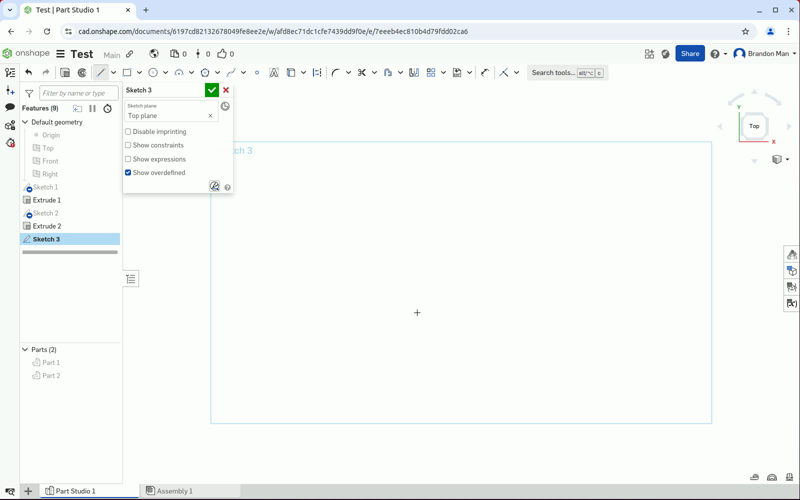
key_up(shift)
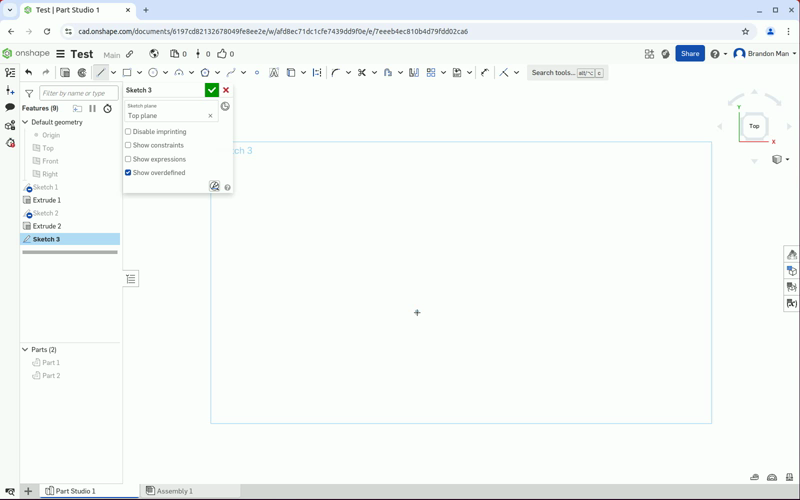
key_down(shift)
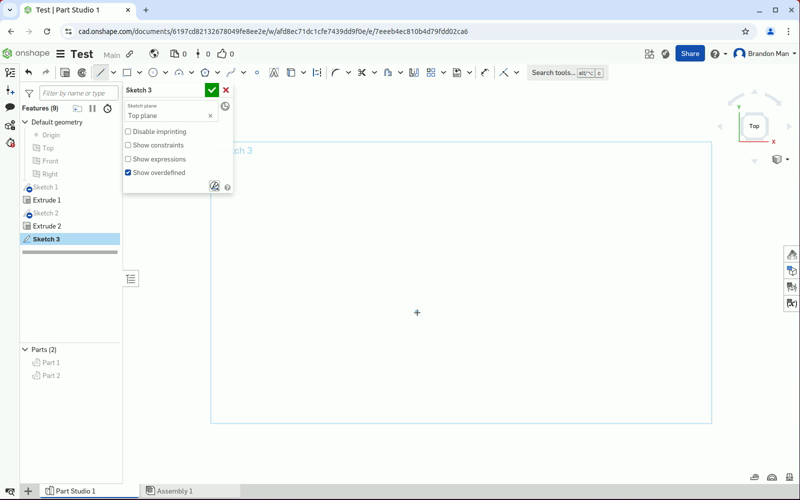
mouse_move(504, 312)
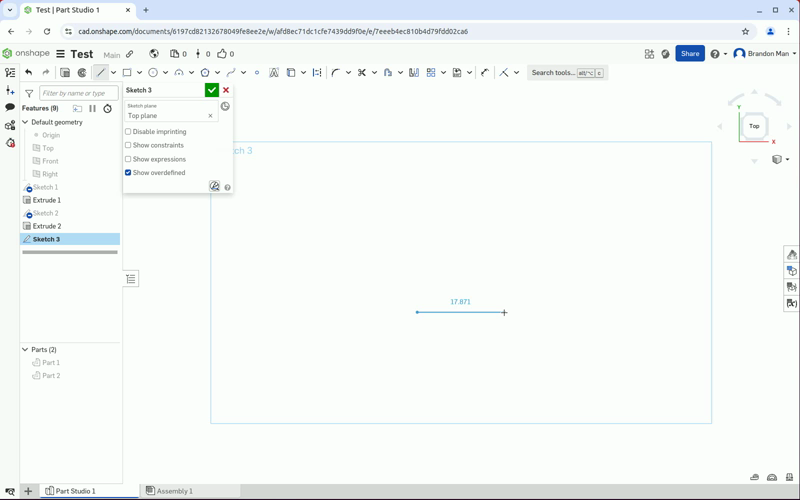
click(504, 312)
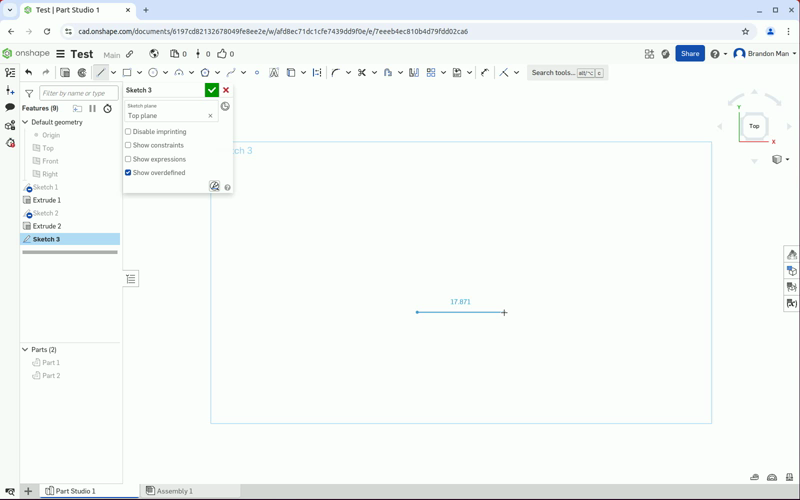
key_up(shift)
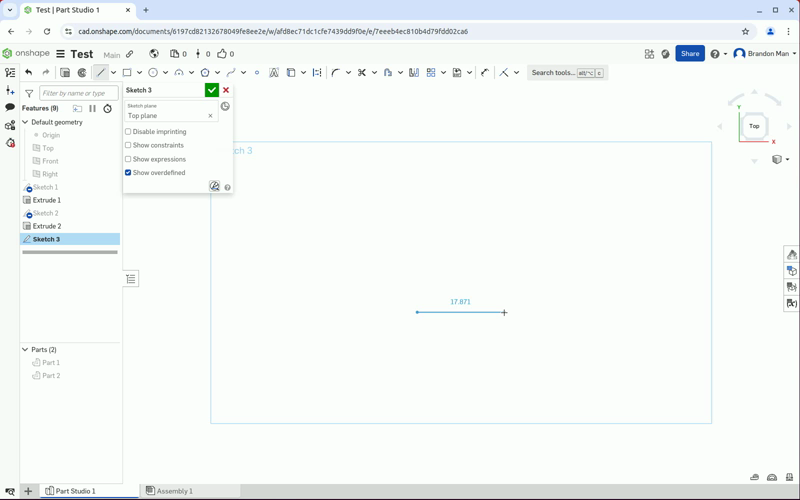
key(esc)
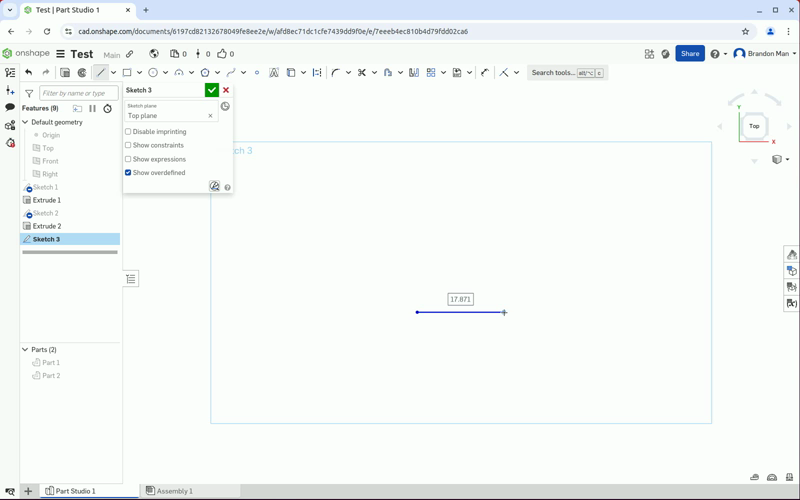
key(a)
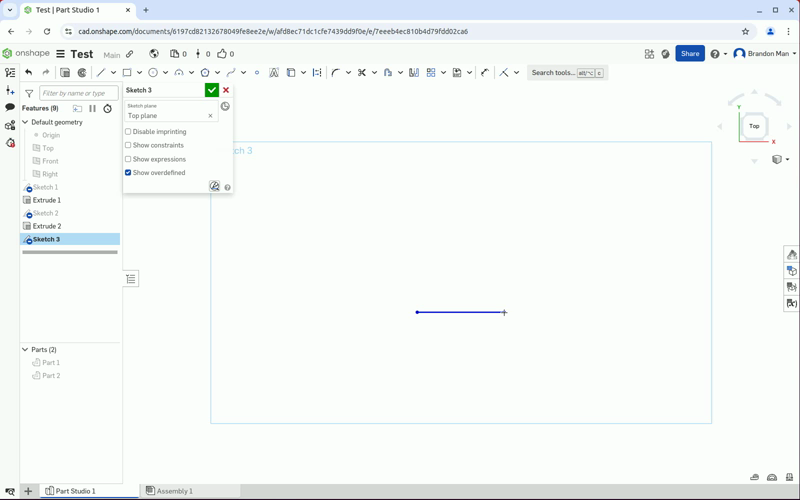
mouse_move(504, 312)
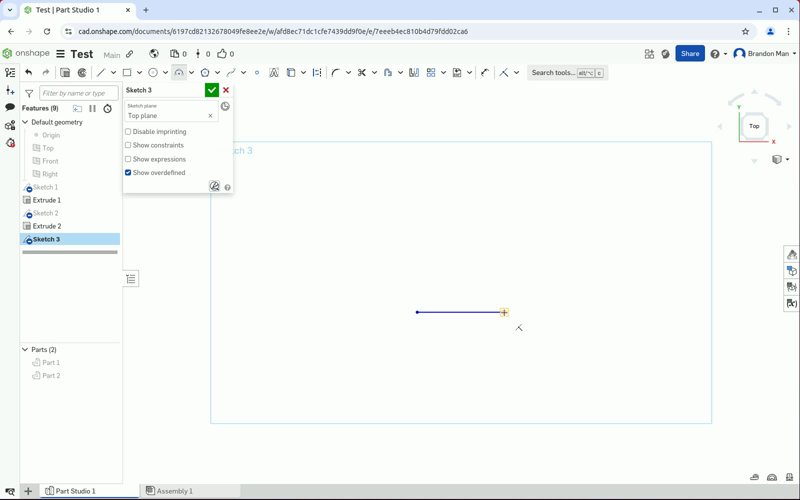
click(504, 312)
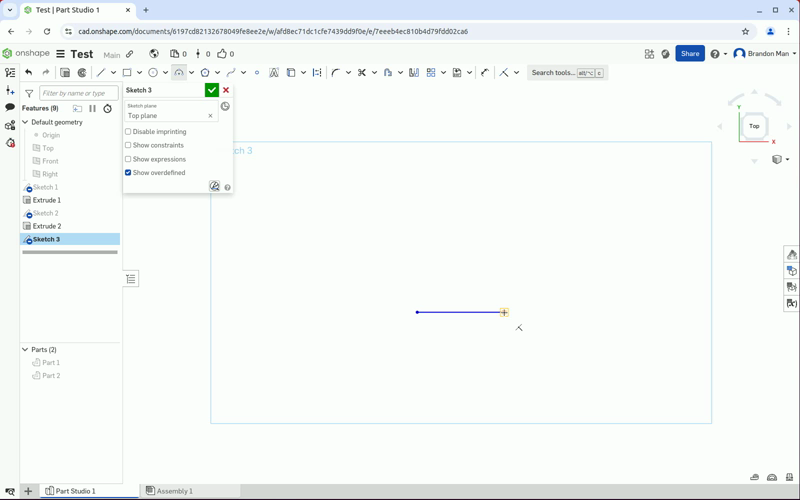
key_down(shift)
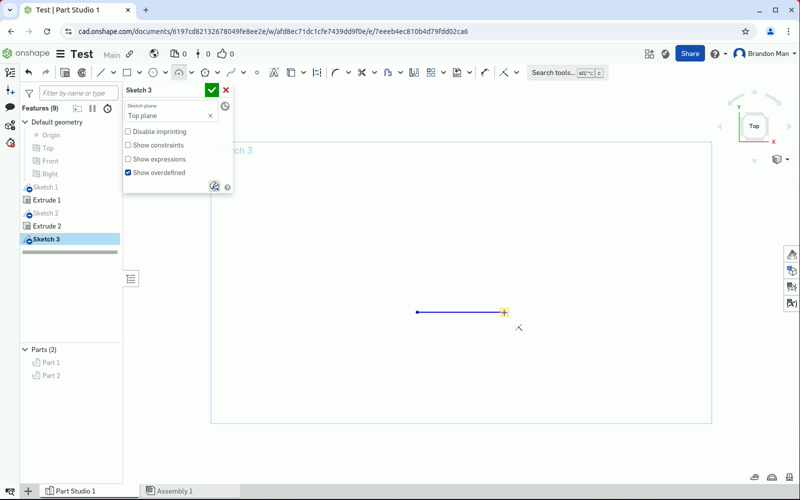
mouse_move(504, 253)
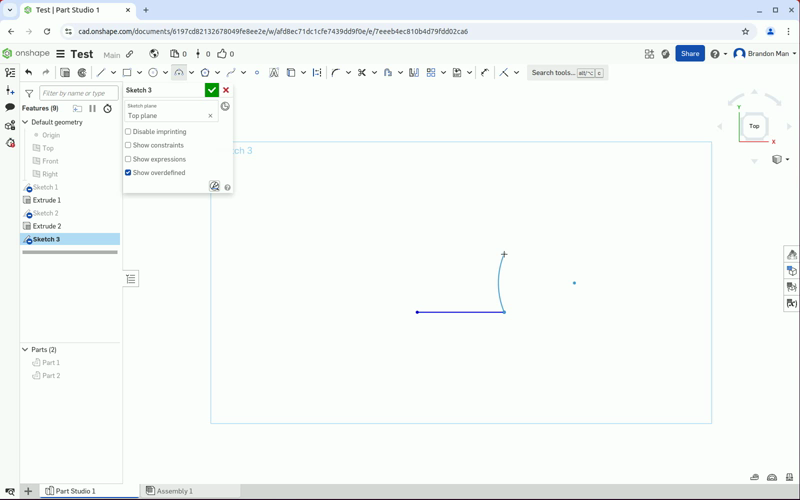
click(504, 253)
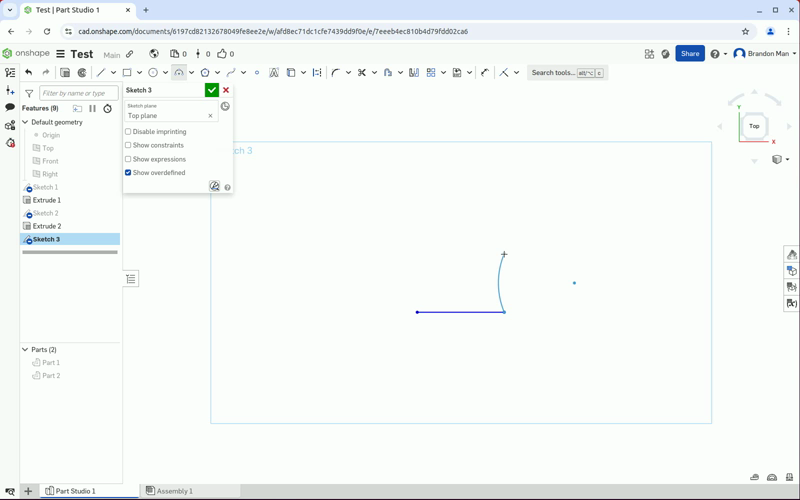
mouse_move(533, 282)
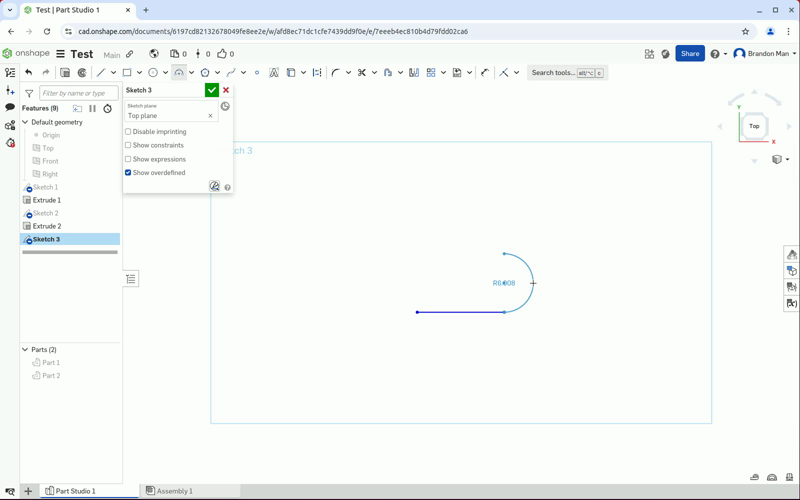
click(533, 282)
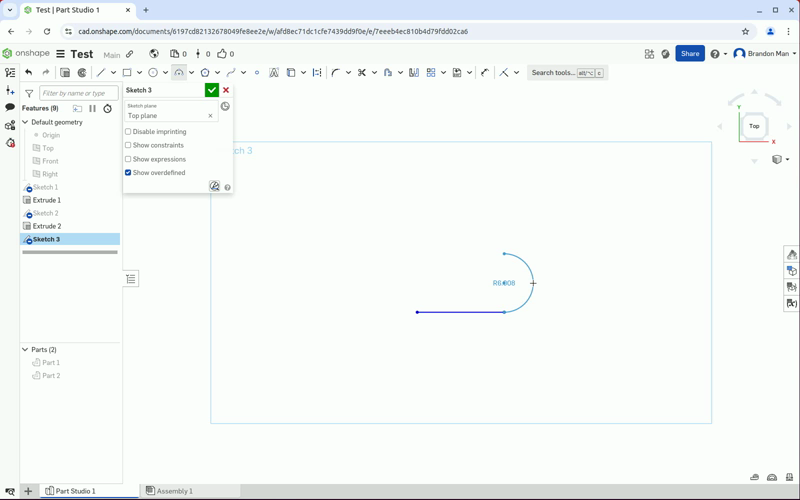
key_up(shift)
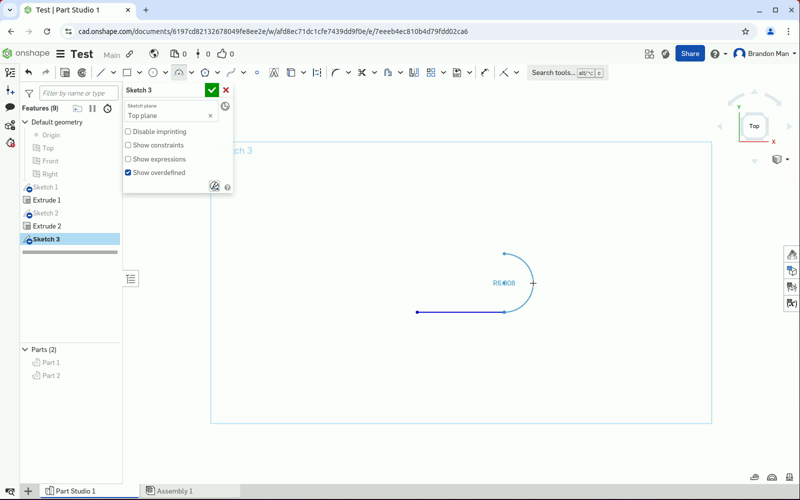
key(esc)
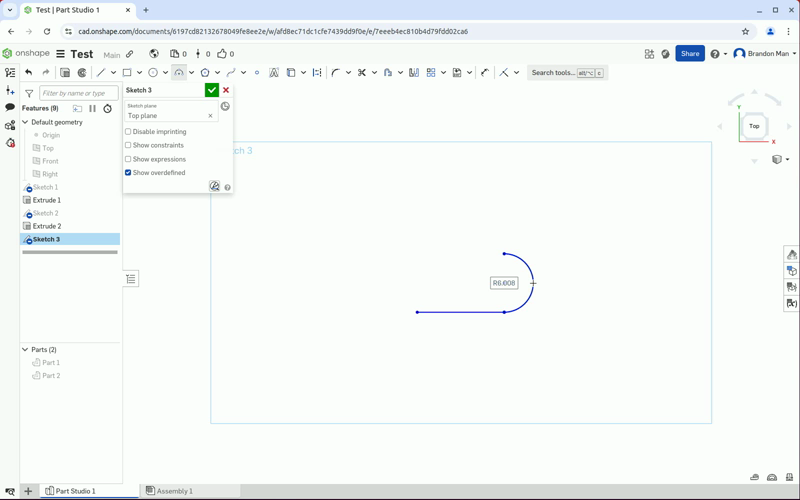
key(l)
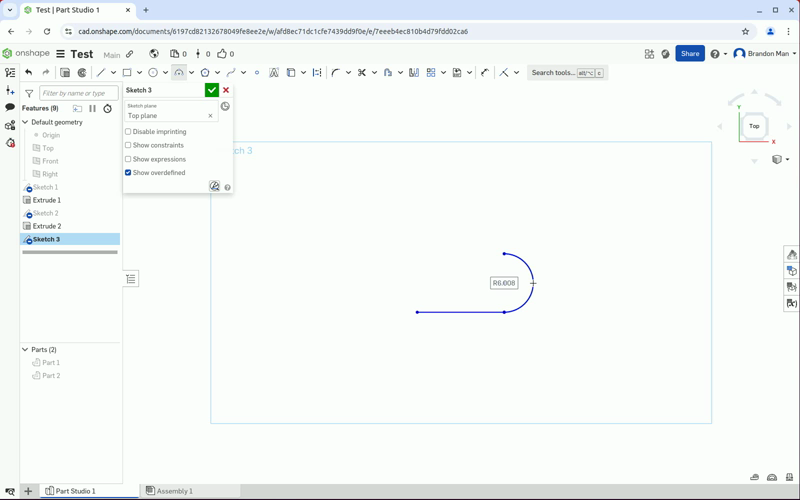
mouse_move(504, 253)
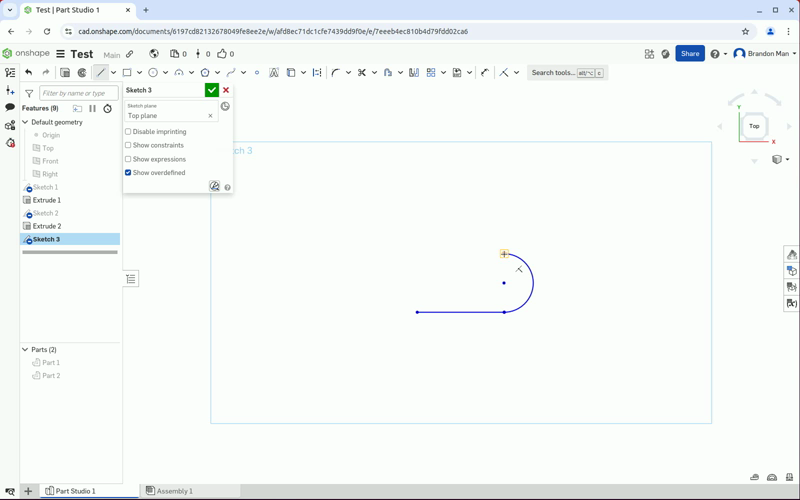
click(504, 253)
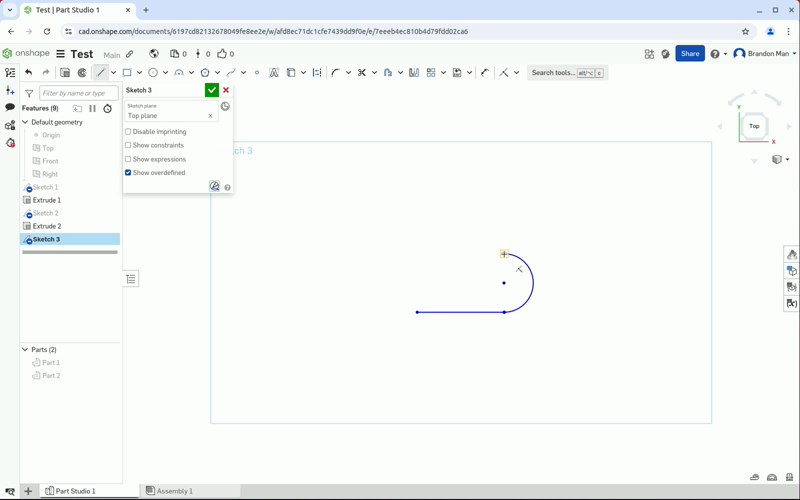
key_down(shift)
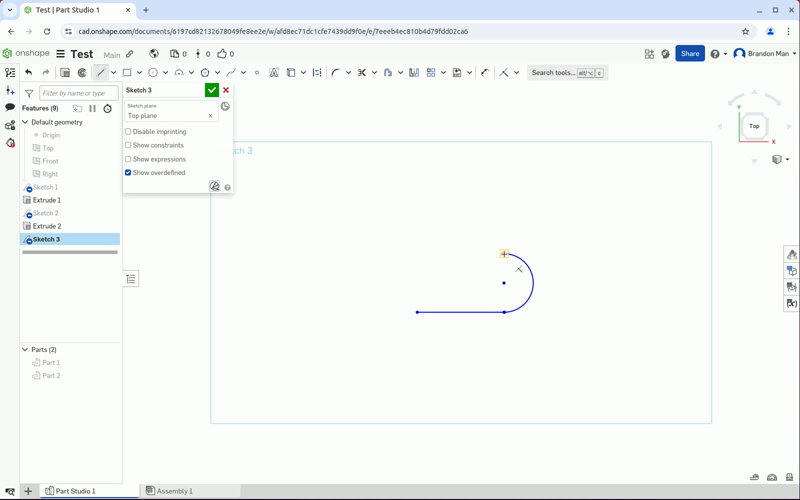
mouse_move(417, 253)
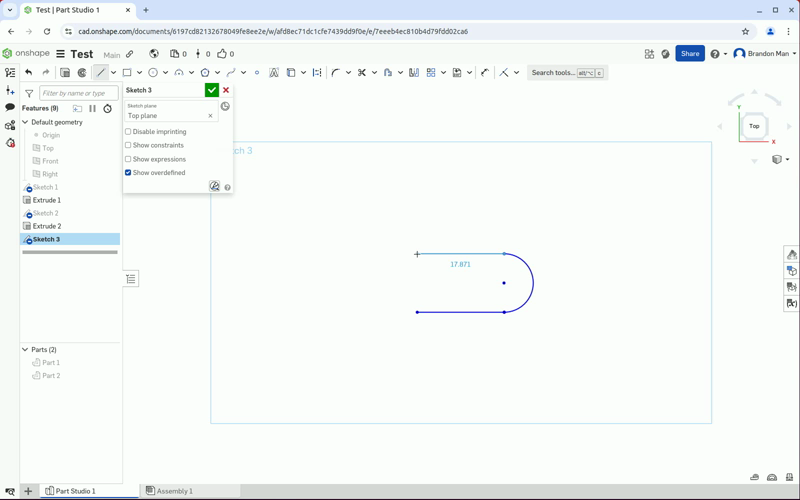
click(417, 253)
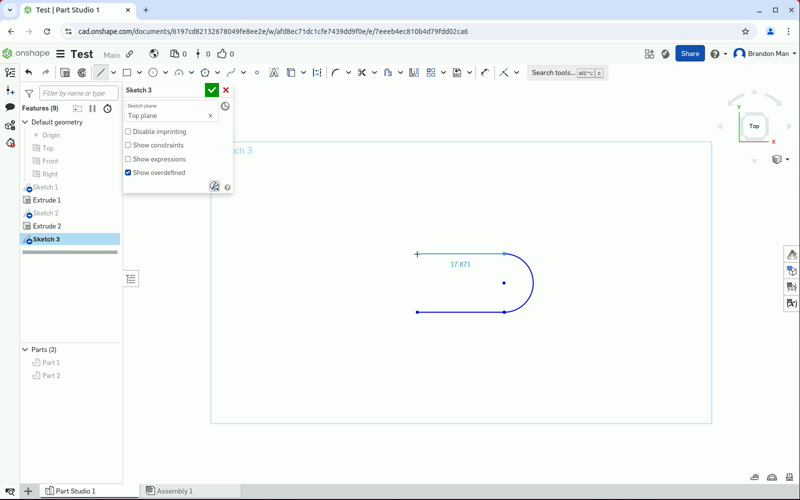
key_up(shift)
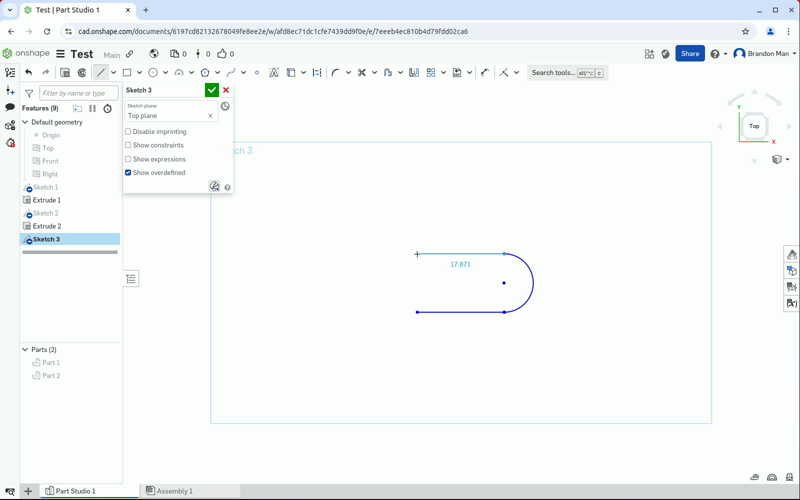
key(esc)
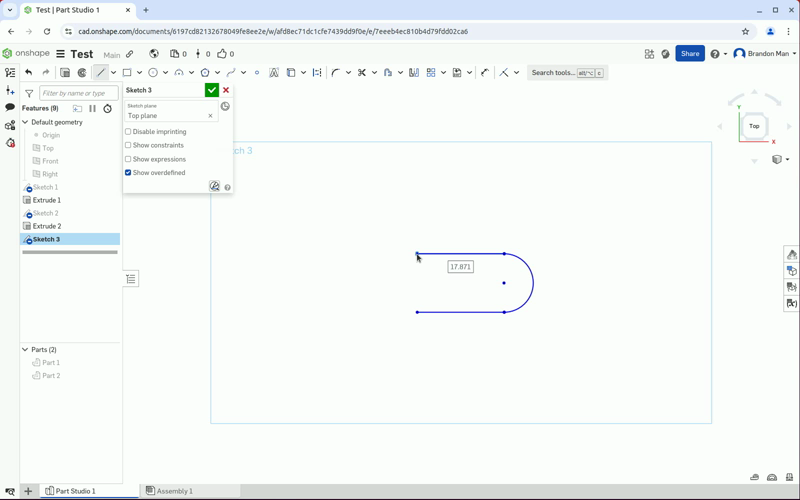
key(a)
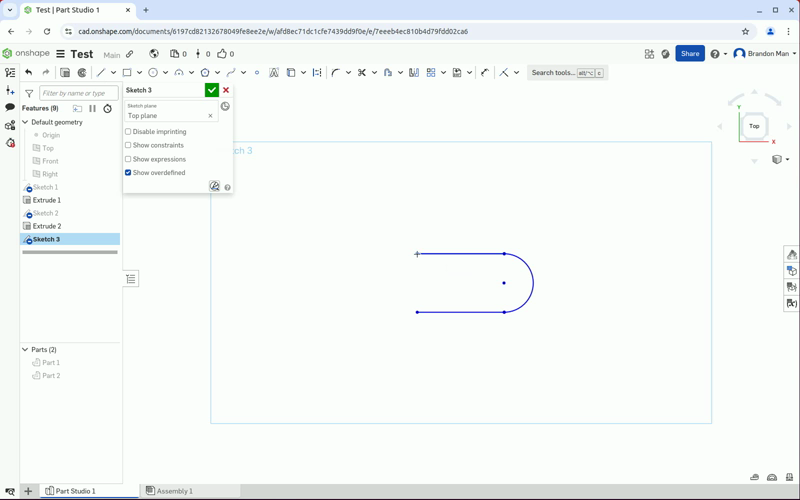
mouse_move(417, 253)
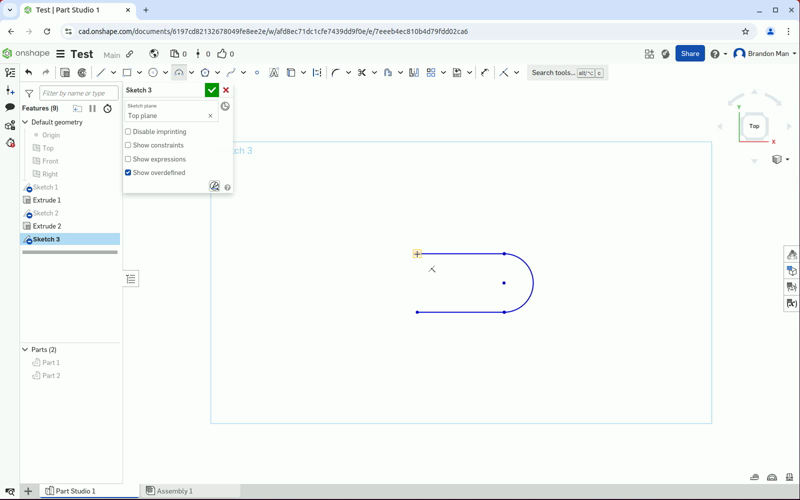
click(417, 253)
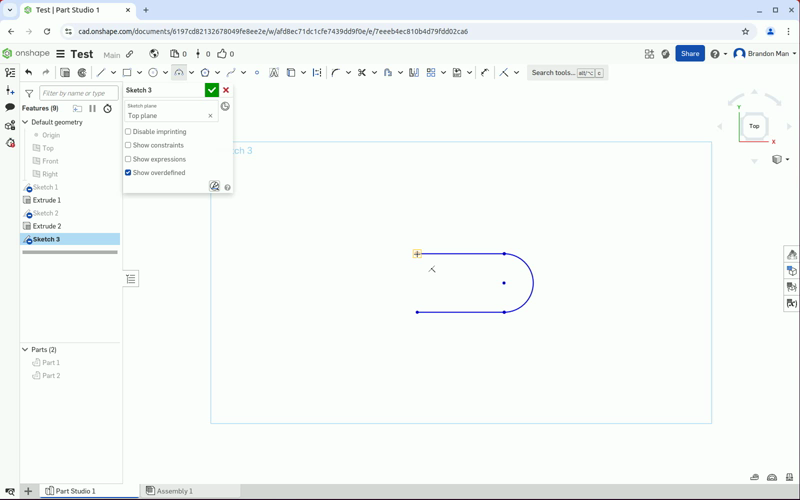
mouse_move(417, 312)
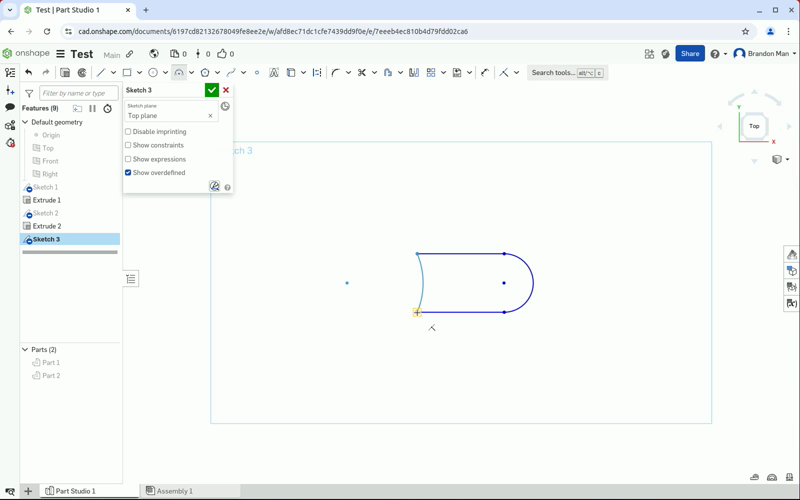
click(417, 312)
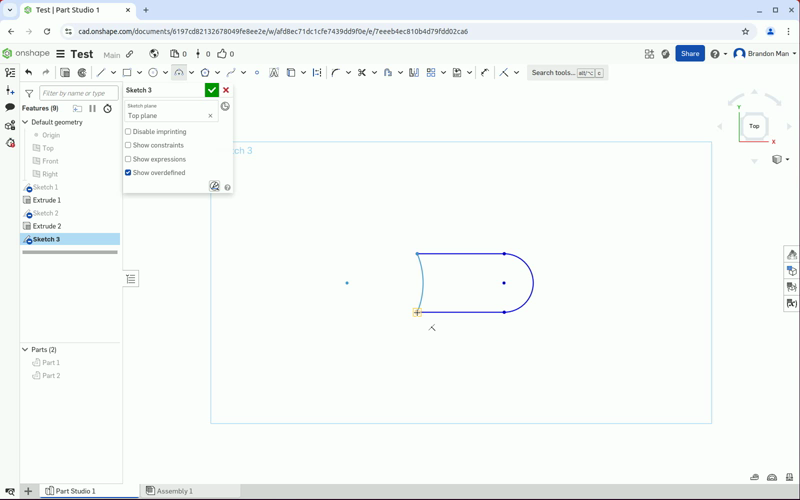
key_down(shift)
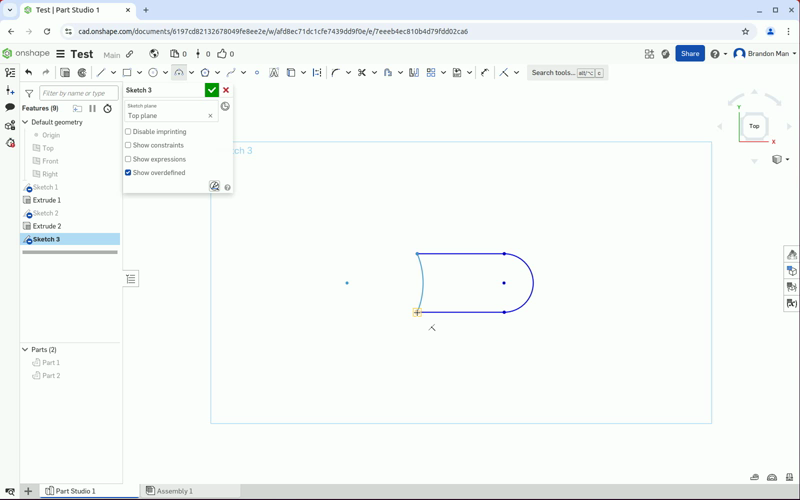
mouse_move(388, 282)
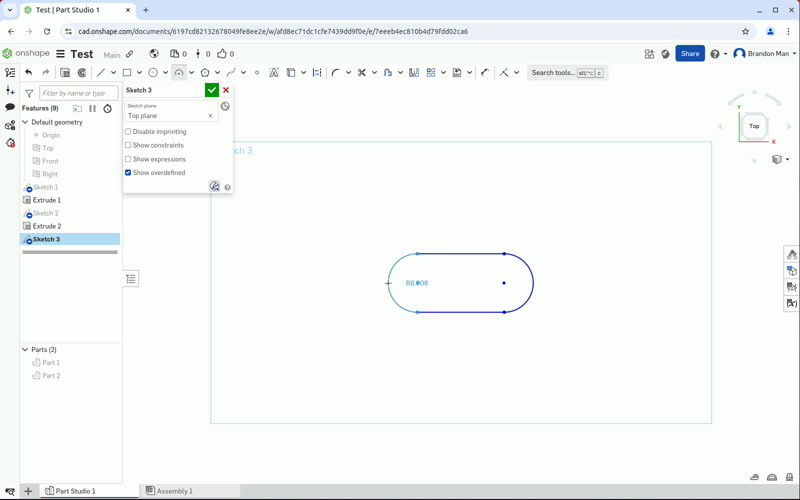
click(388, 282)
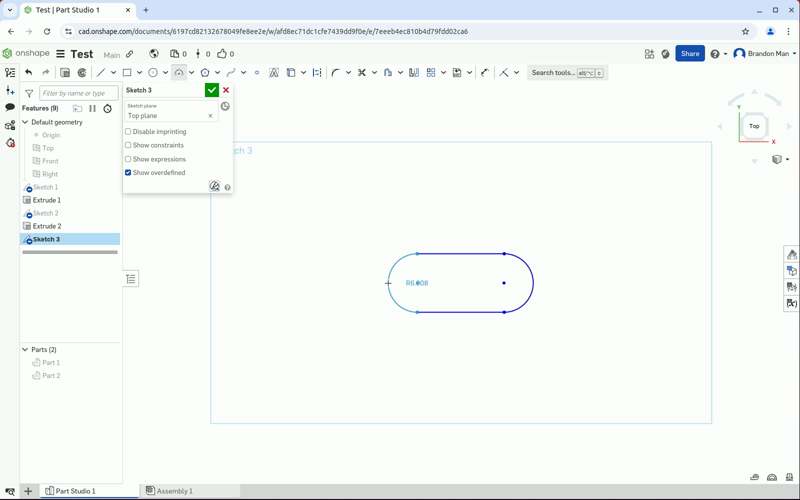
key_up(shift)
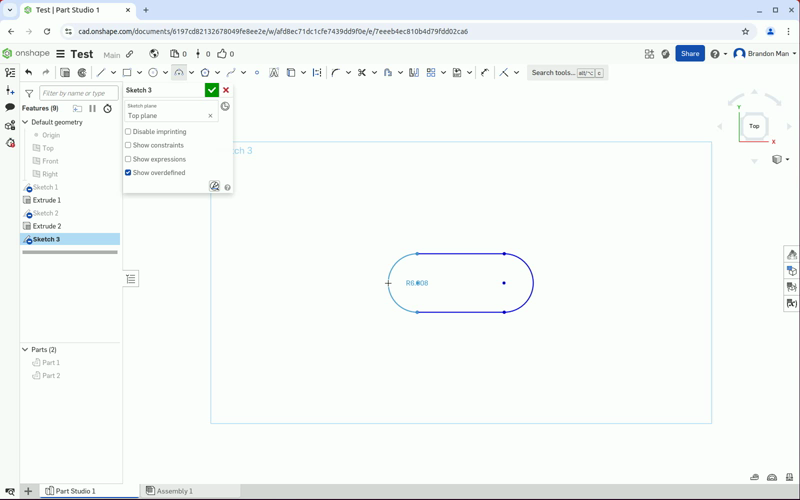
key(esc)
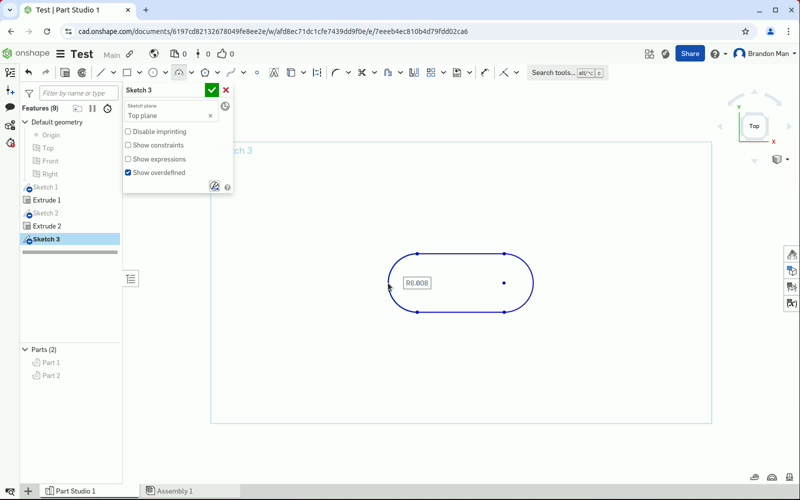
key(l)
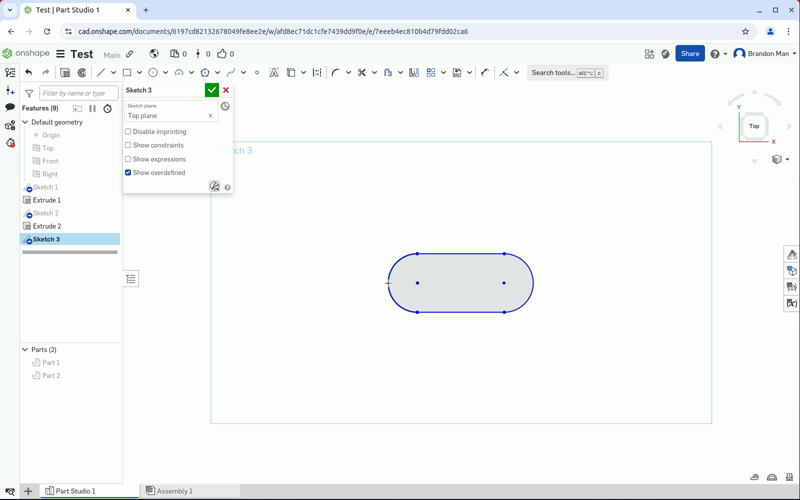
key_down(shift)
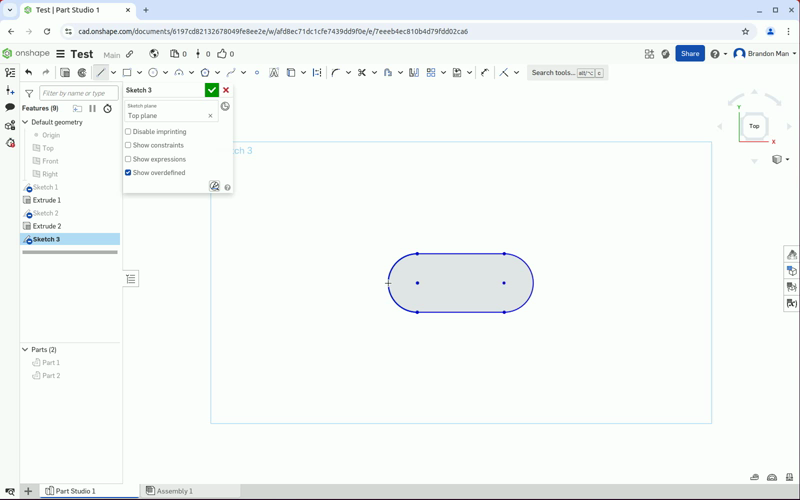
mouse_move(414, 304)
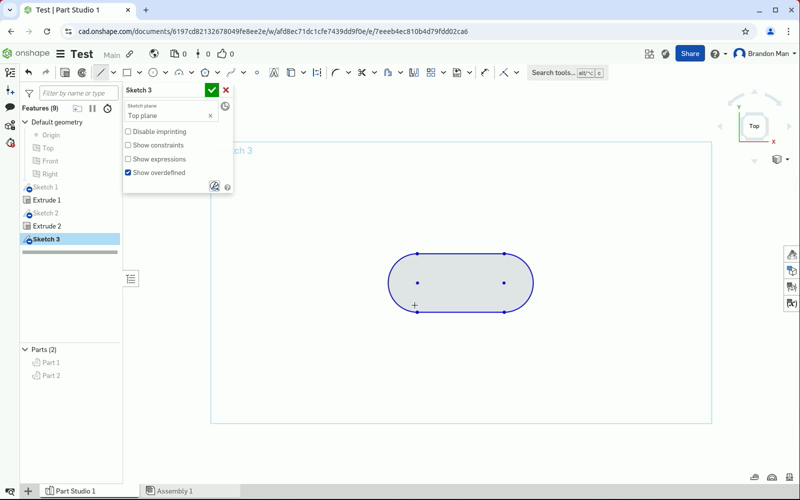
click(414, 304)
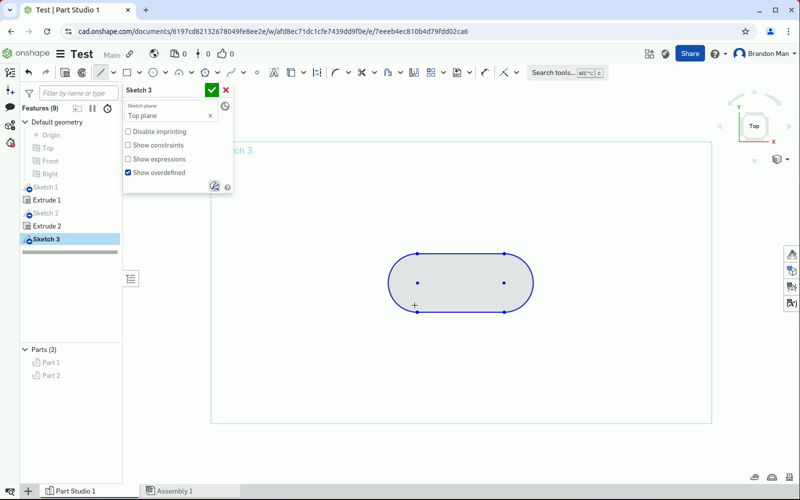
key_up(shift)
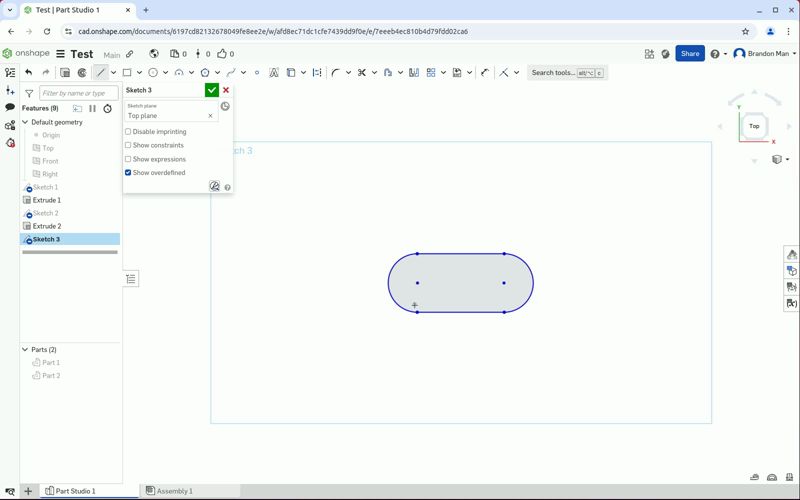
key_down(shift)
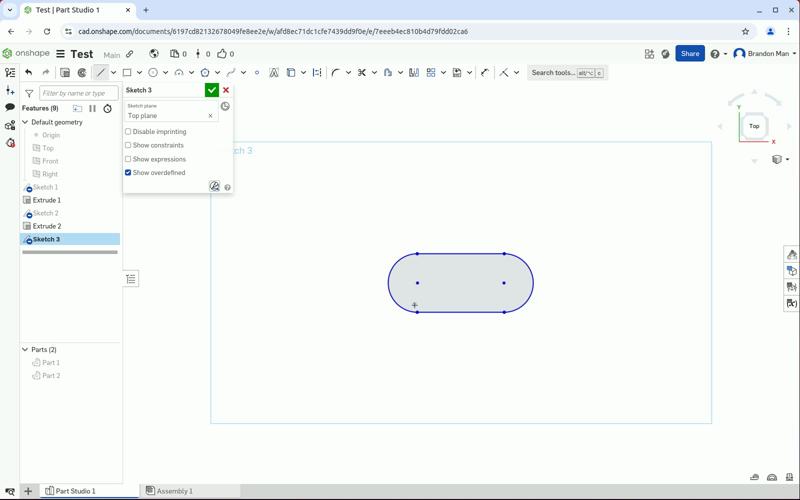
mouse_move(505, 304)
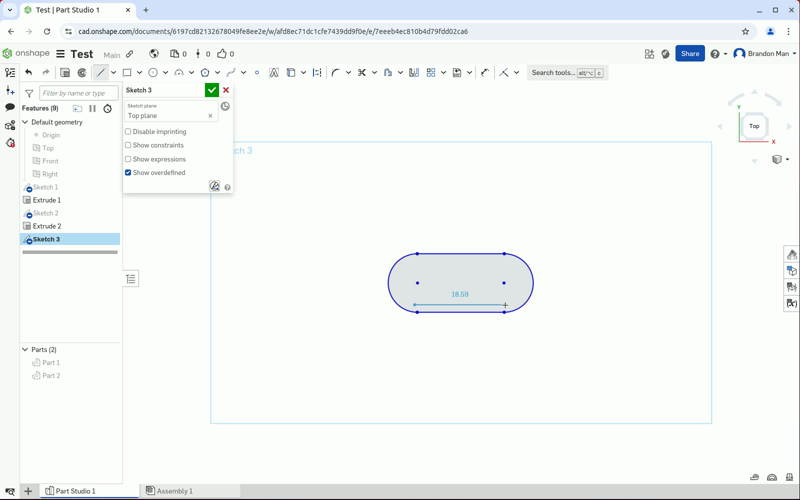
click(505, 304)
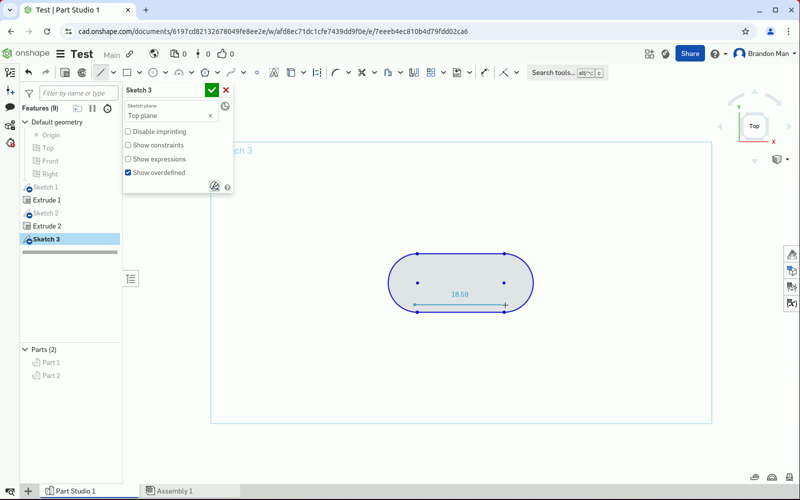
key_up(shift)
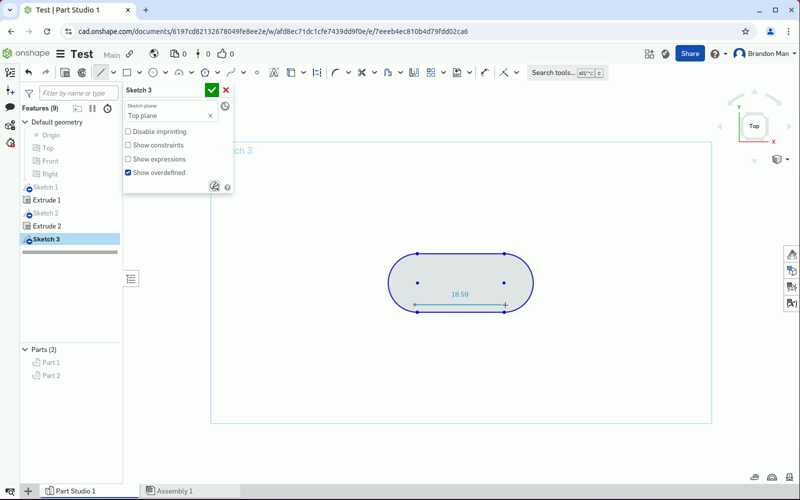
key_down(shift)
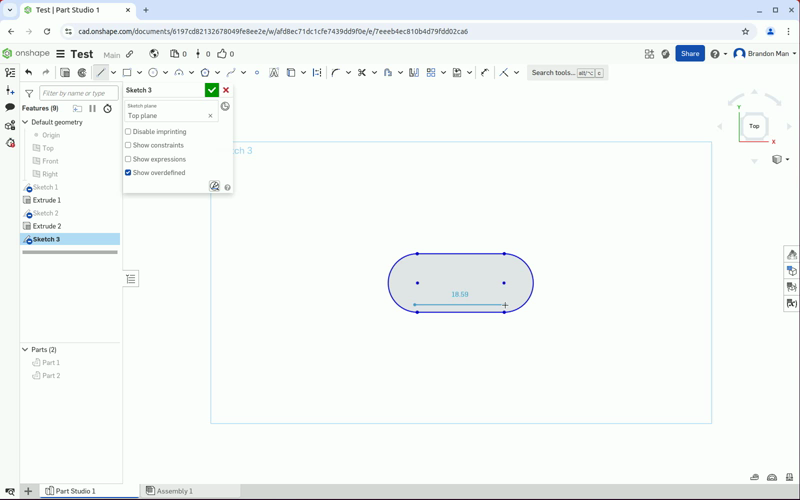
mouse_move(535, 304)
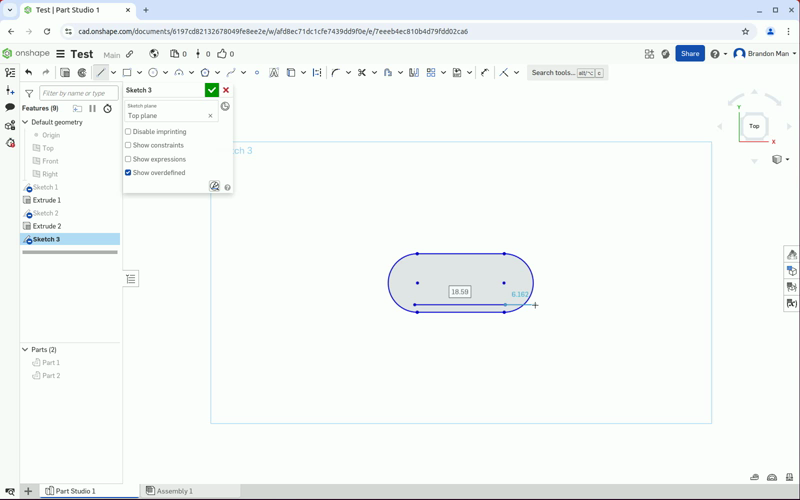
mouse_move(505, 292)
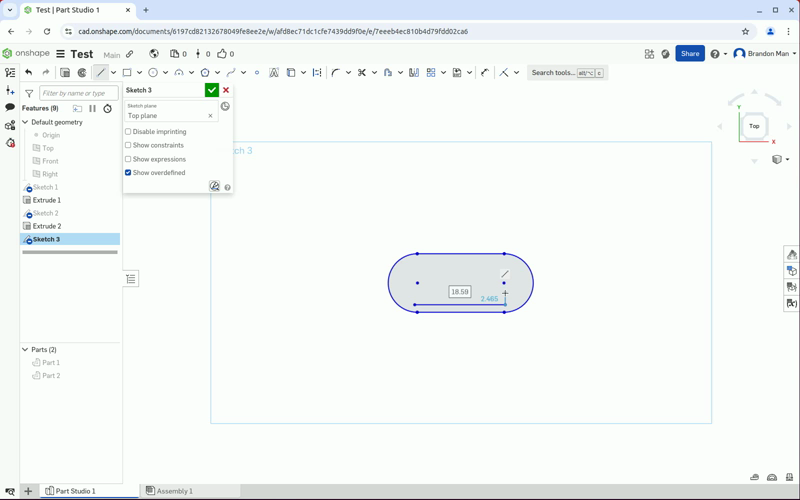
click(505, 292)
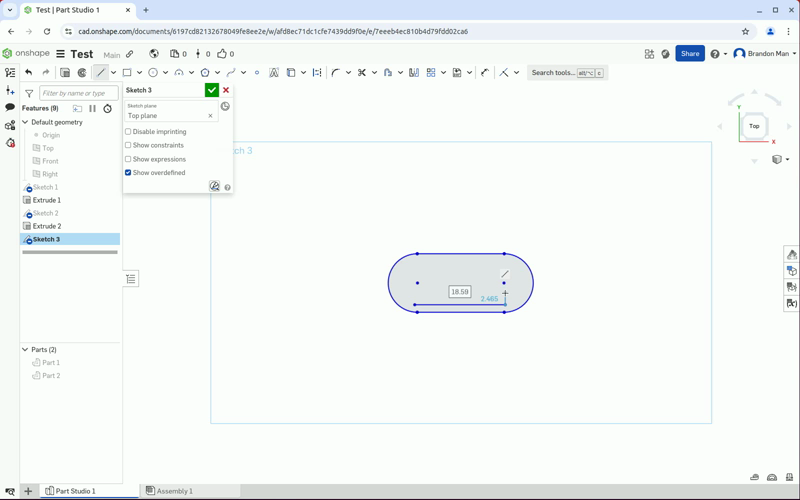
key_up(shift)
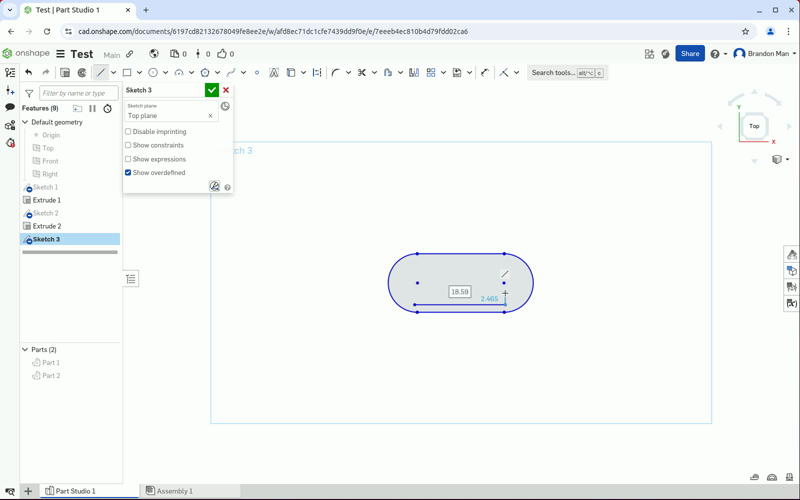
key_down(shift)
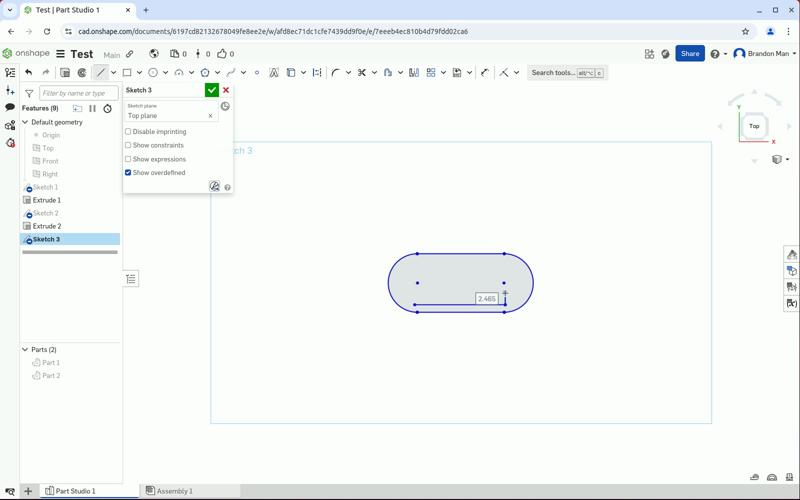
mouse_move(414, 292)
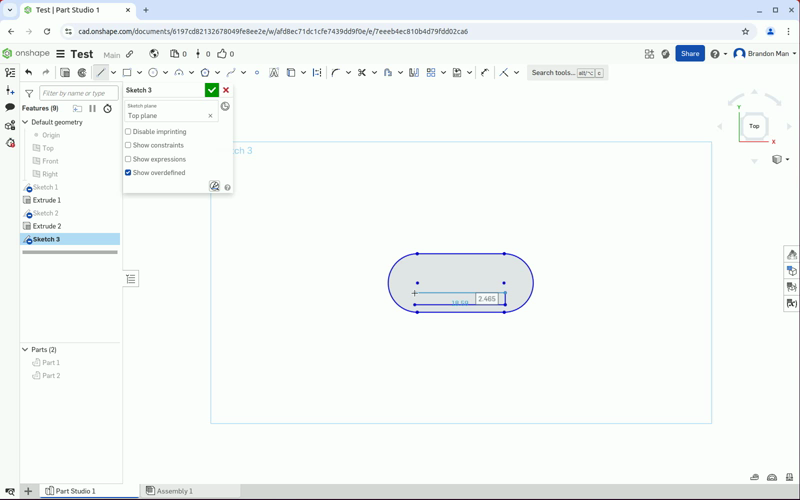
click(414, 292)
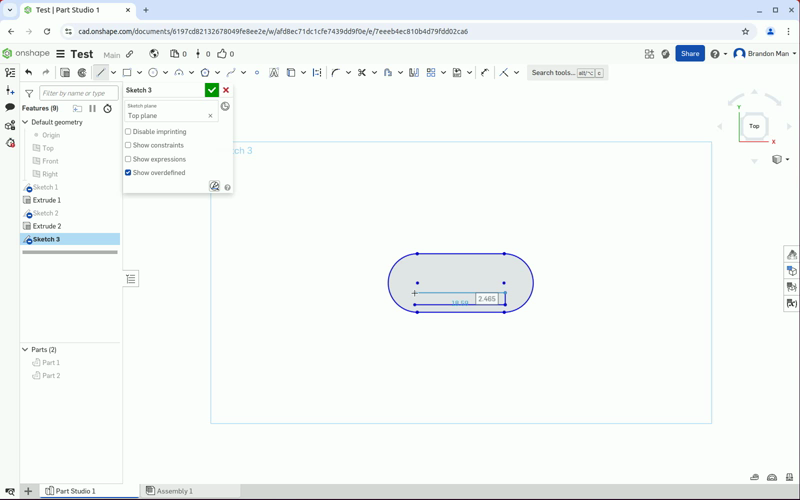
key_up(shift)
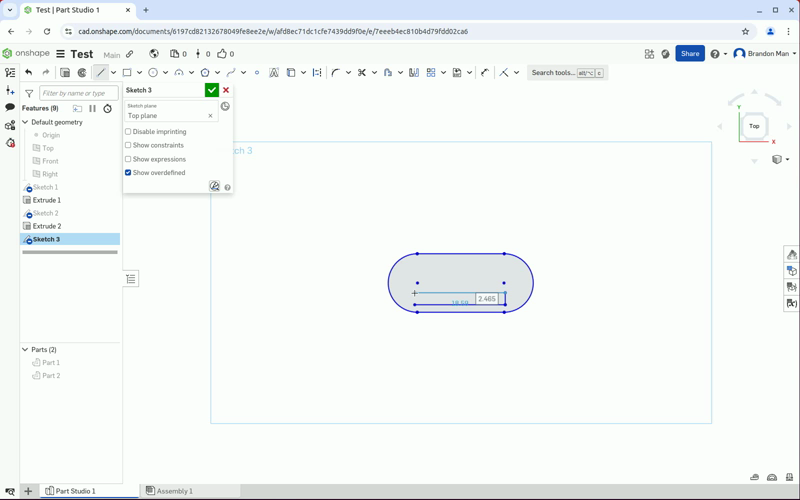
mouse_move(444, 292)
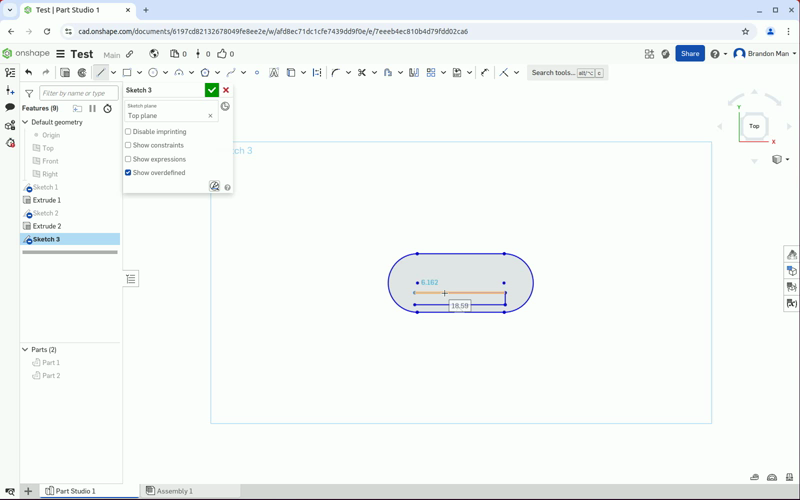
key_down(shift)
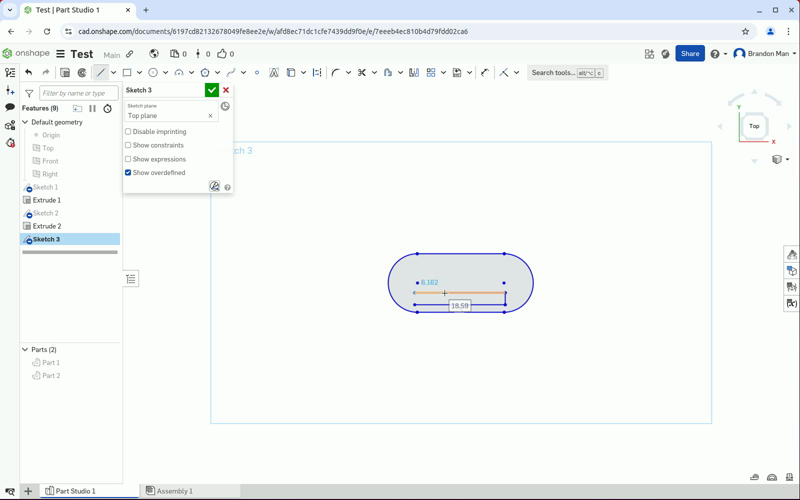
mouse_move(414, 304)
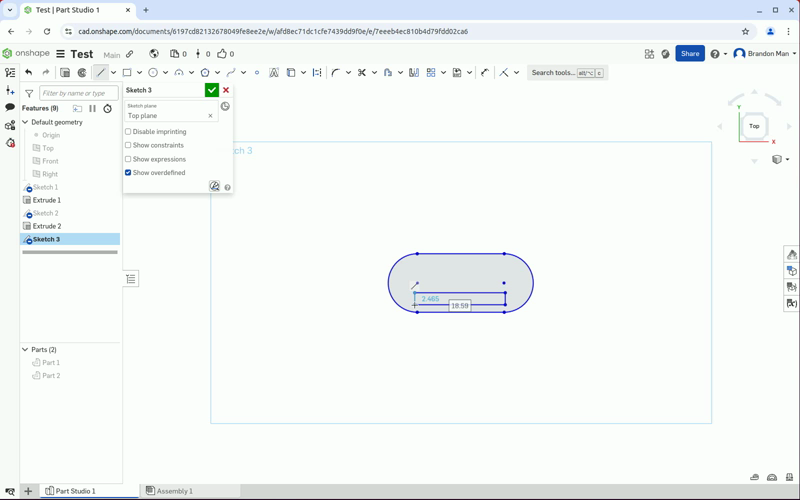
key_up(shift)
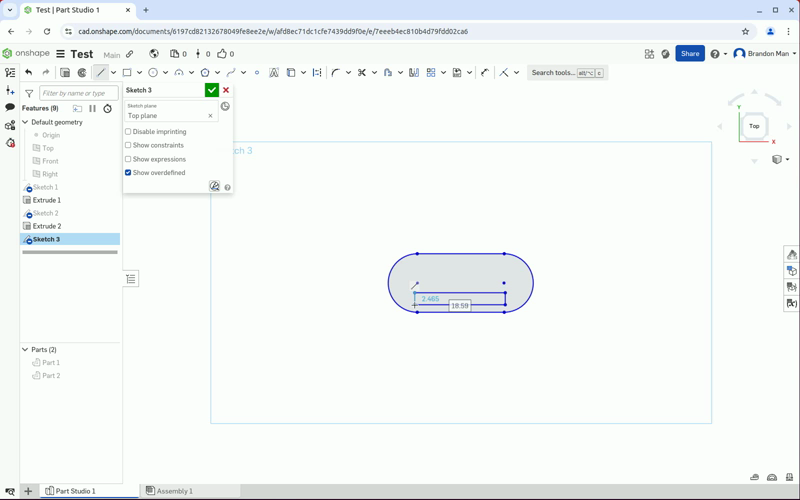
click(414, 304)
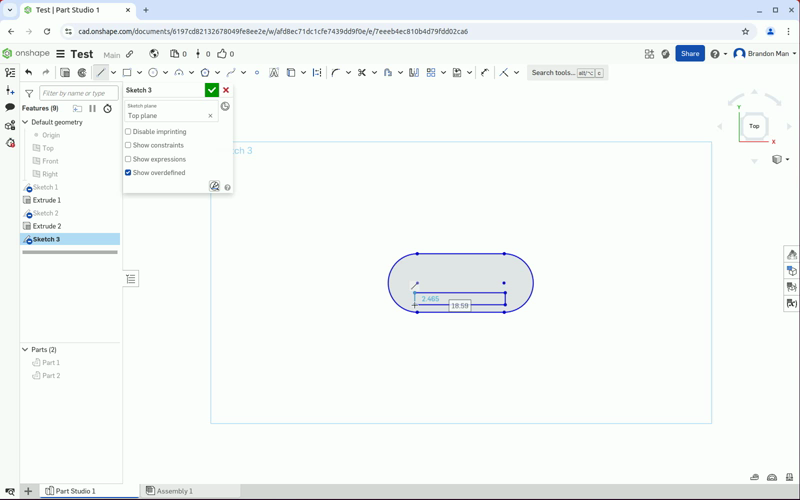
key(esc)
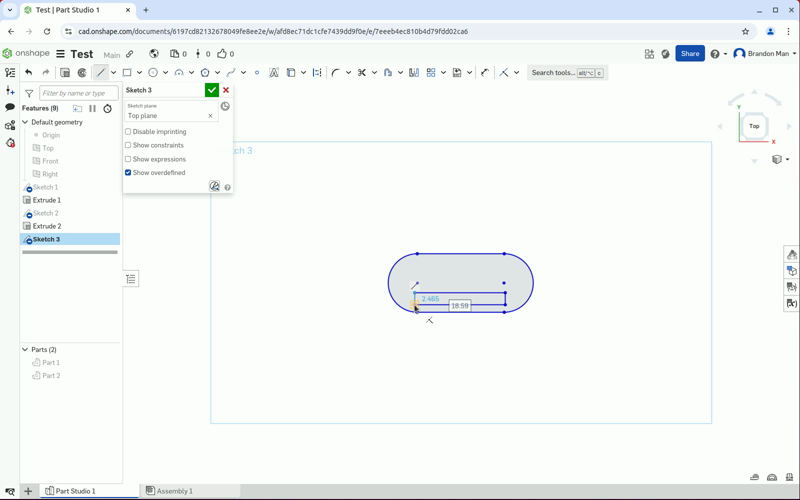
key(l)
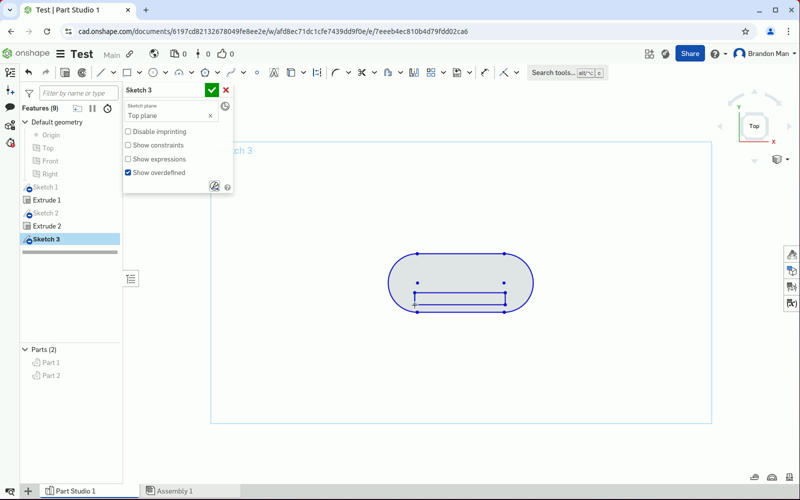
key_down(shift)
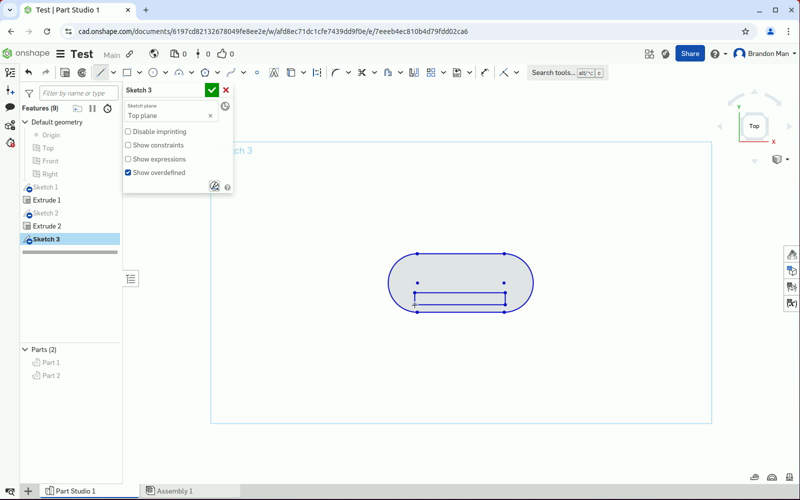
mouse_move(414, 273)
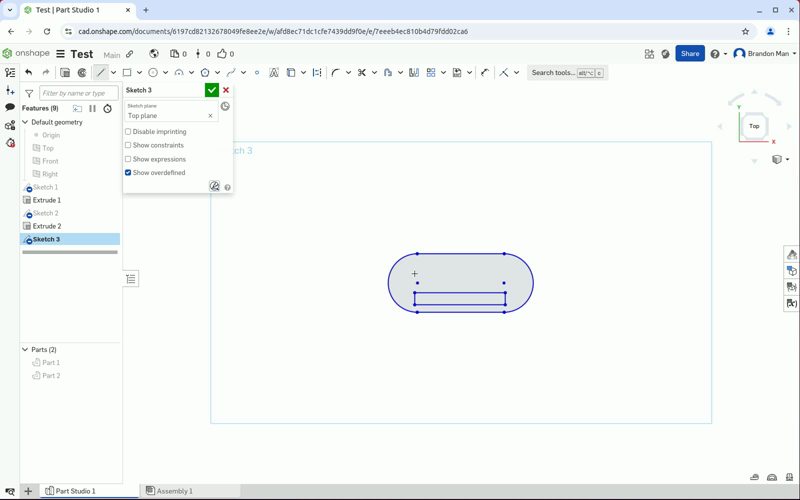
click(414, 273)
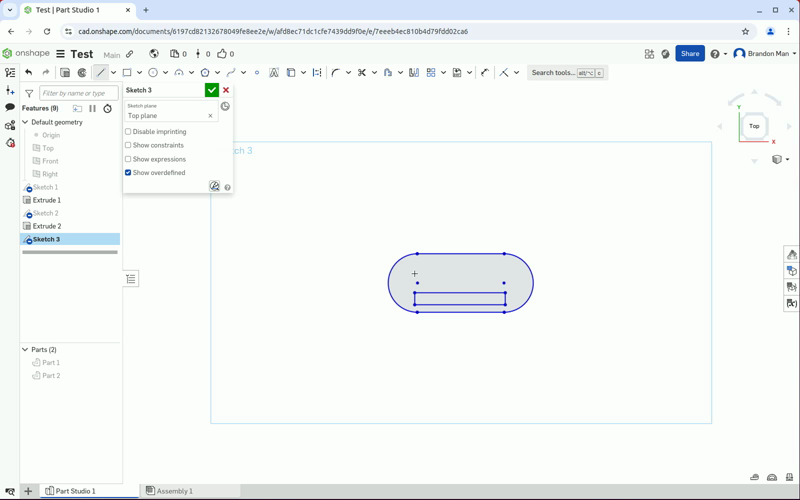
key_up(shift)
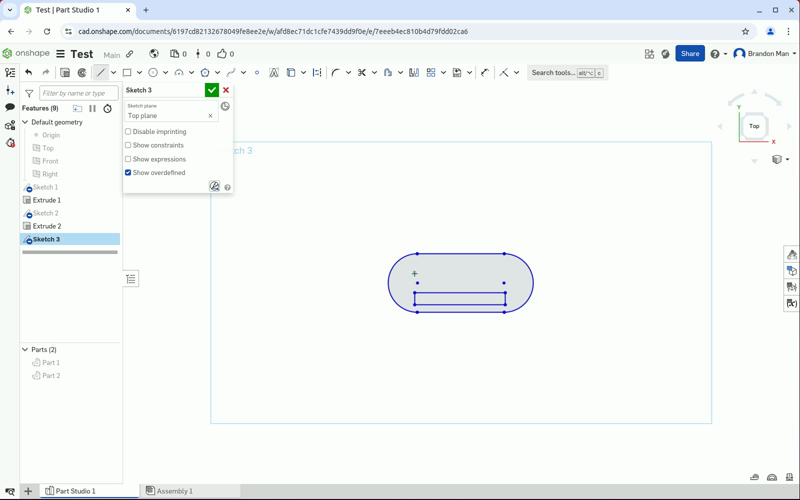
key_down(shift)
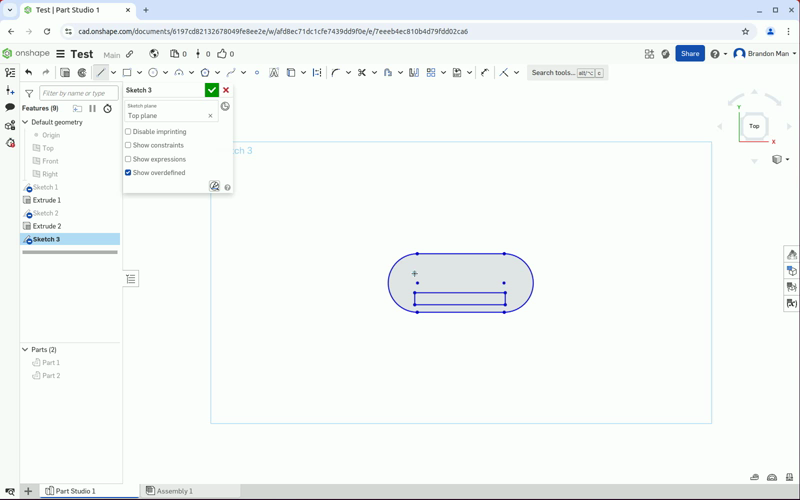
mouse_move(505, 273)
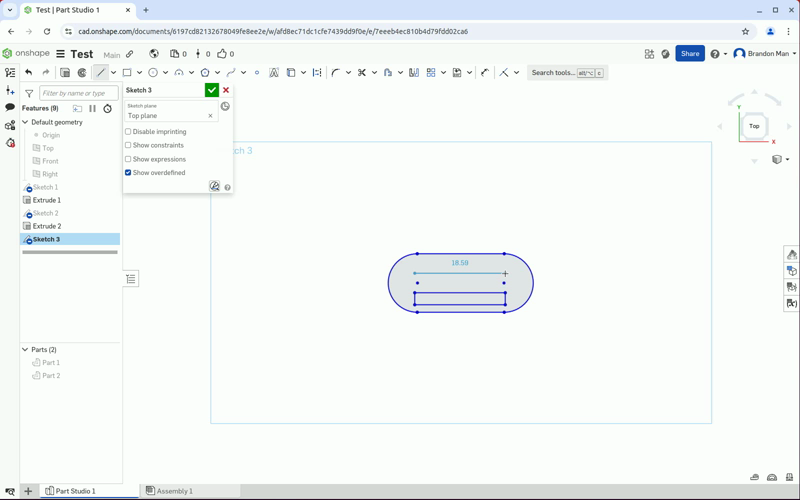
click(505, 273)
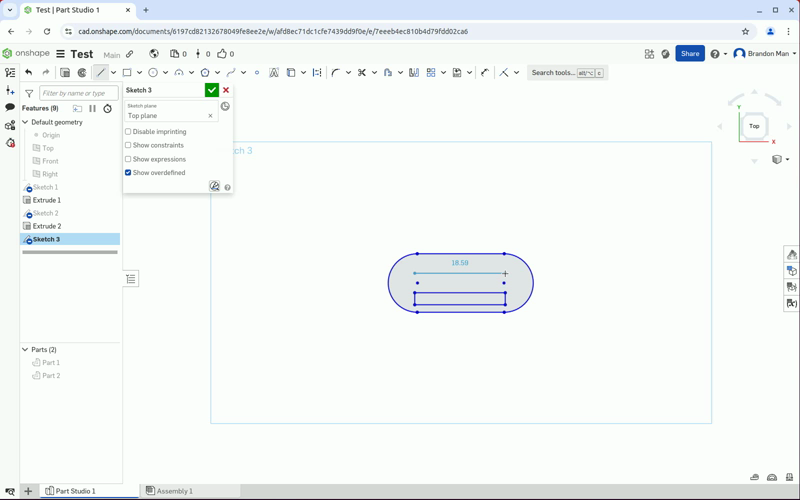
key_up(shift)
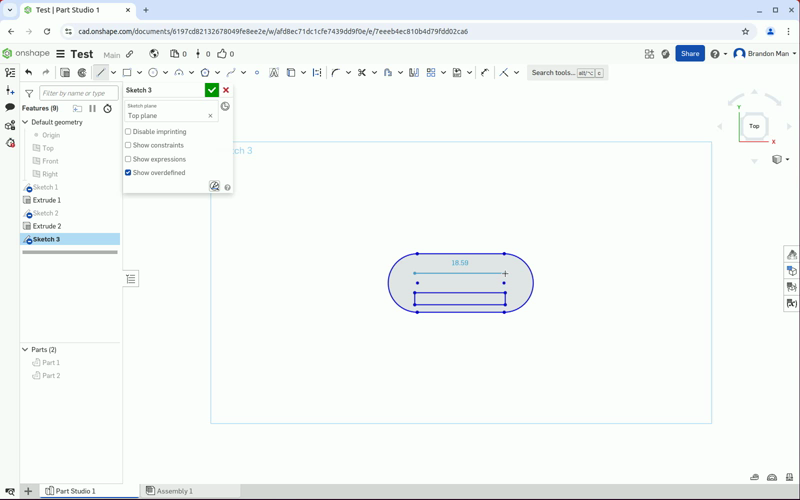
key_down(shift)
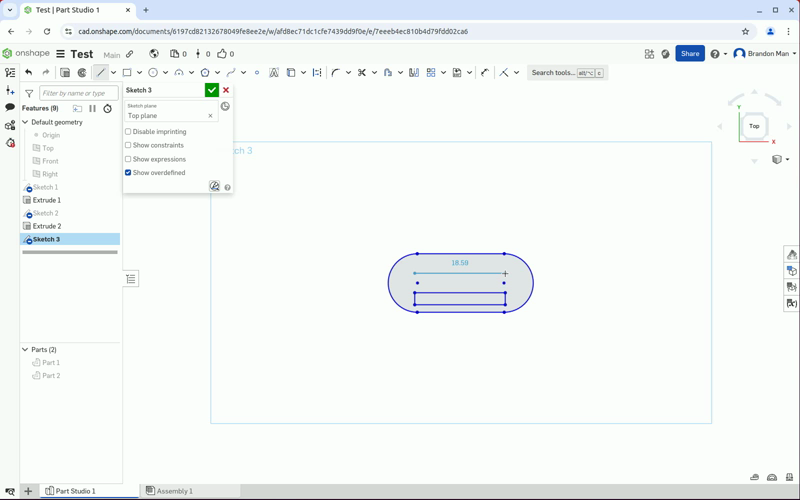
mouse_move(535, 273)
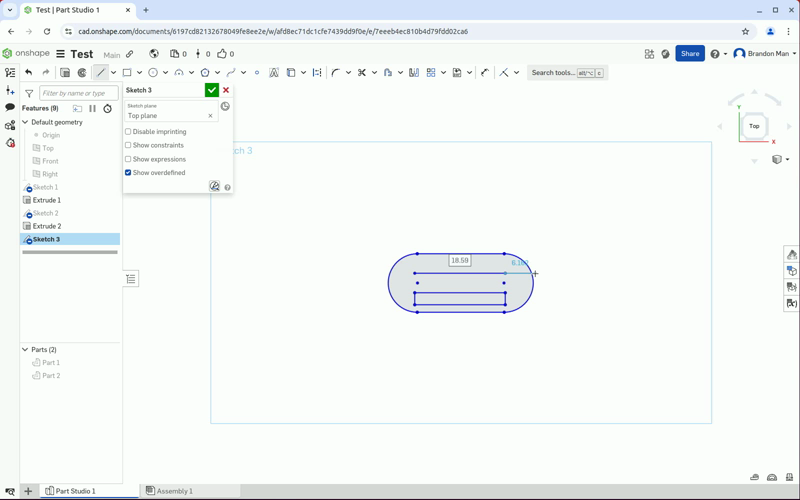
mouse_move(505, 261)
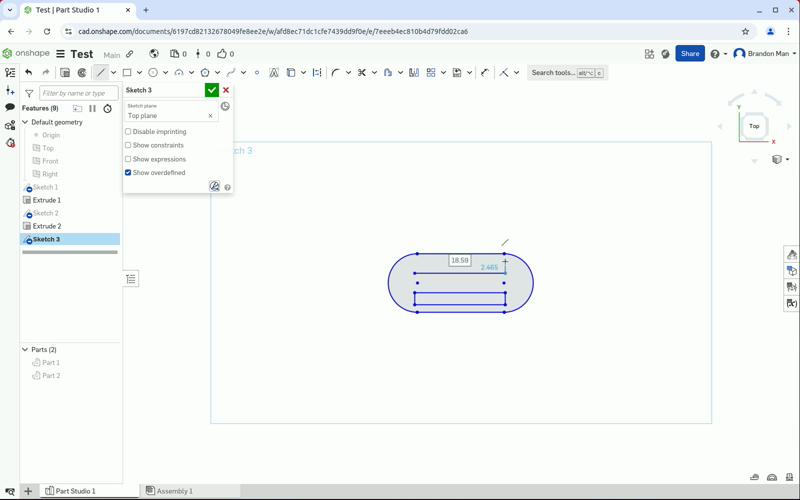
click(505, 261)
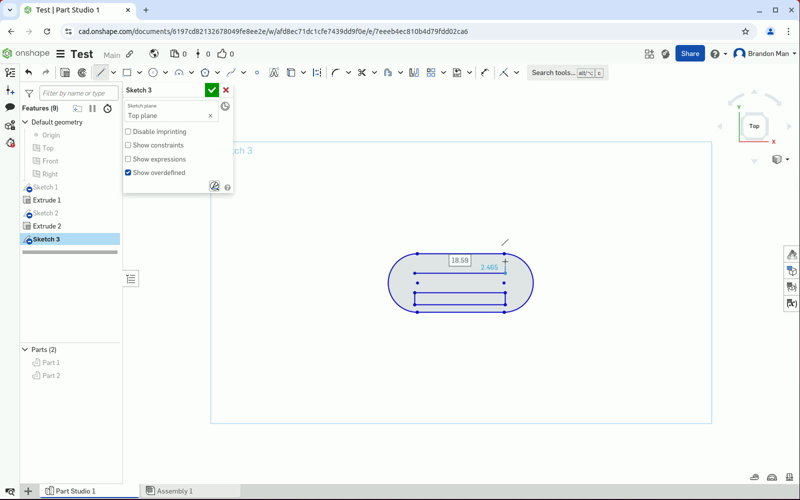
key_up(shift)
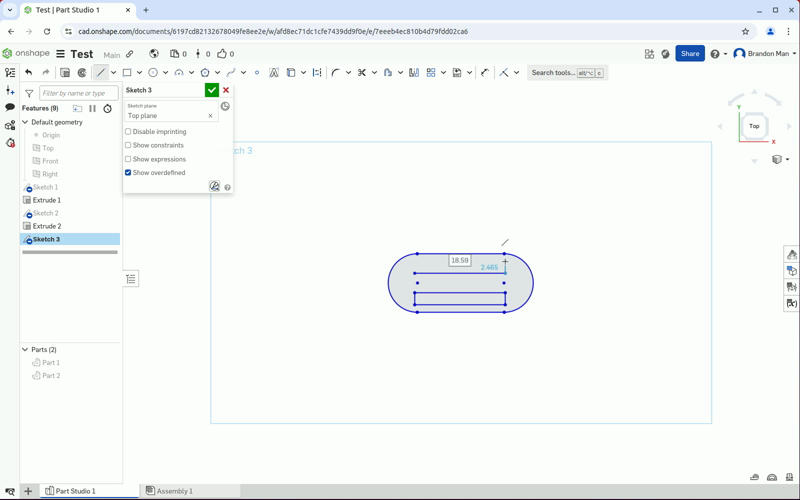
key_down(shift)
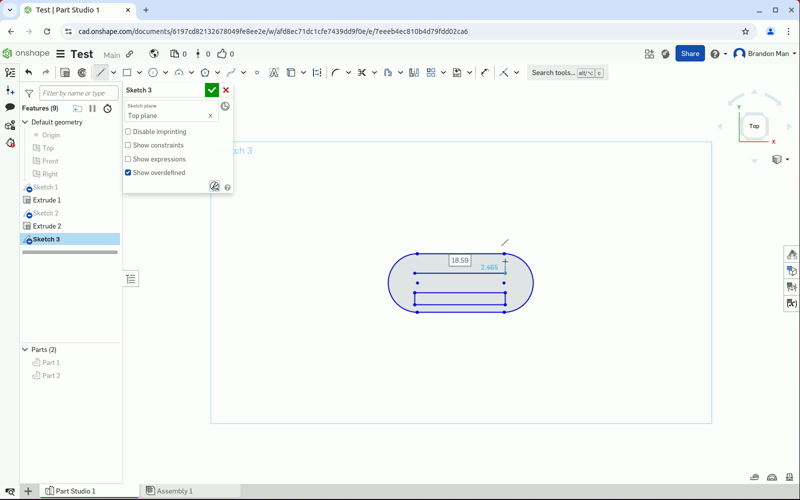
mouse_move(414, 261)
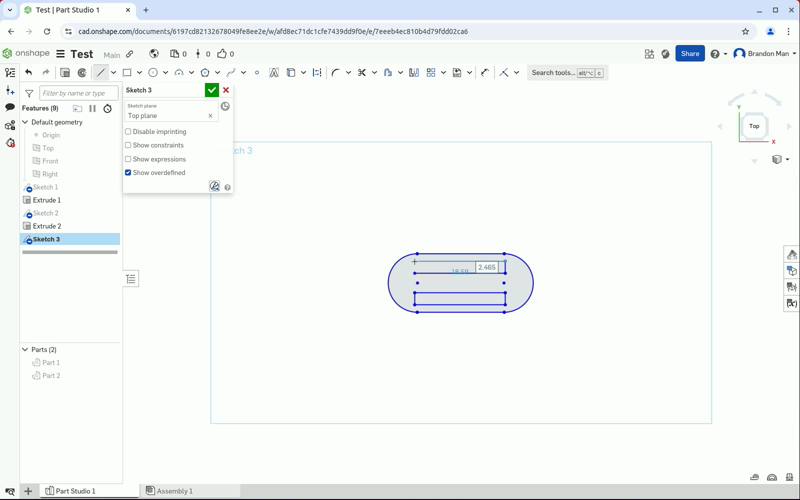
click(414, 261)
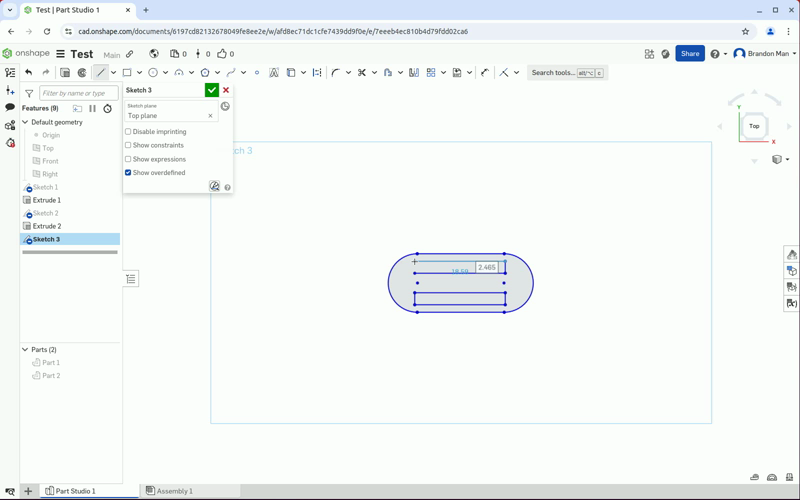
key_up(shift)
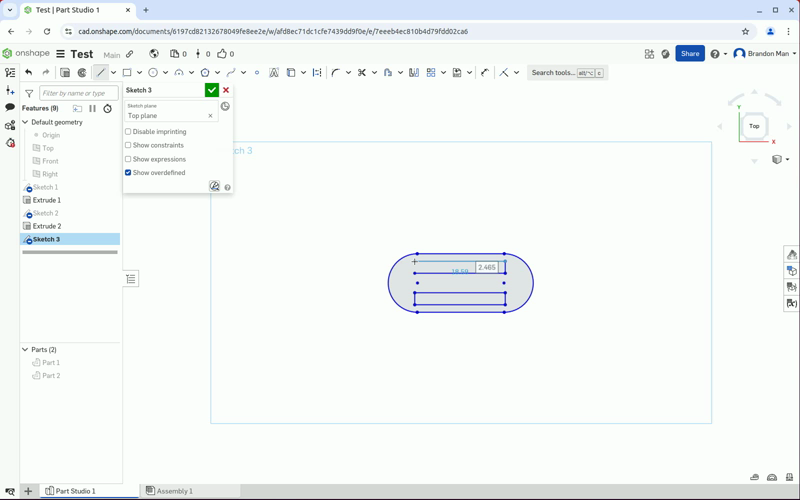
mouse_move(444, 261)
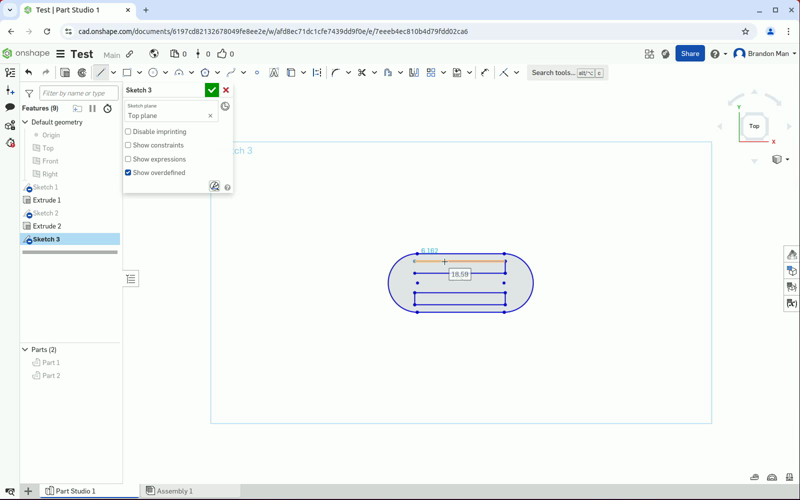
key_down(shift)
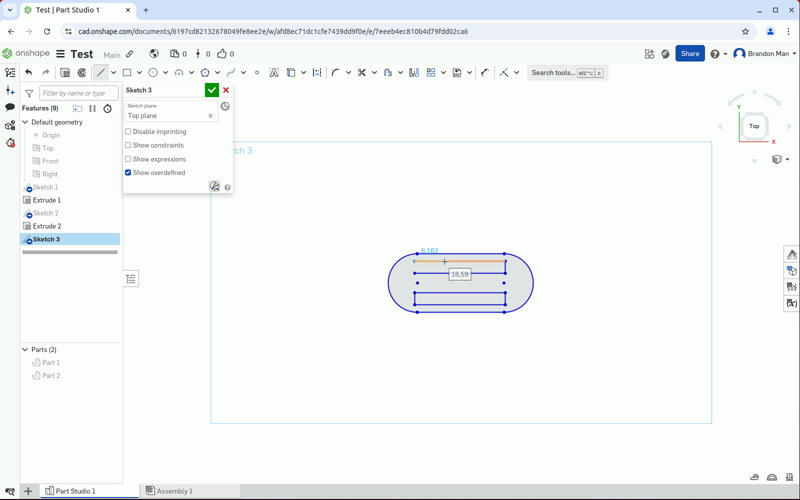
mouse_move(414, 273)
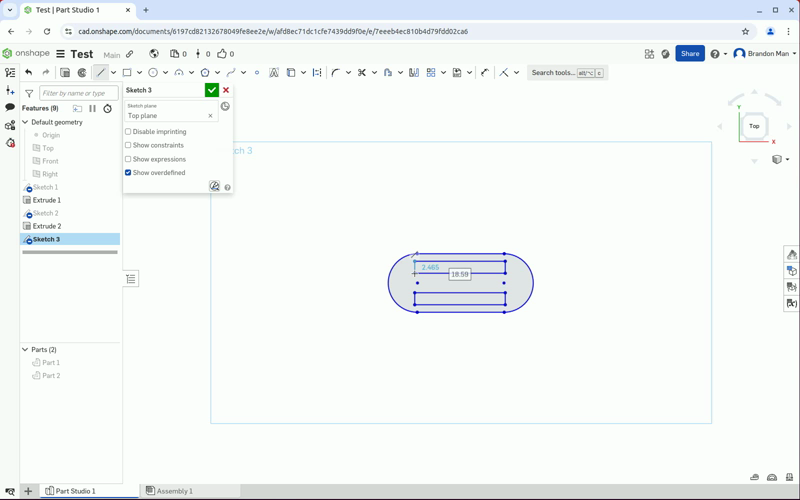
key_up(shift)
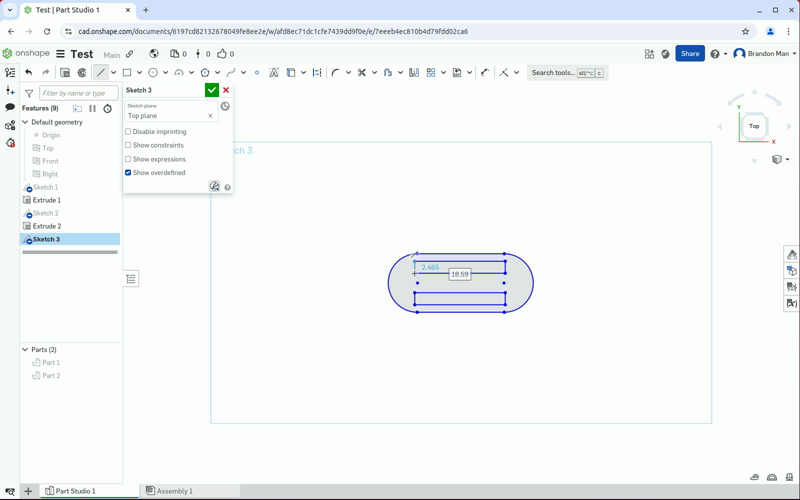
click(414, 273)
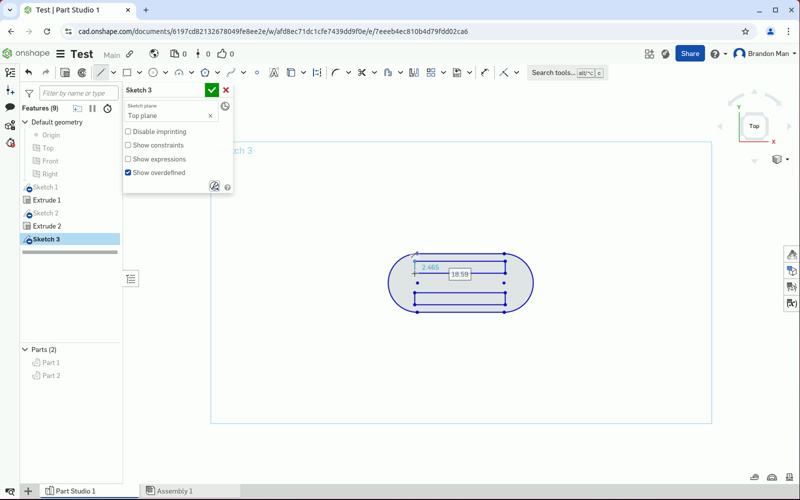
key(esc)
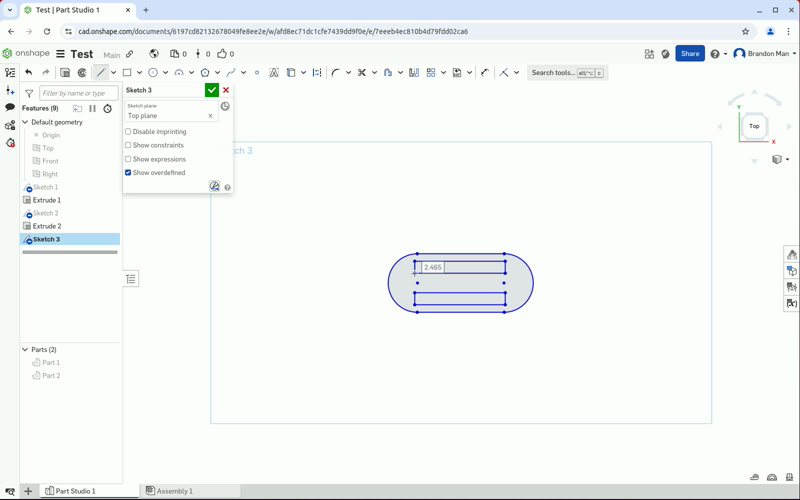
mouse_move(403, 291)
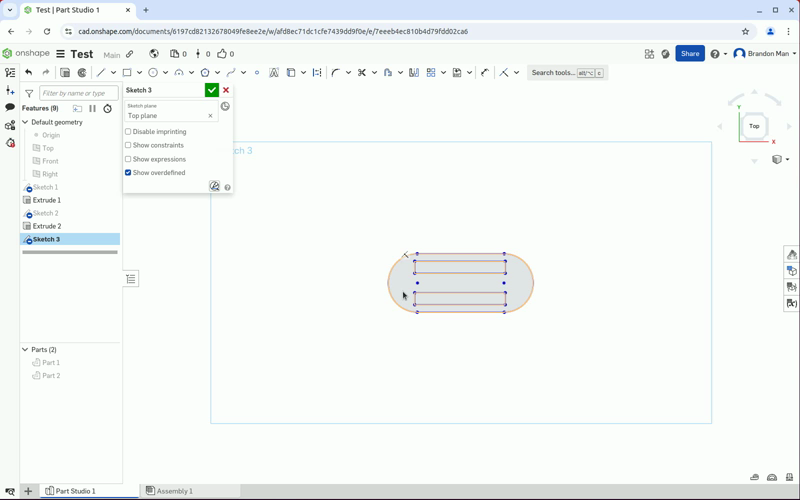
click(403, 291)
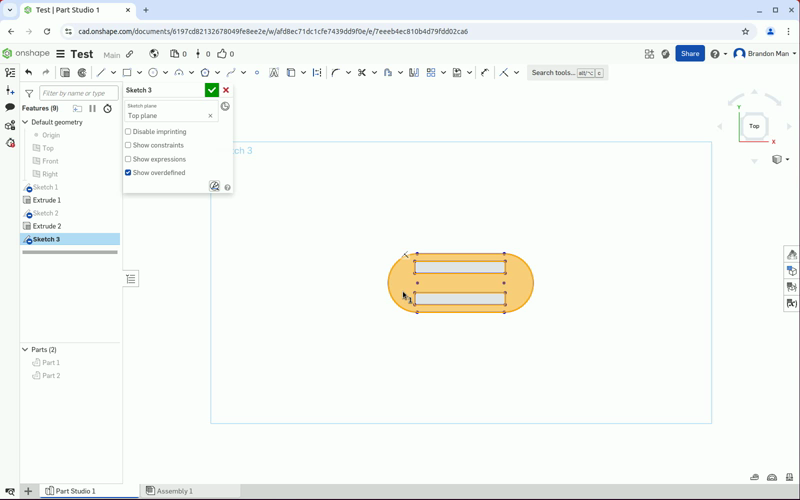
mouse_move(73, 352)
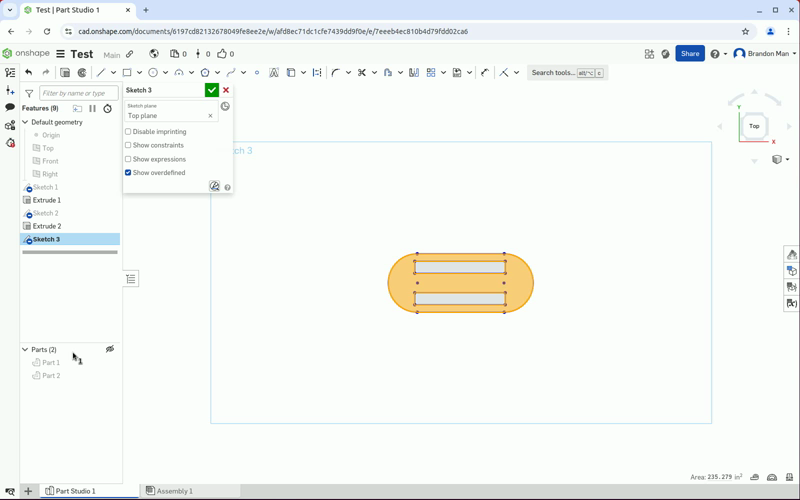
key(shift+y)
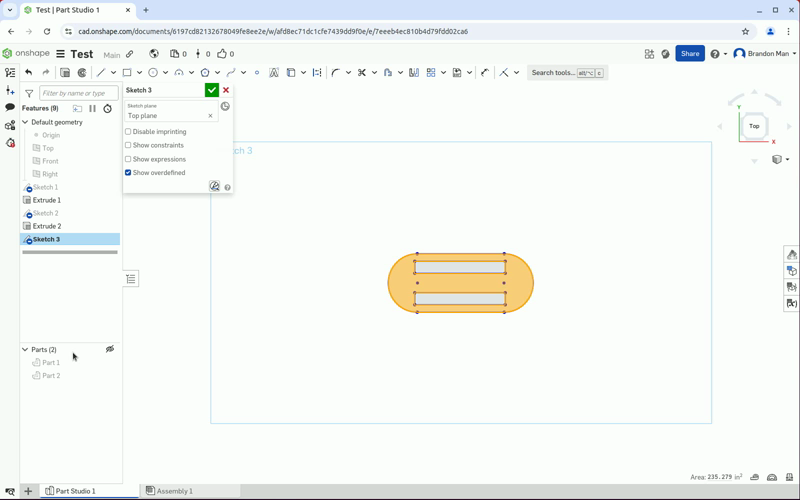
key(shift+e)
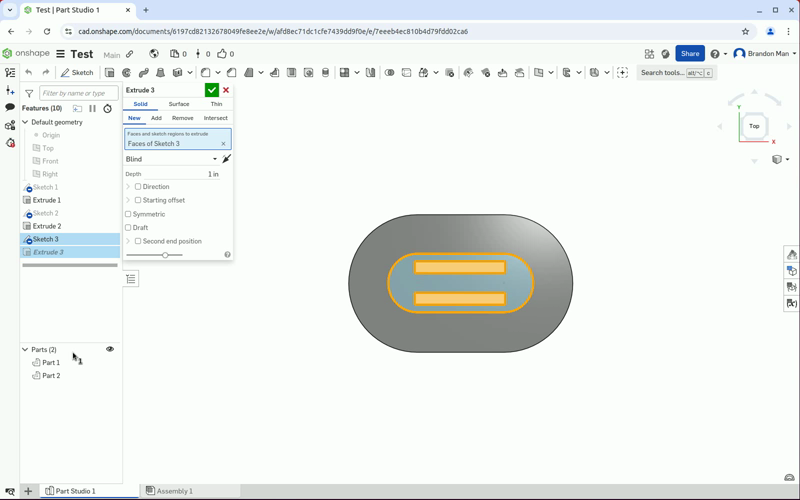
mouse_move(143, 106)
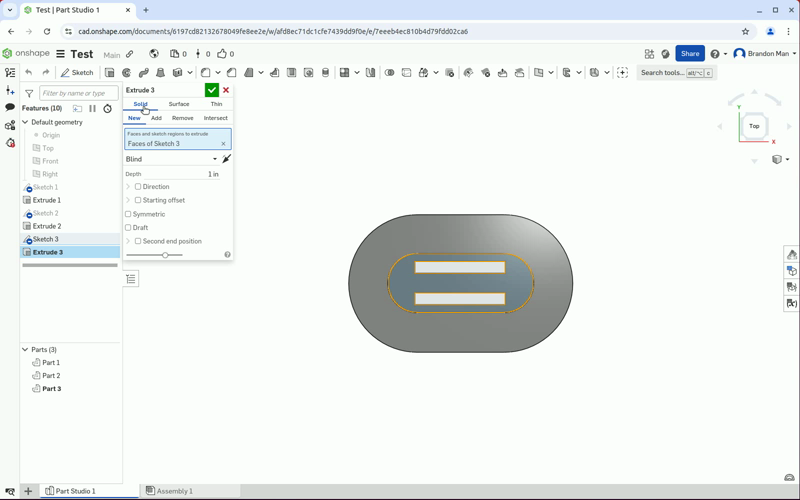
click(143, 106)
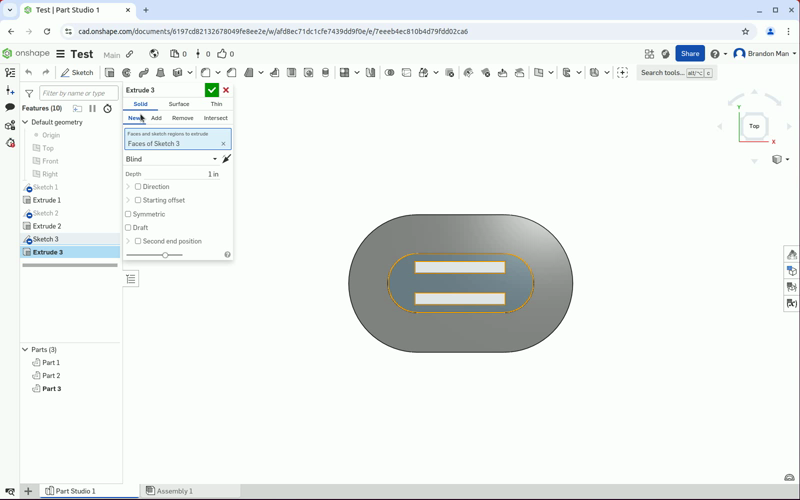
mouse_move(137, 120)
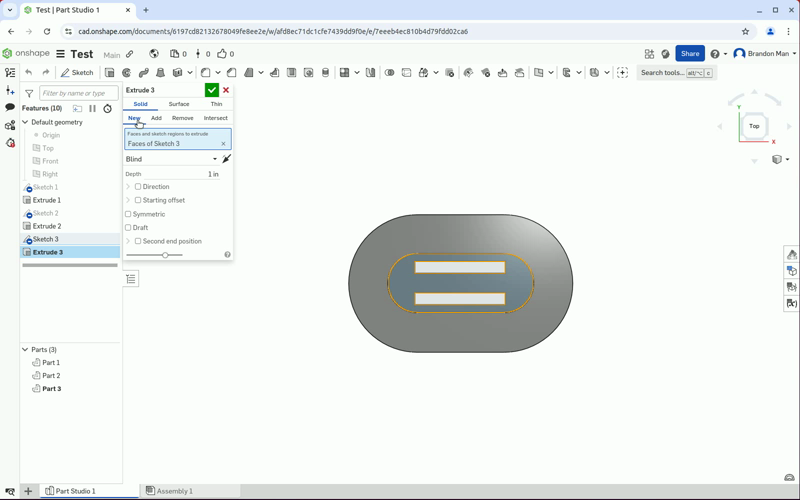
click(137, 120)
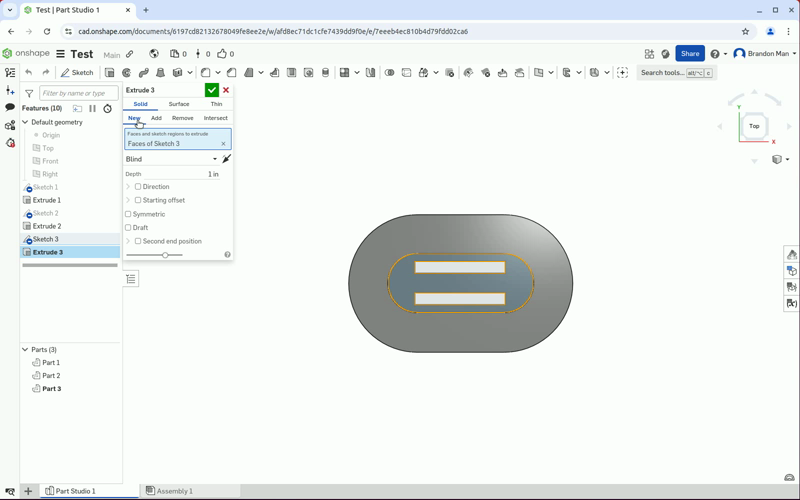
key(tab, 4)
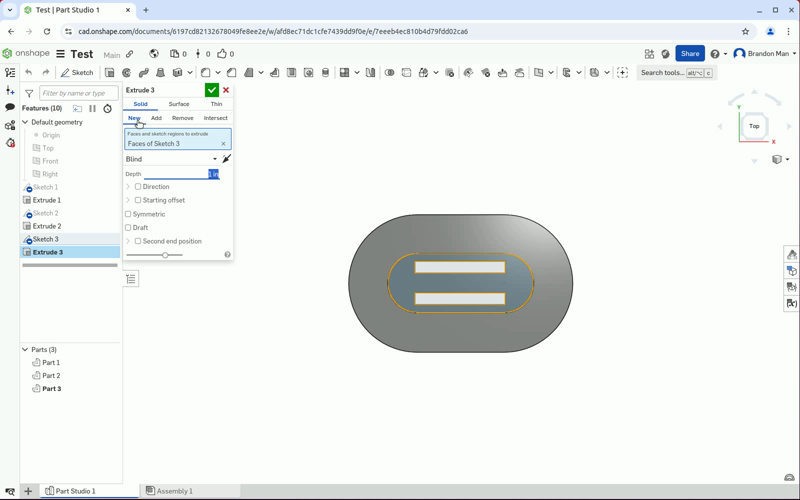
text(4.814)
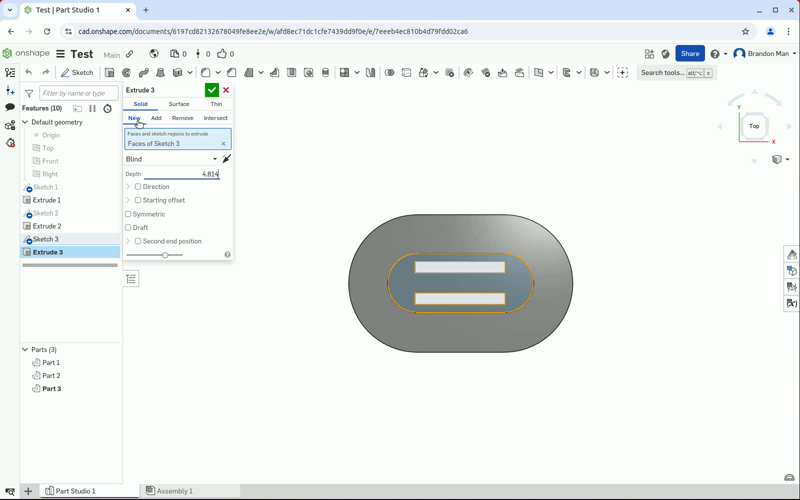
key(enter)
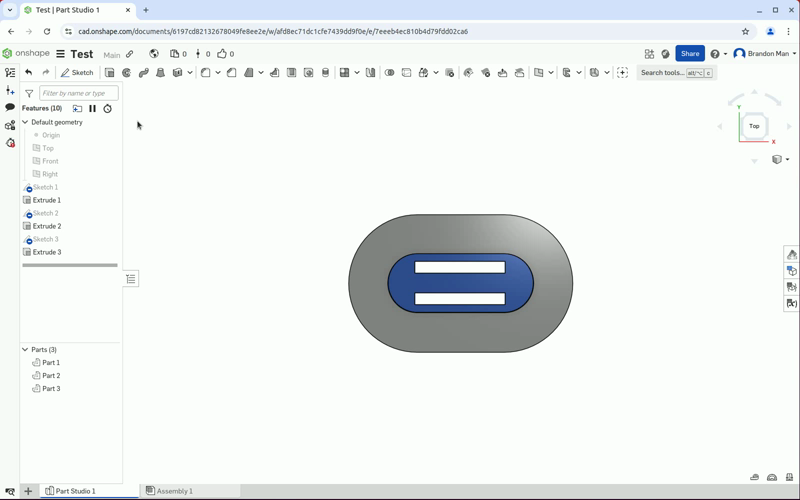
key(shift+h)
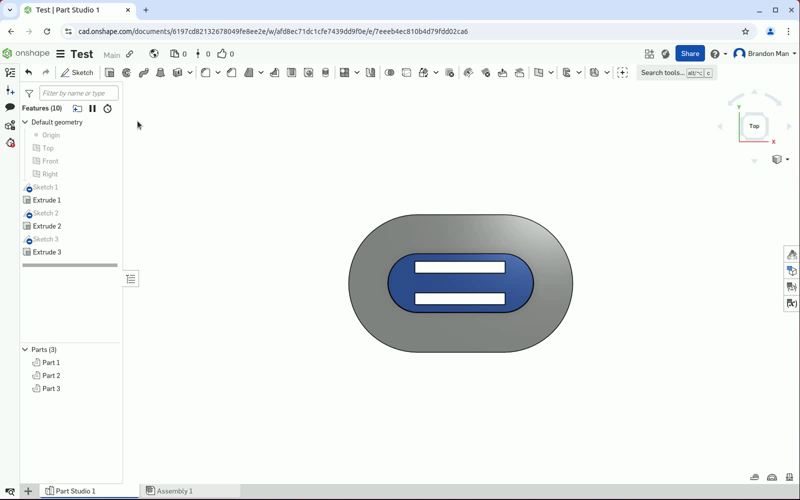
key(shift+h)
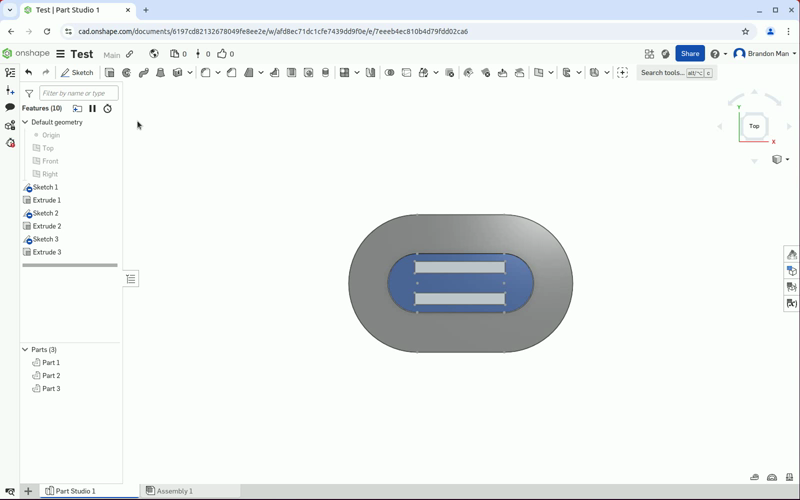
key(shift+7)
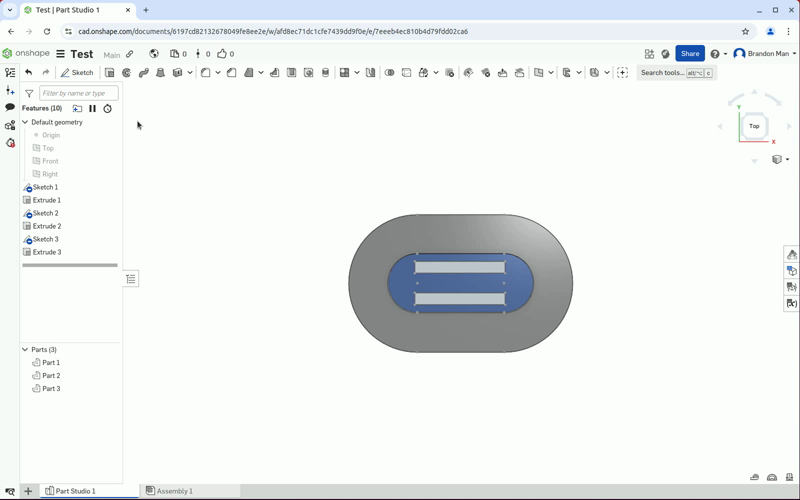
key(up, 3)
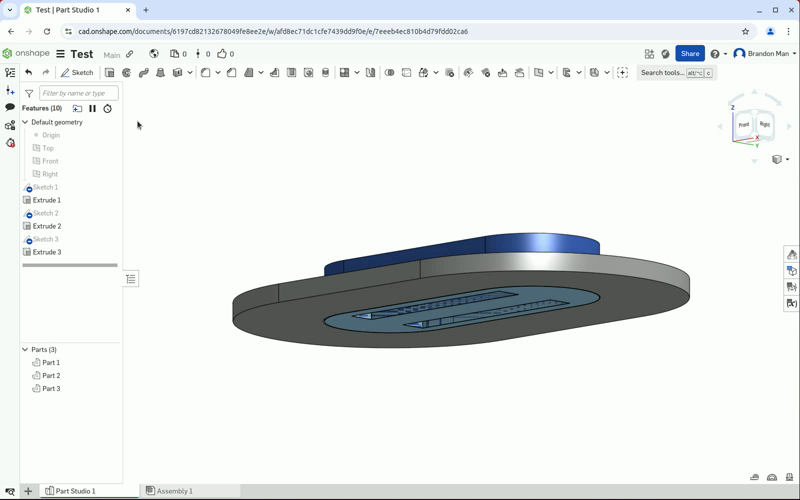
key(left, 3)
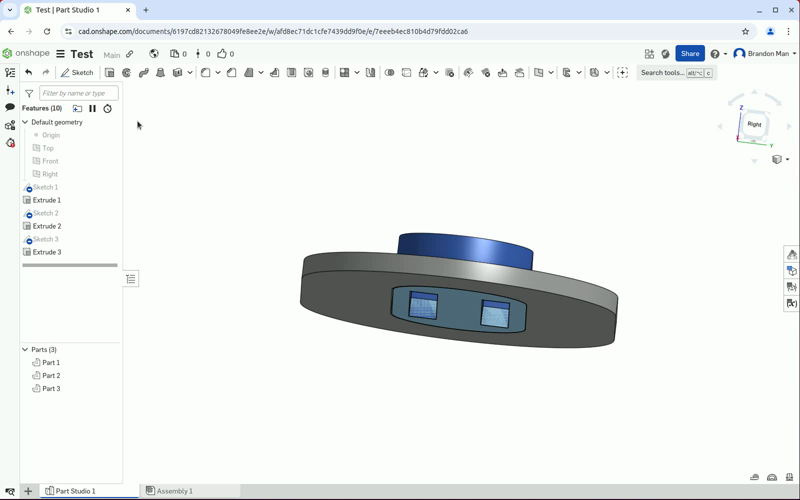
key(right, 3)
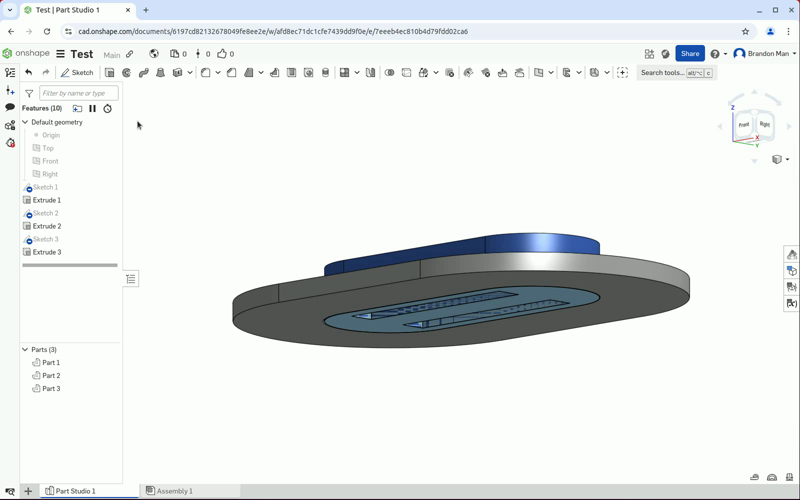
key(down, 3)
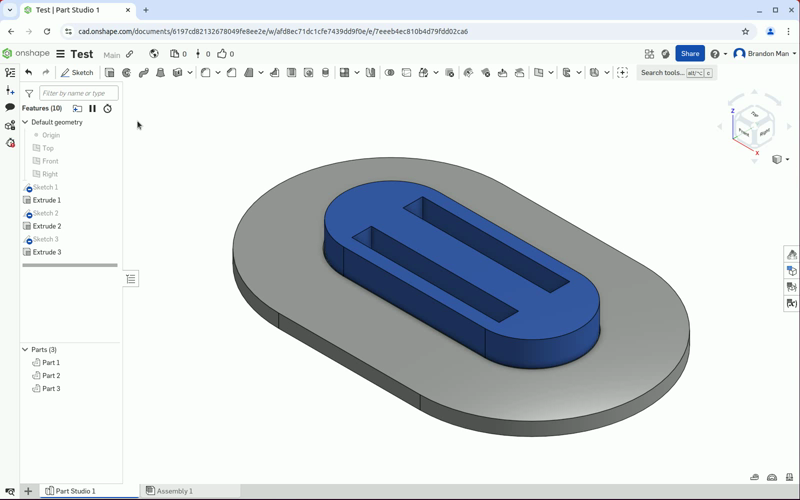
mouse_move(73, 189)
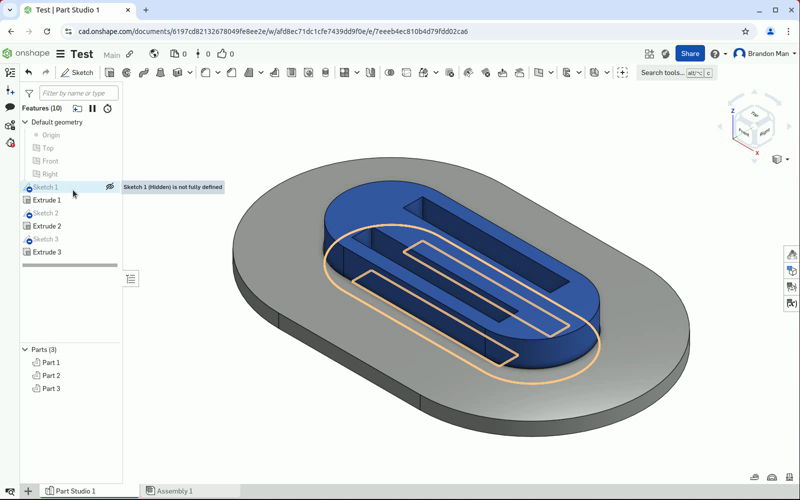
click(73, 189)